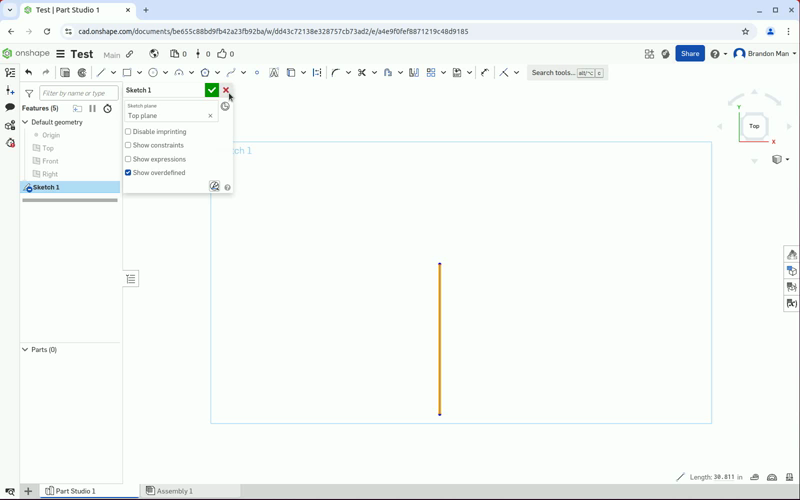
key(shift+h)
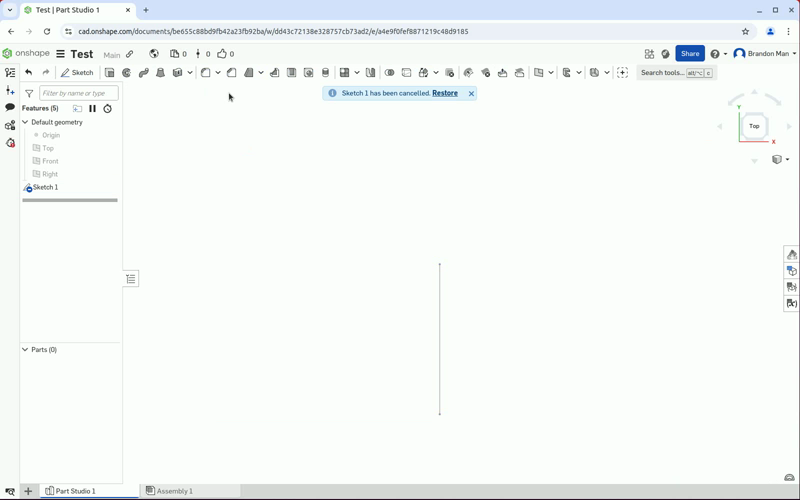
key(shift+s)
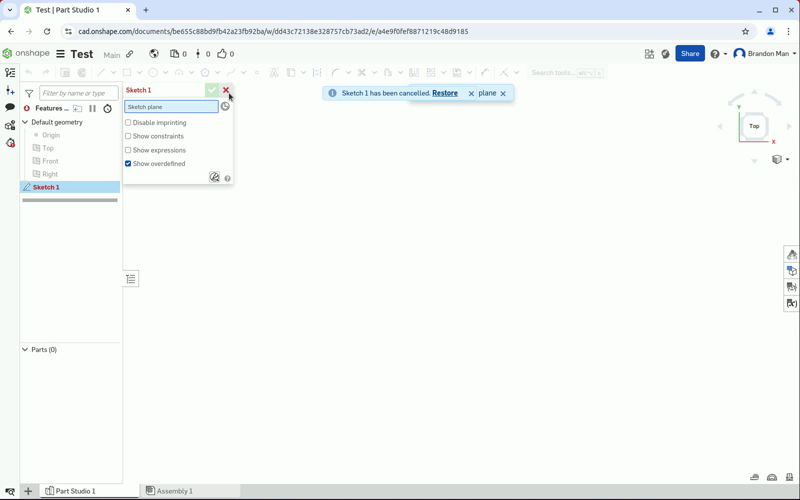
mouse_move(73, 150)
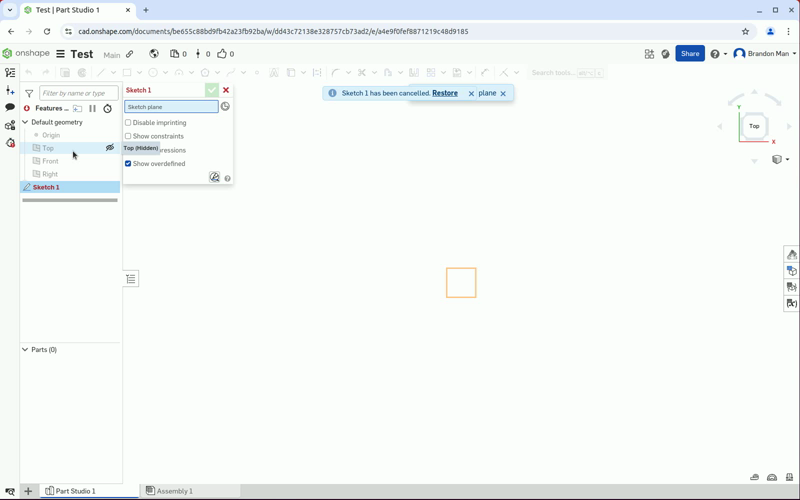
click(73, 150)
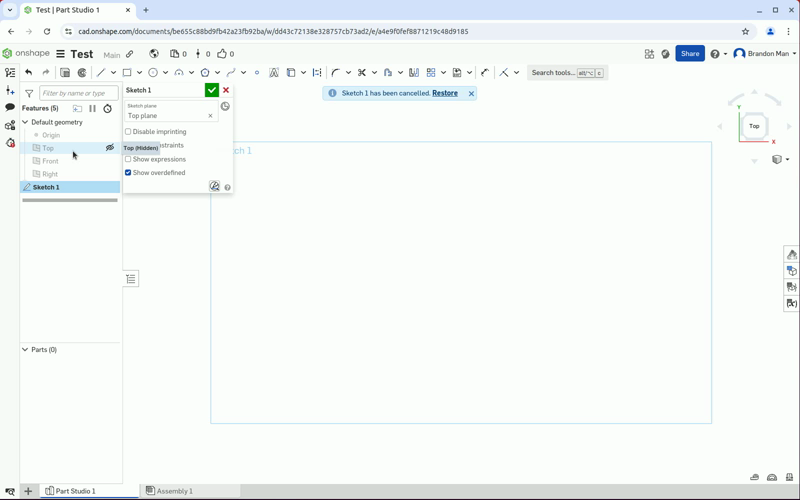
mouse_move(73, 352)
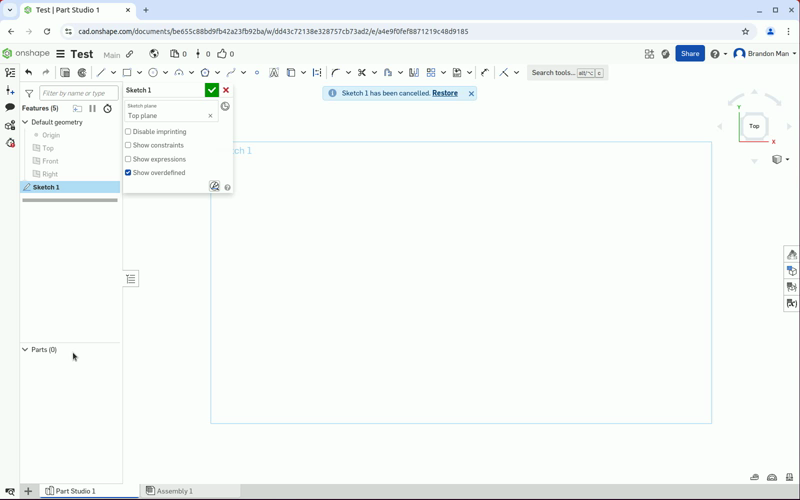
key(y)
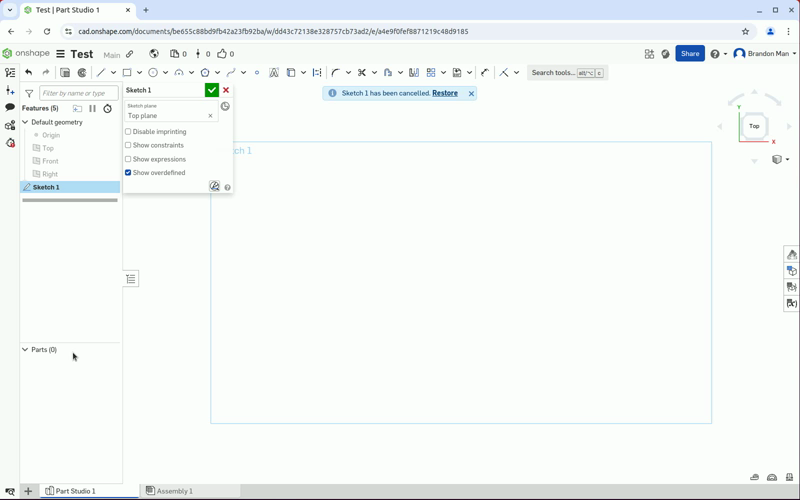
key(l)
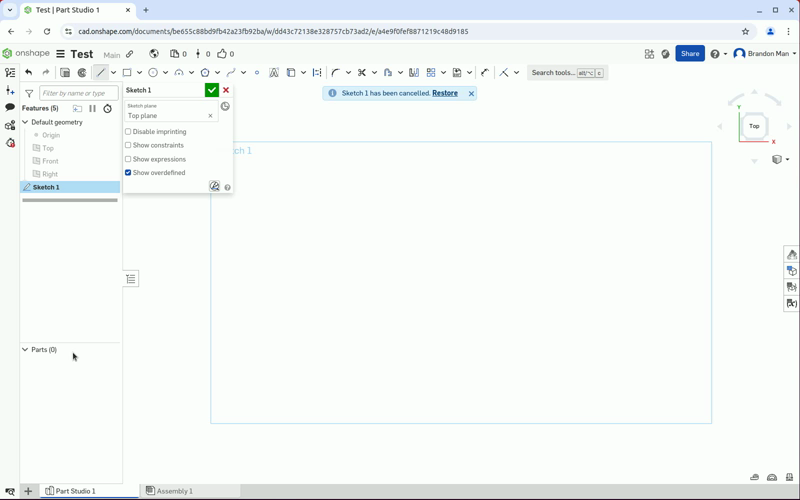
key_down(shift)
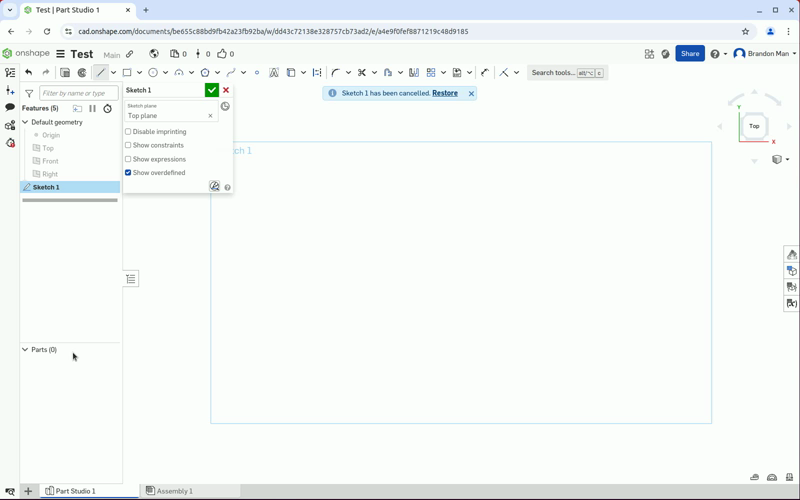
mouse_move(417, 395)
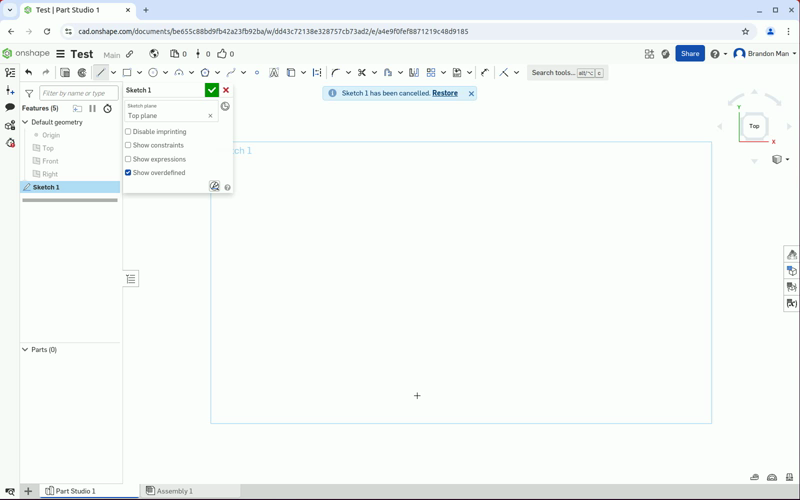
click(417, 395)
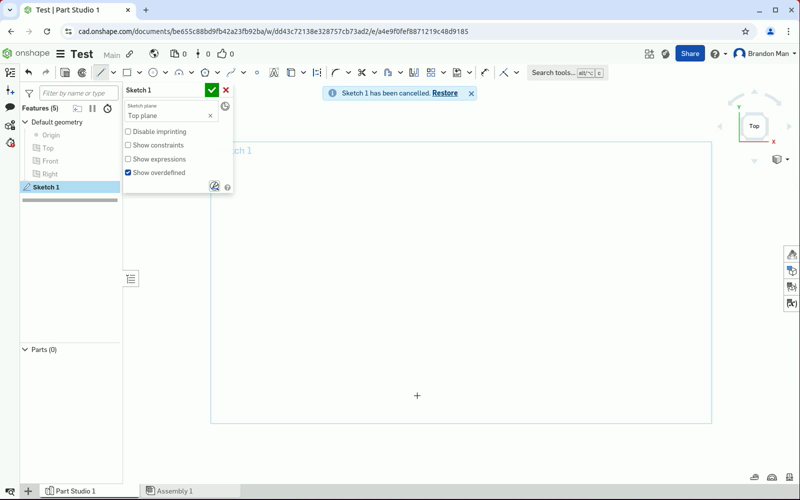
key_up(shift)
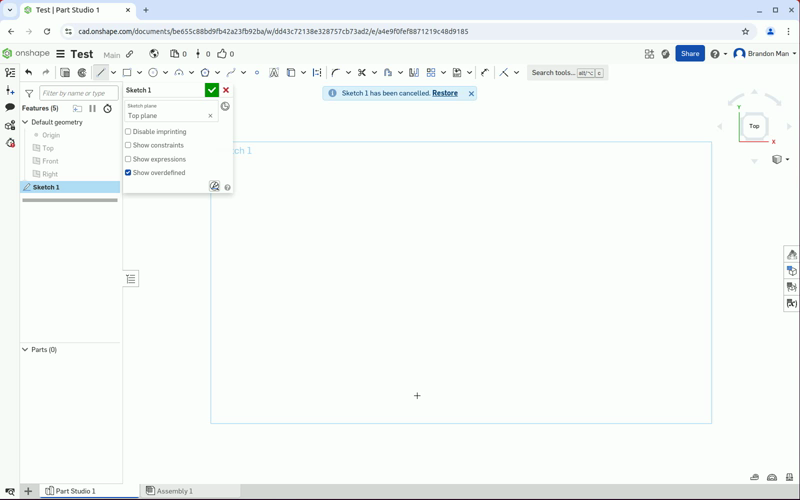
key_down(shift)
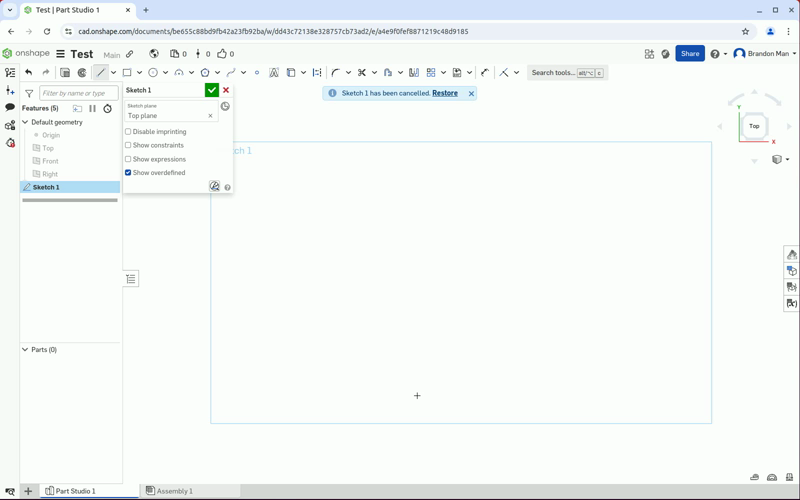
mouse_move(504, 395)
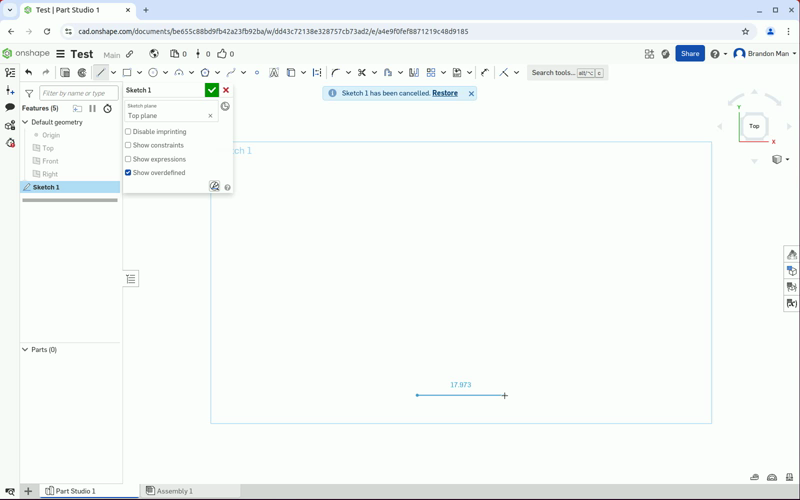
click(504, 395)
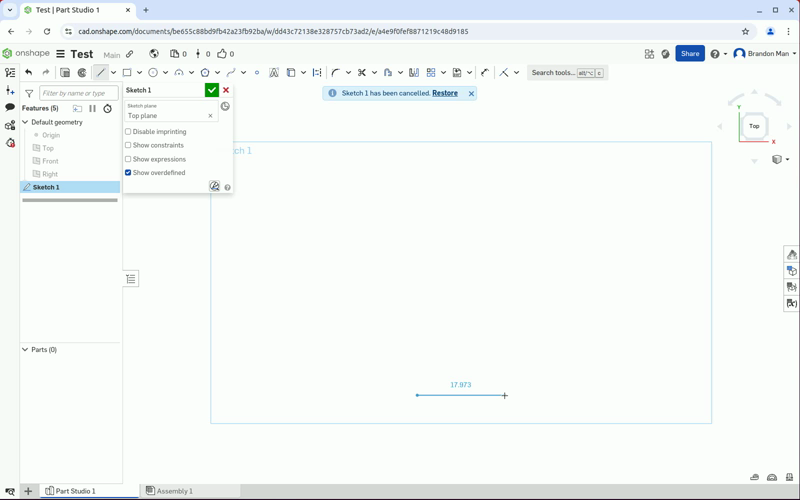
key_up(shift)
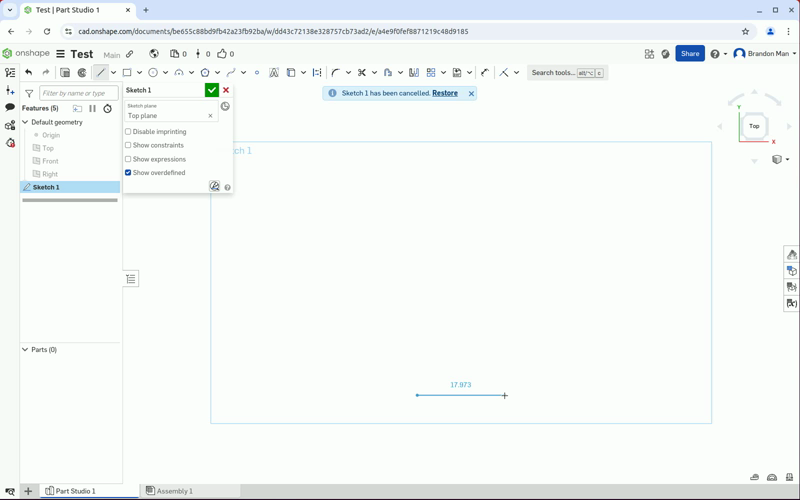
key_down(shift)
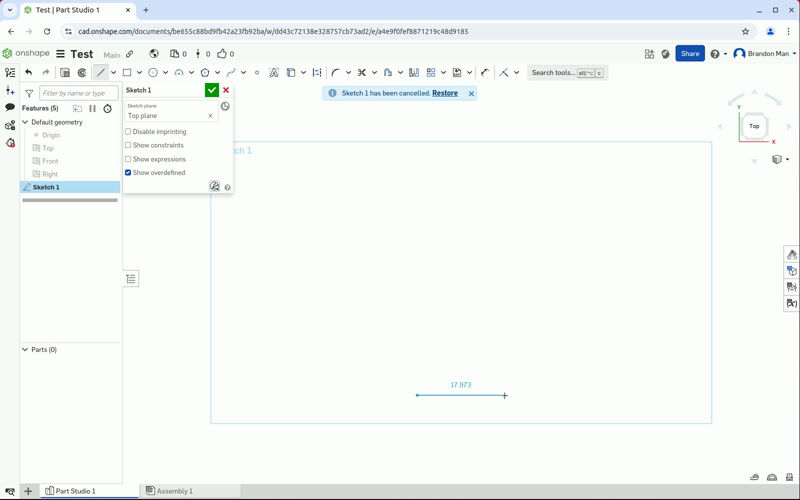
mouse_move(504, 171)
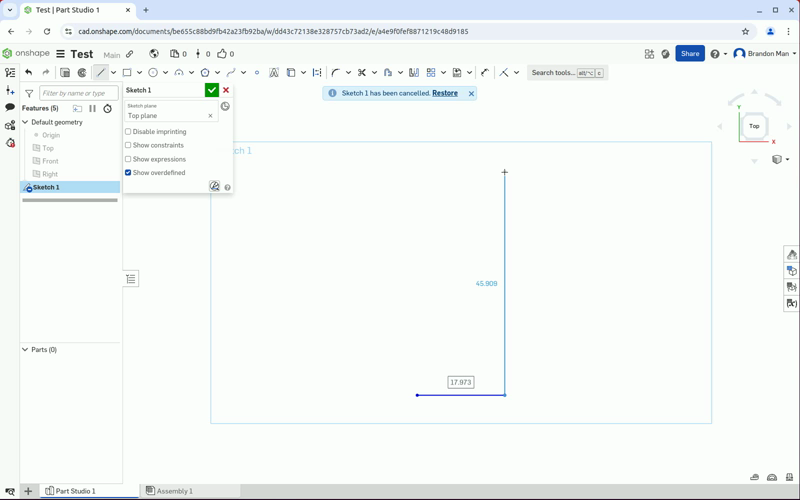
click(504, 171)
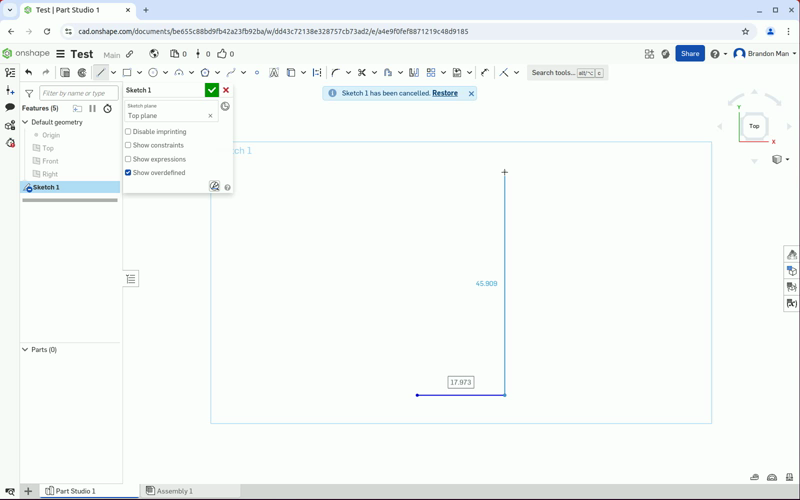
key_up(shift)
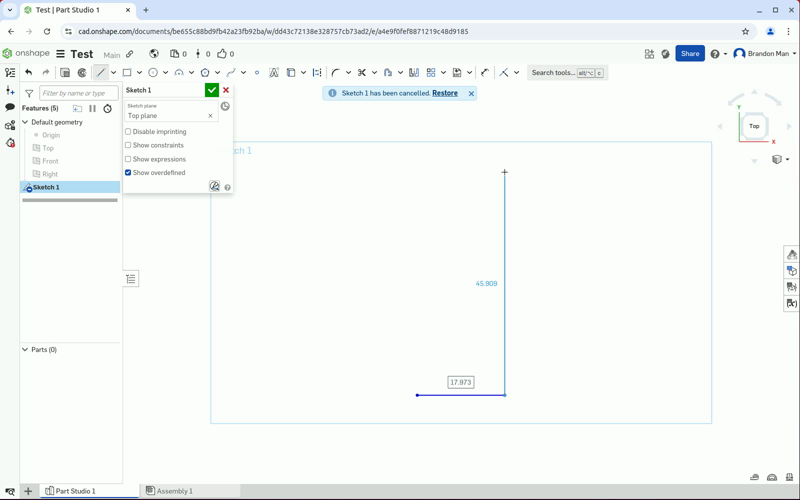
key_down(shift)
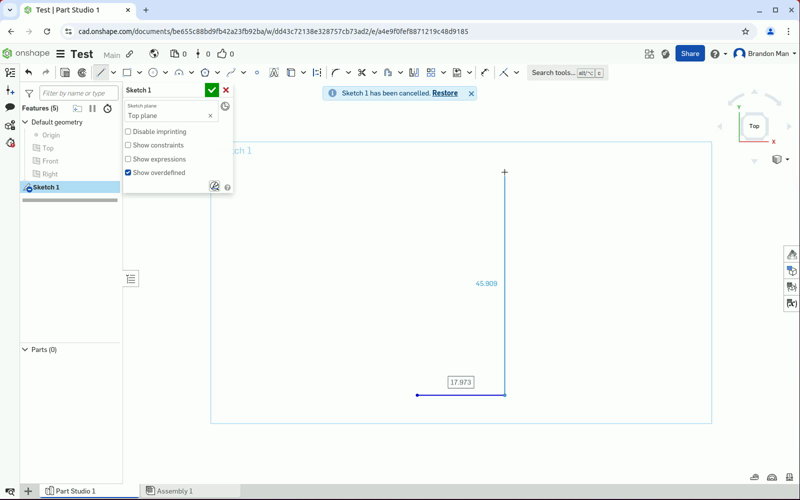
mouse_move(417, 171)
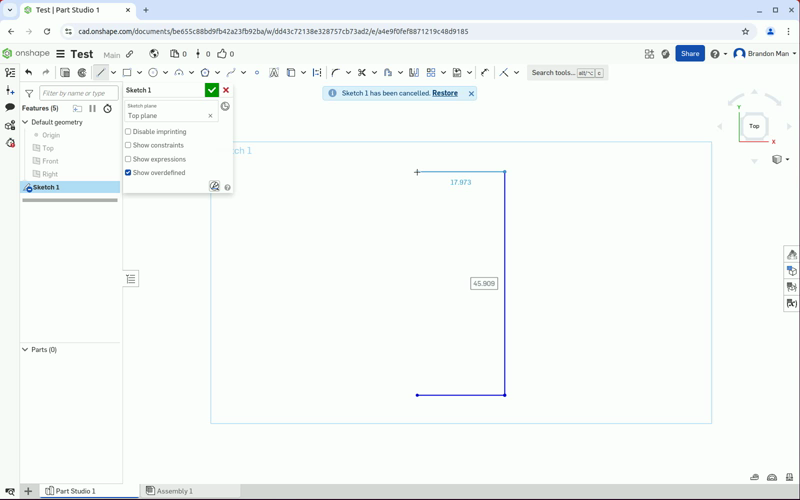
click(417, 171)
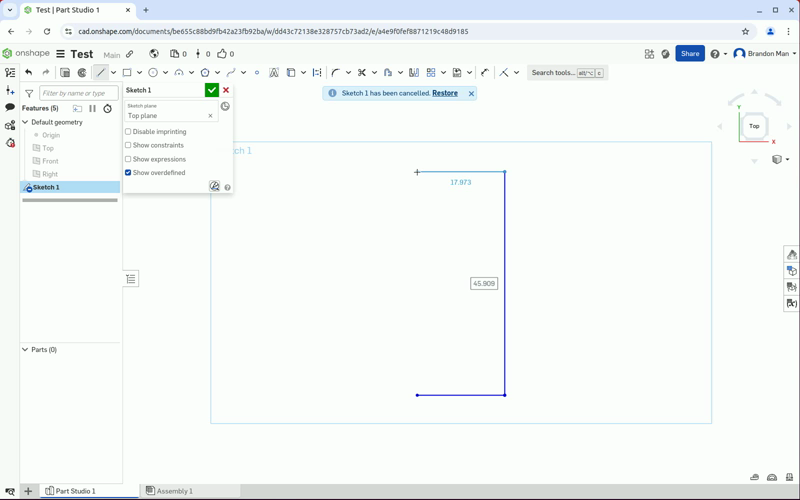
key_up(shift)
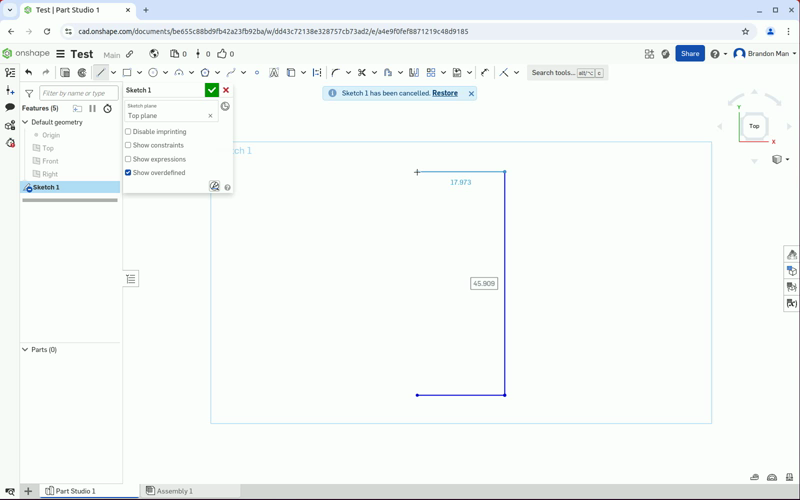
key_down(shift)
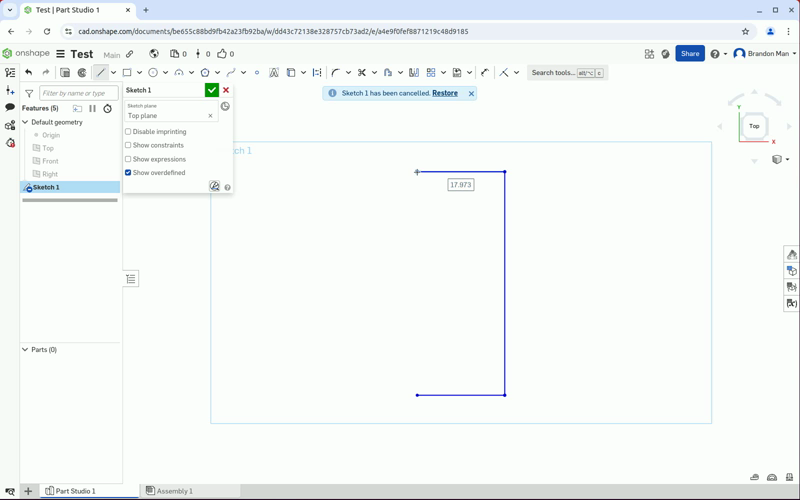
mouse_move(417, 395)
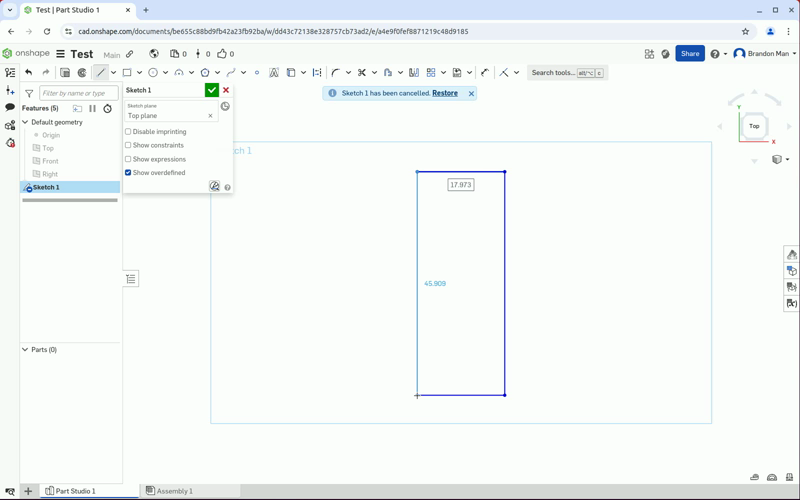
key_up(shift)
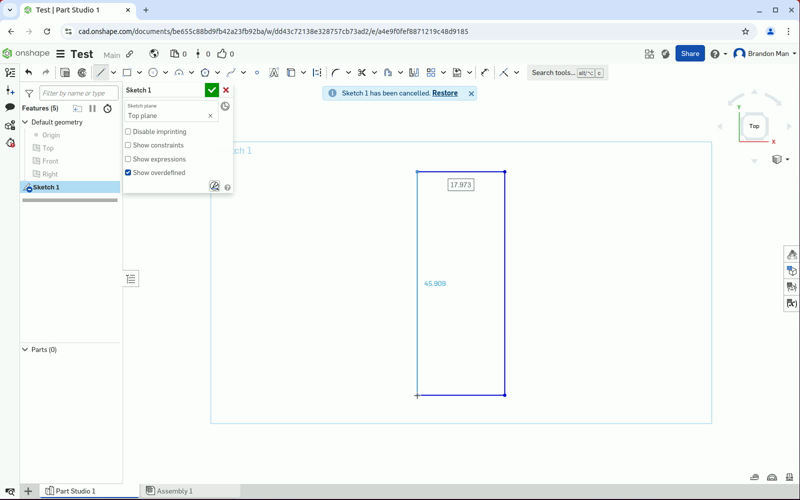
click(417, 395)
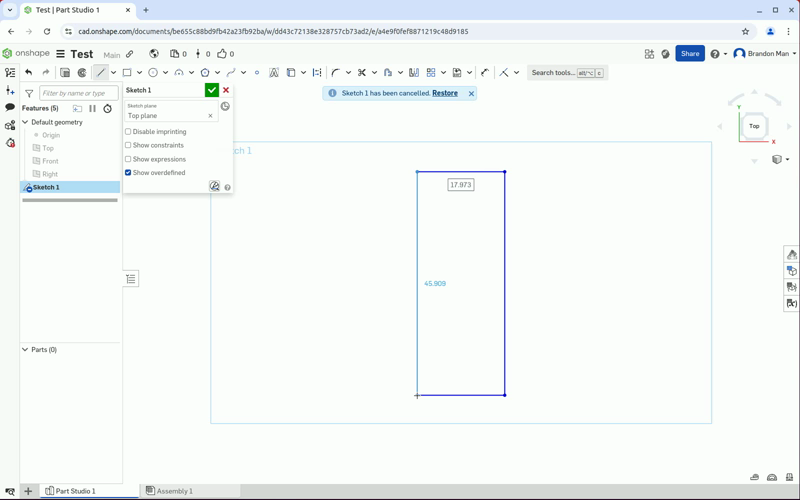
key(esc)
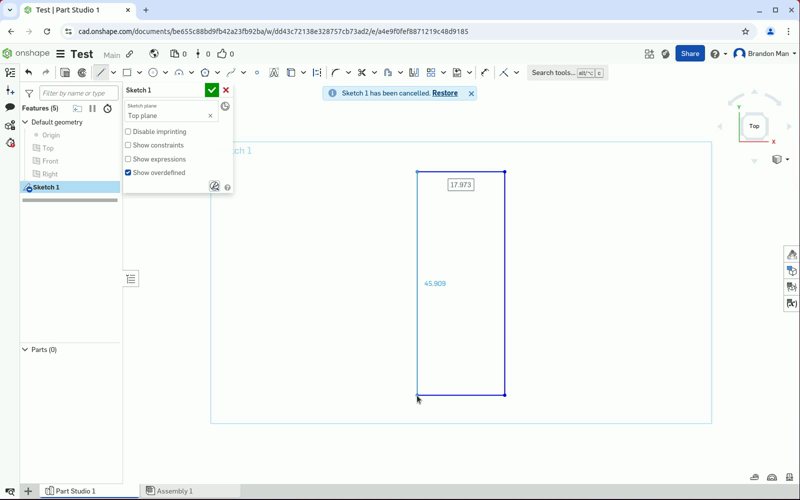
key(l)
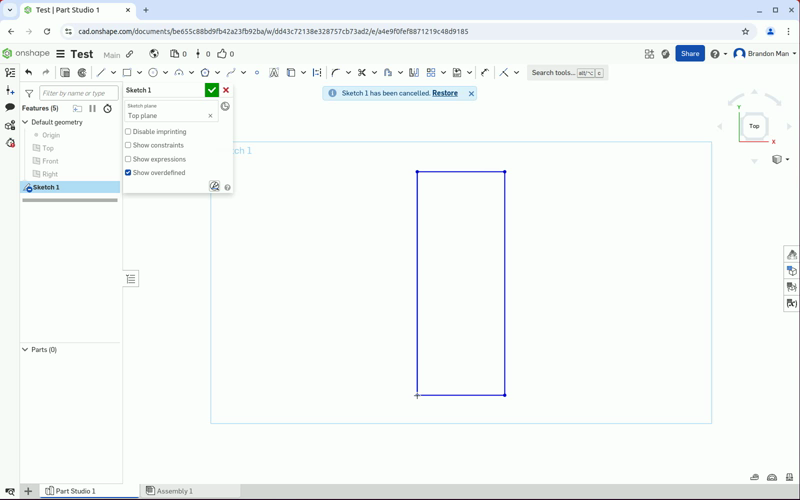
key_down(shift)
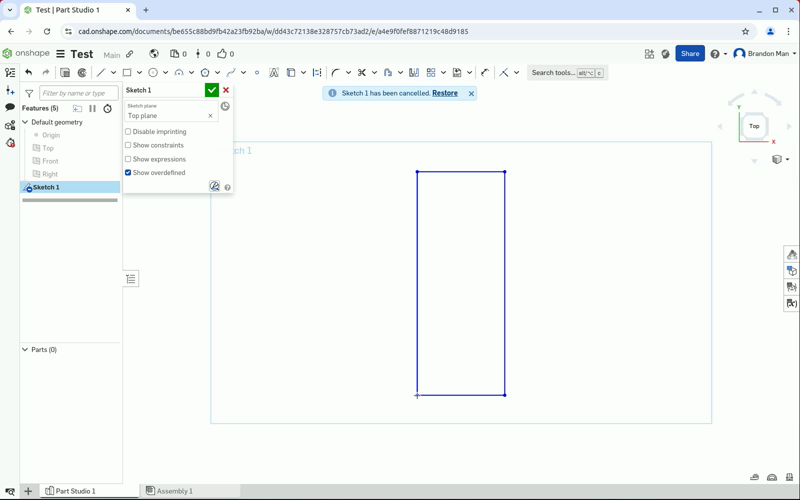
mouse_move(424, 393)
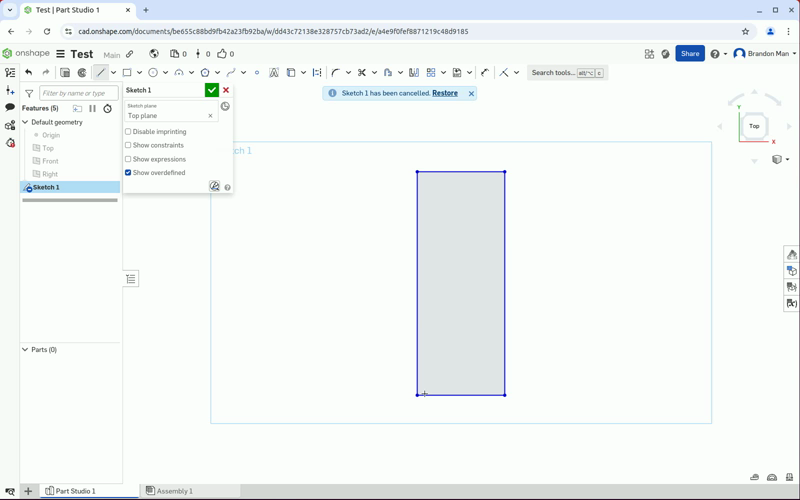
click(424, 393)
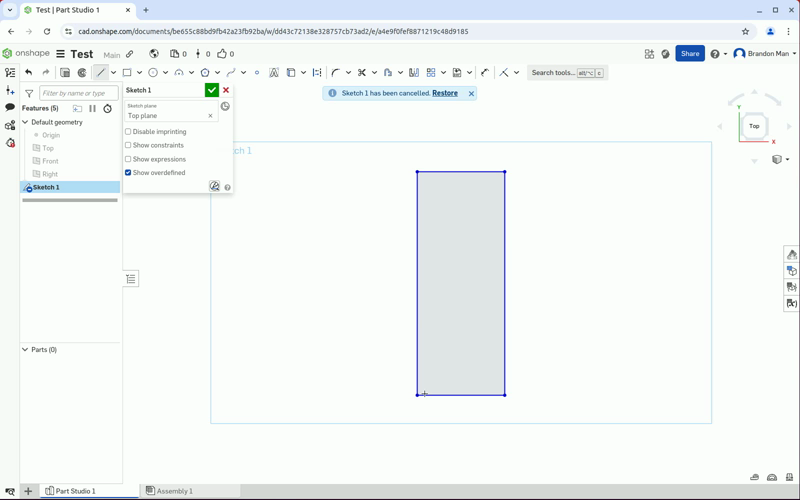
key_up(shift)
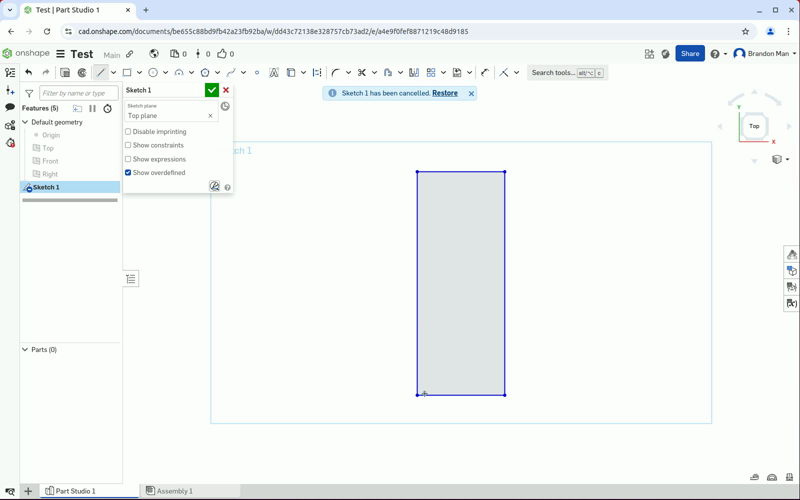
key_down(shift)
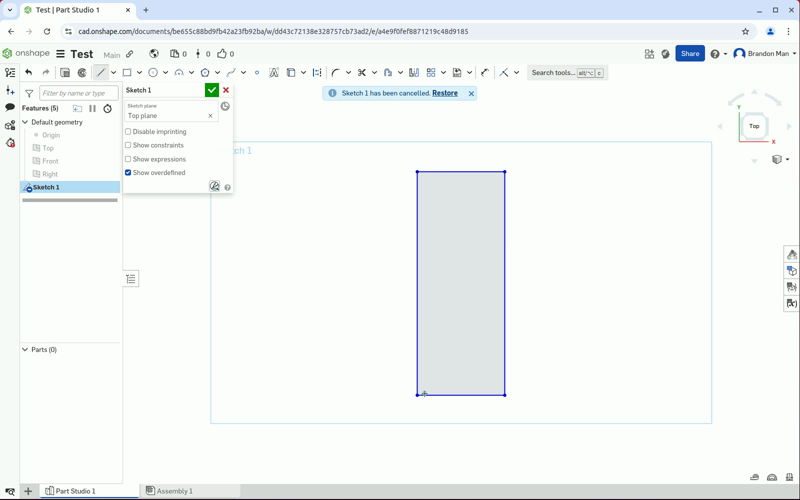
mouse_move(497, 393)
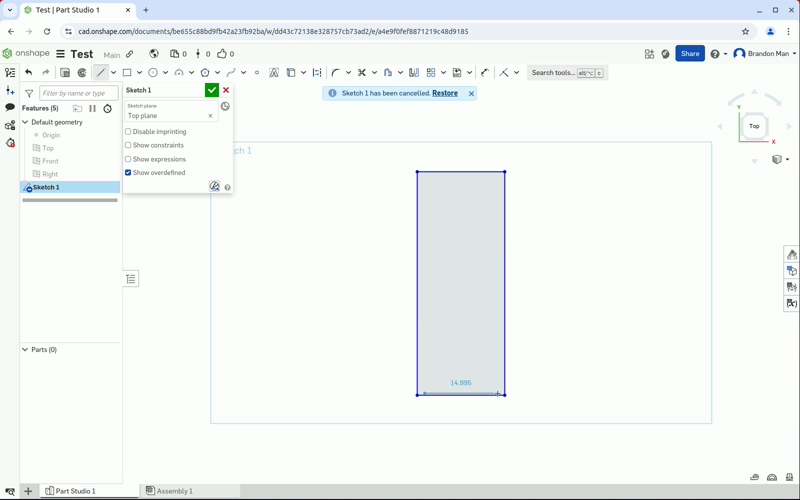
click(497, 393)
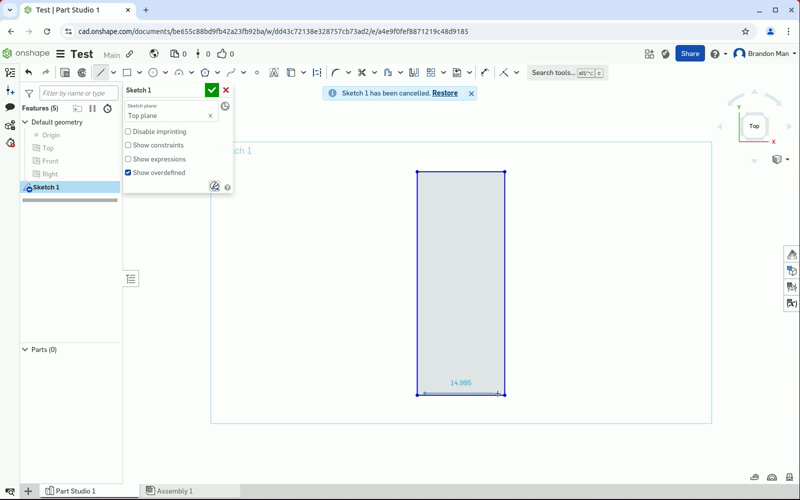
key_up(shift)
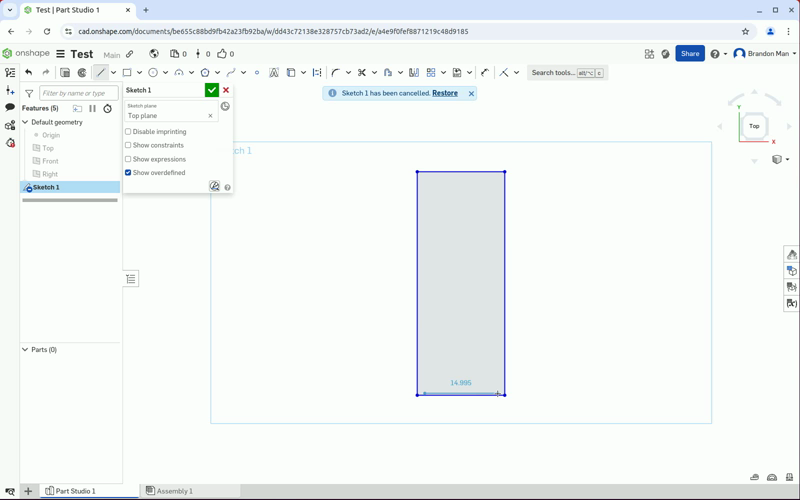
key_down(shift)
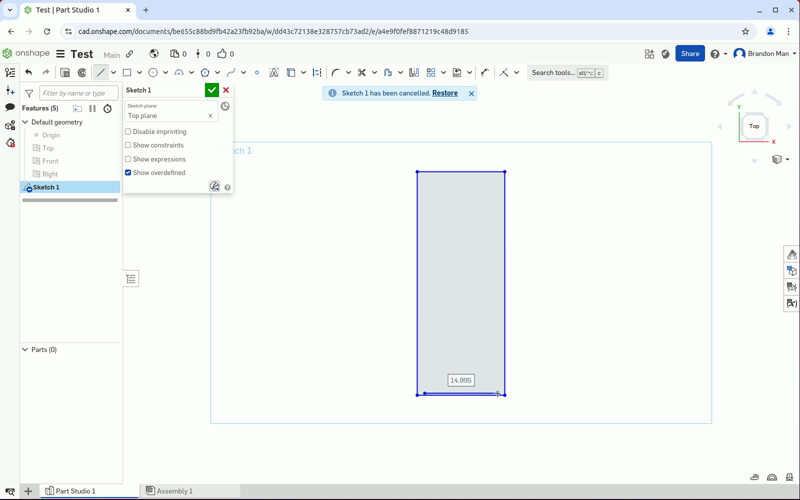
mouse_move(497, 174)
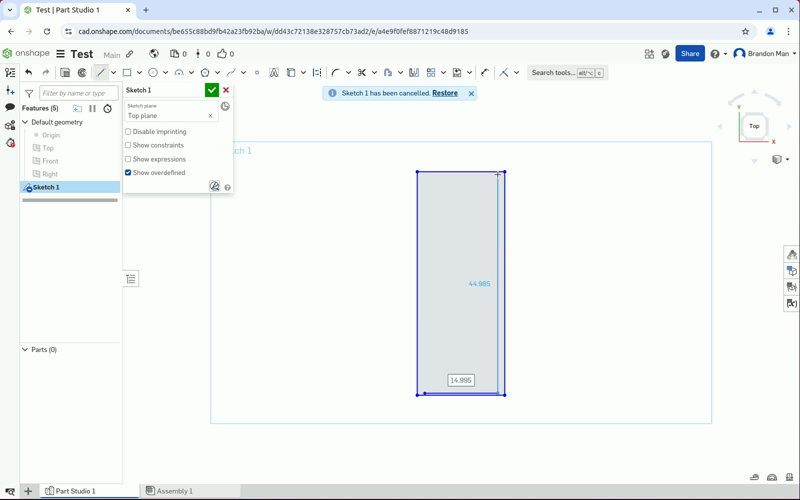
click(497, 174)
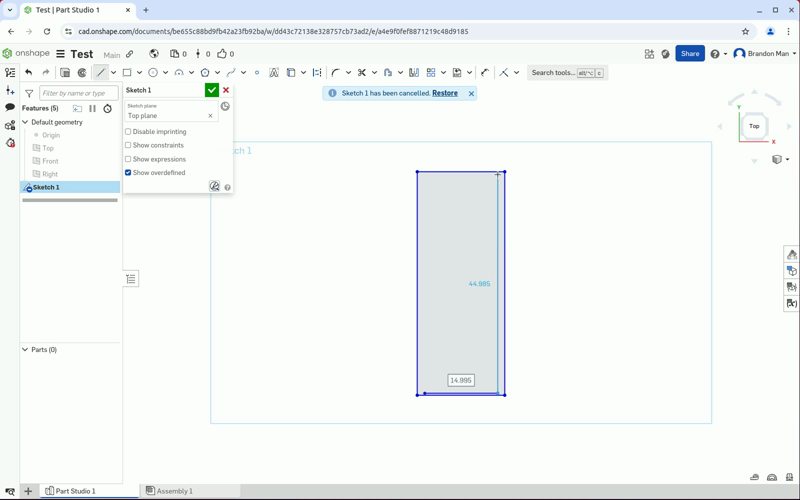
key_up(shift)
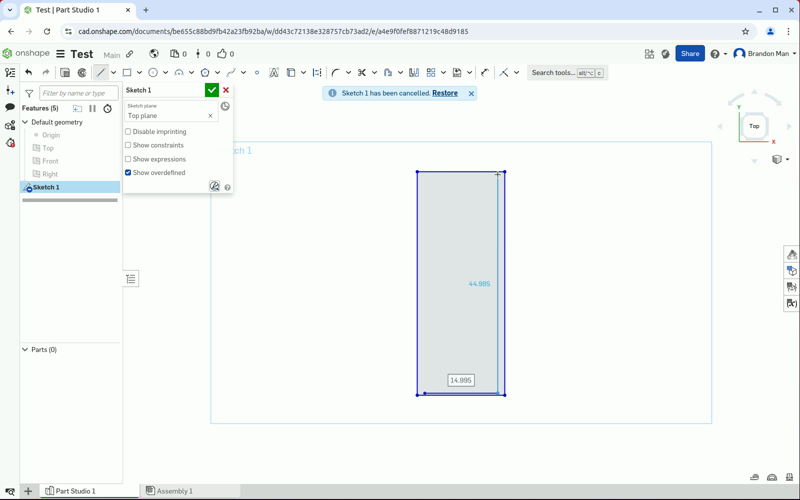
key_down(shift)
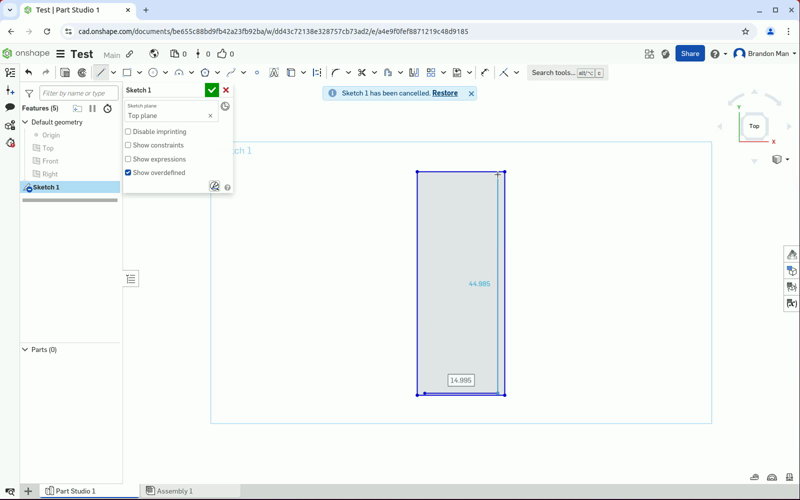
mouse_move(424, 174)
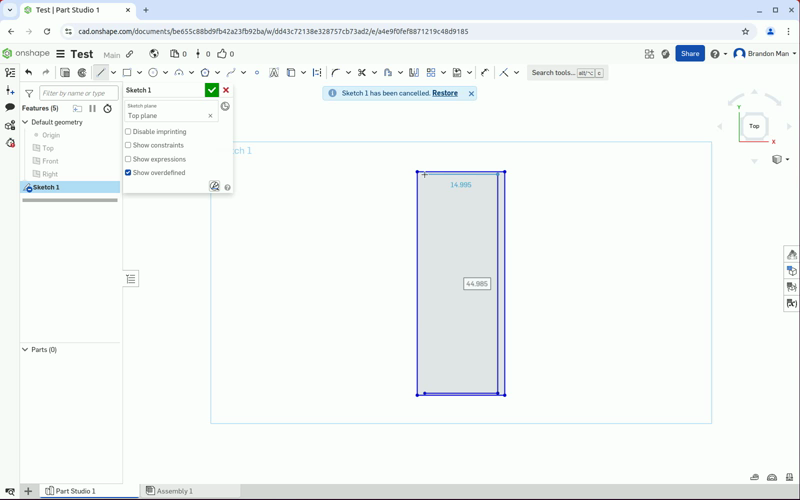
click(424, 174)
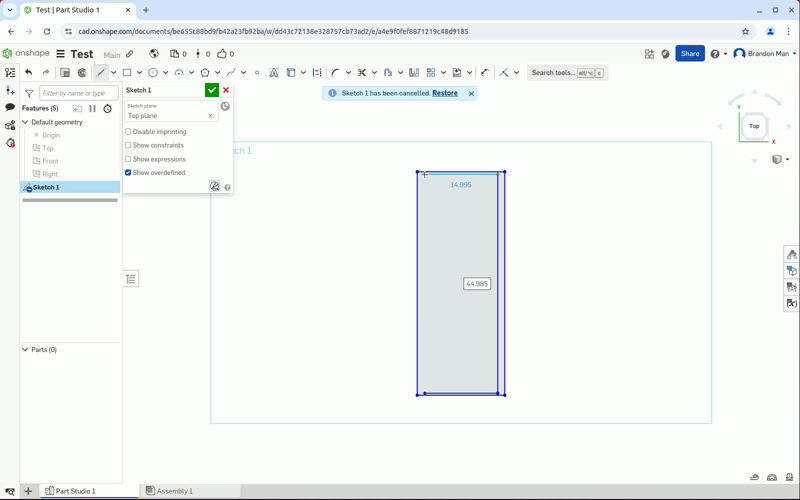
key_up(shift)
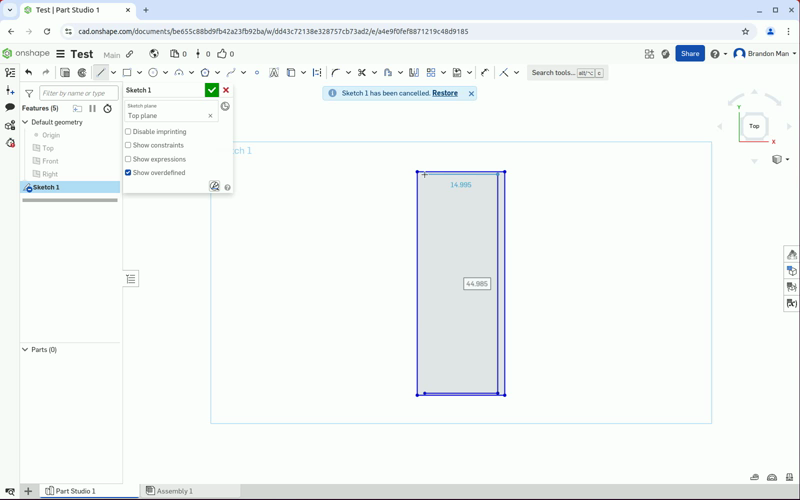
key_down(shift)
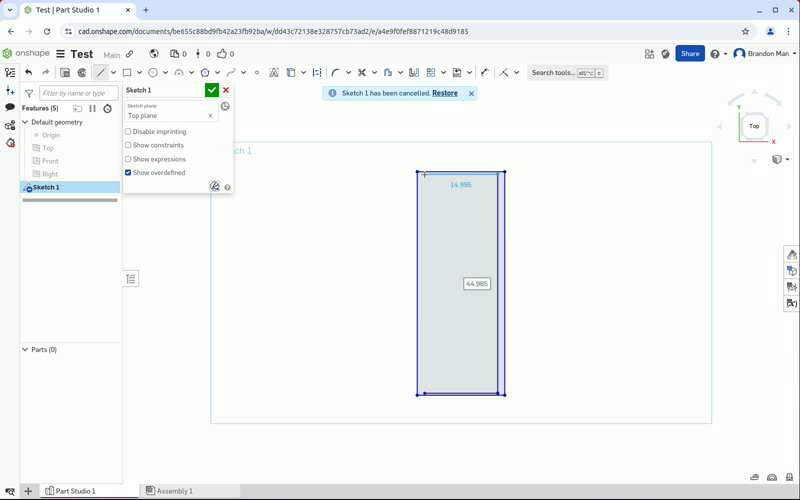
mouse_move(424, 393)
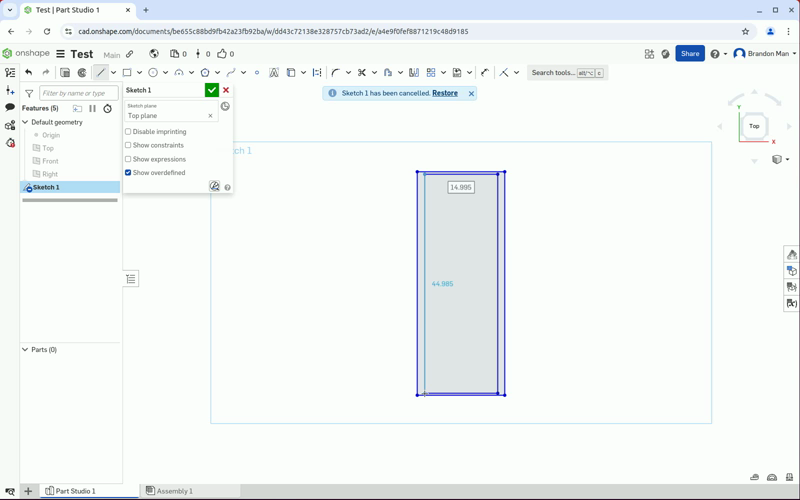
key_up(shift)
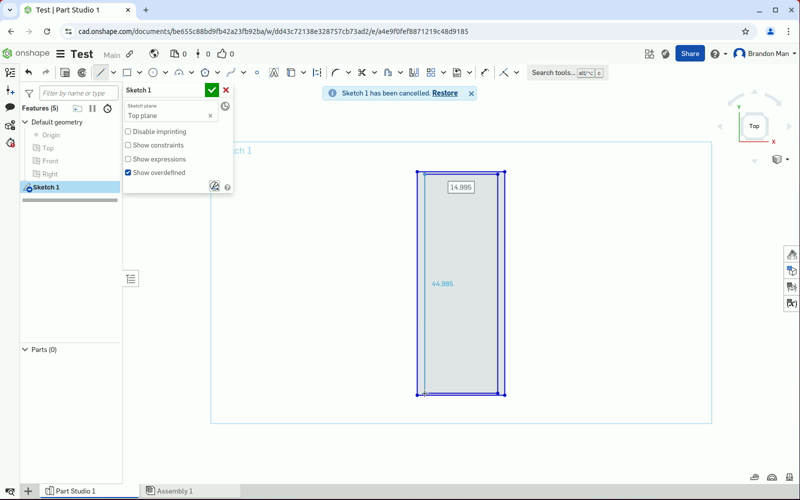
click(424, 393)
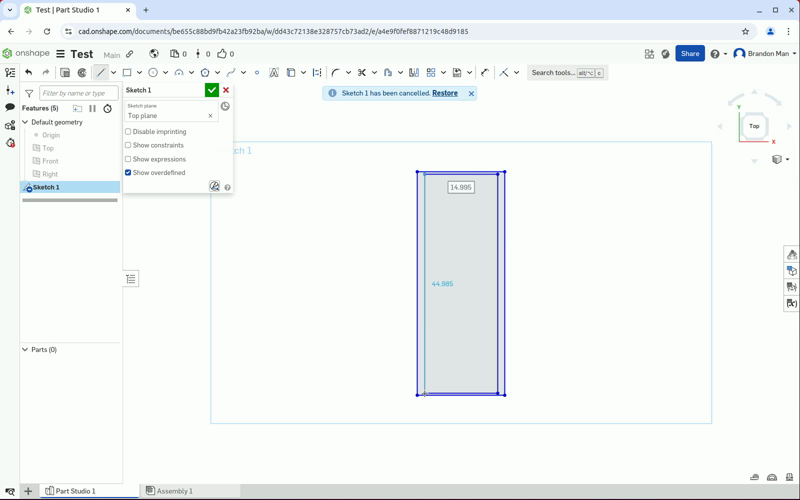
key(esc)
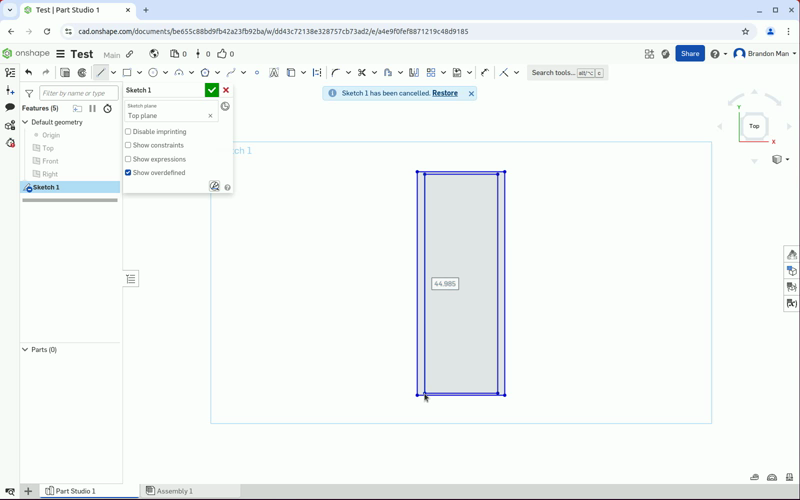
mouse_move(501, 391)
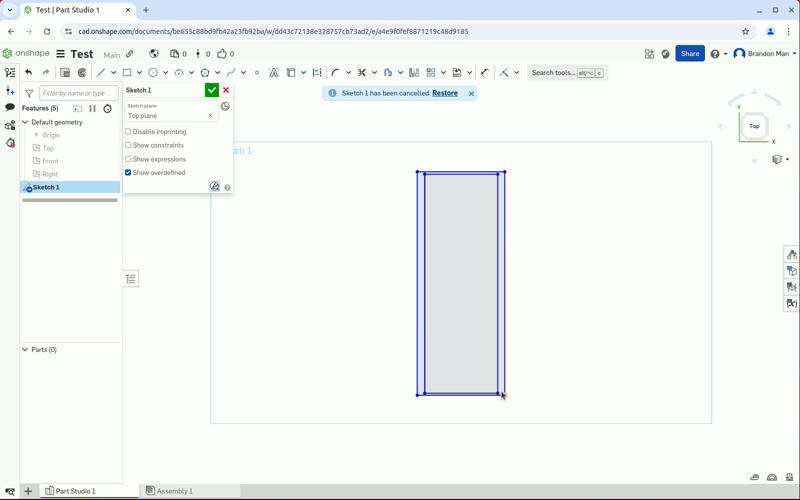
click(501, 391)
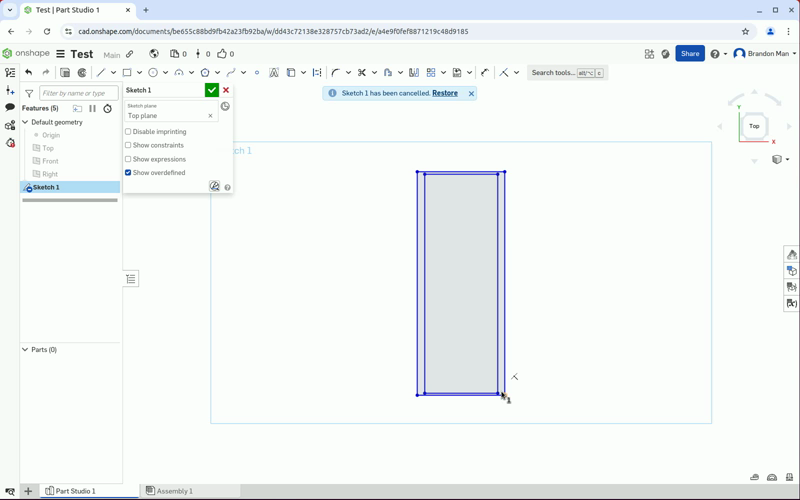
mouse_move(73, 352)
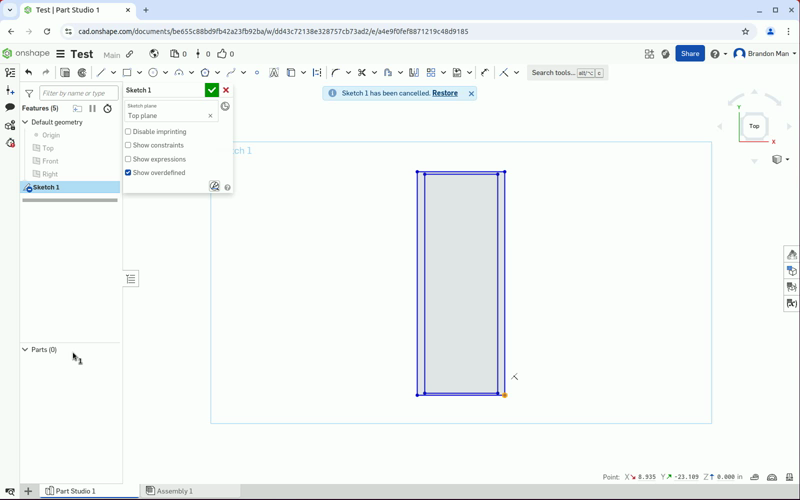
key(shift+y)
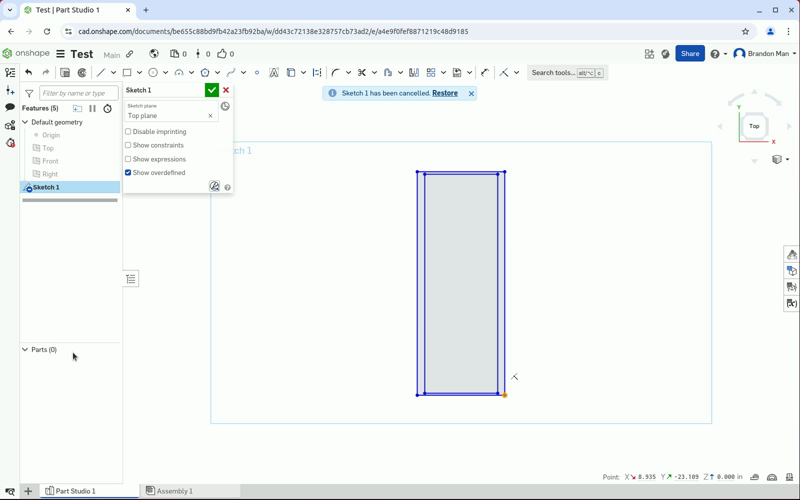
key(shift+e)
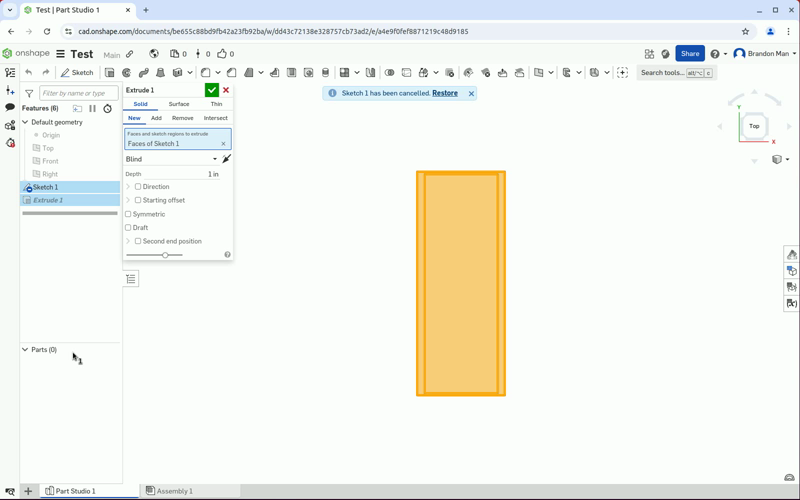
mouse_move(143, 106)
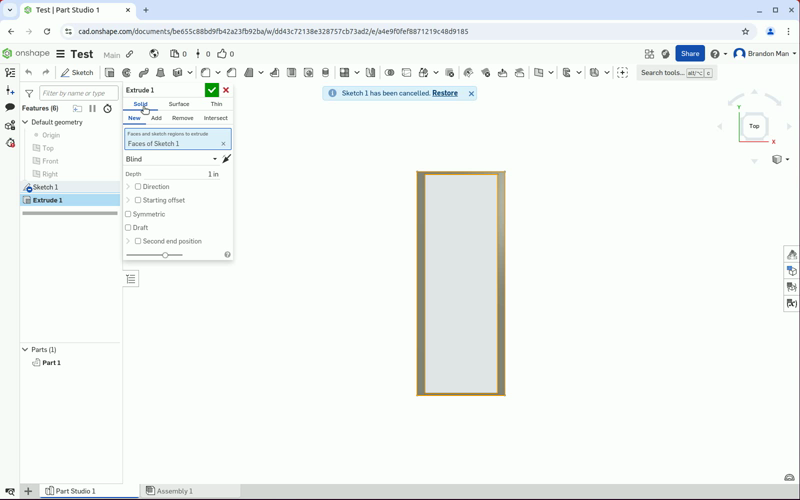
click(143, 106)
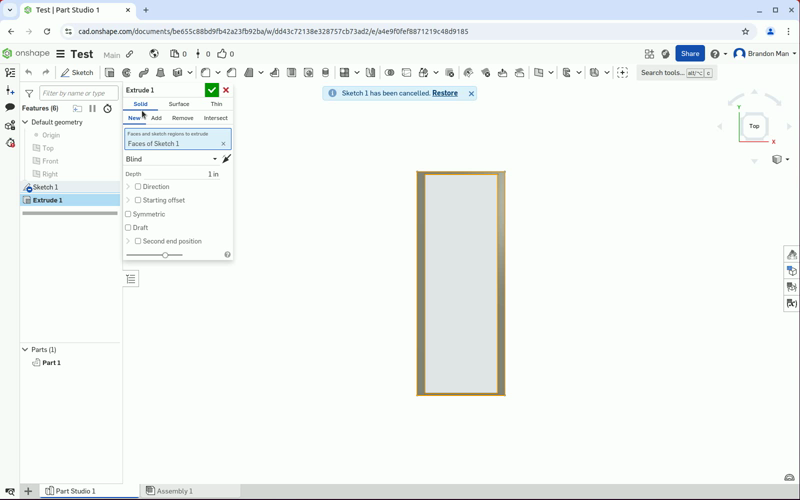
mouse_move(137, 120)
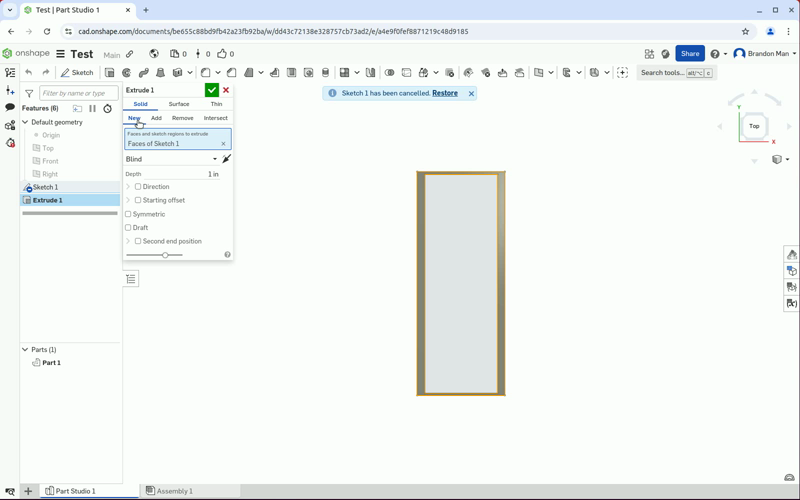
click(137, 120)
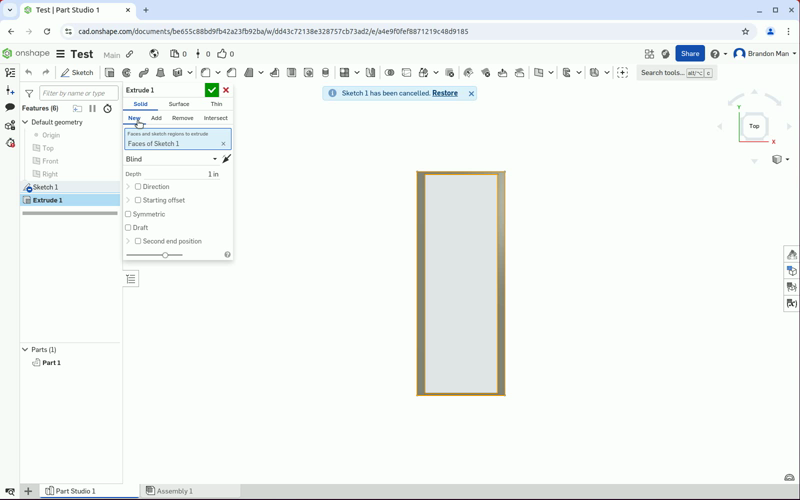
key(tab, 4)
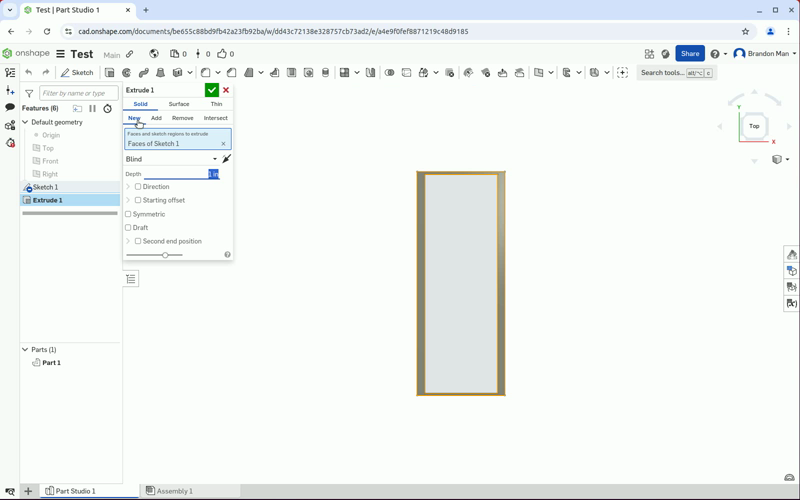
text(0.722)
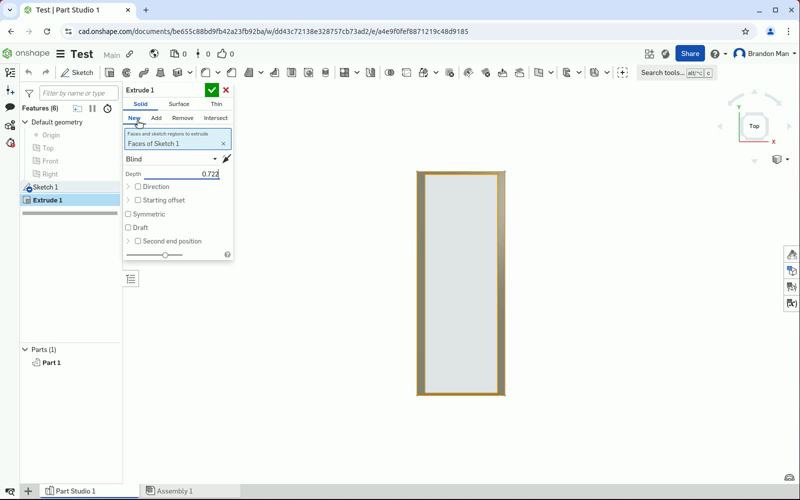
key(enter)
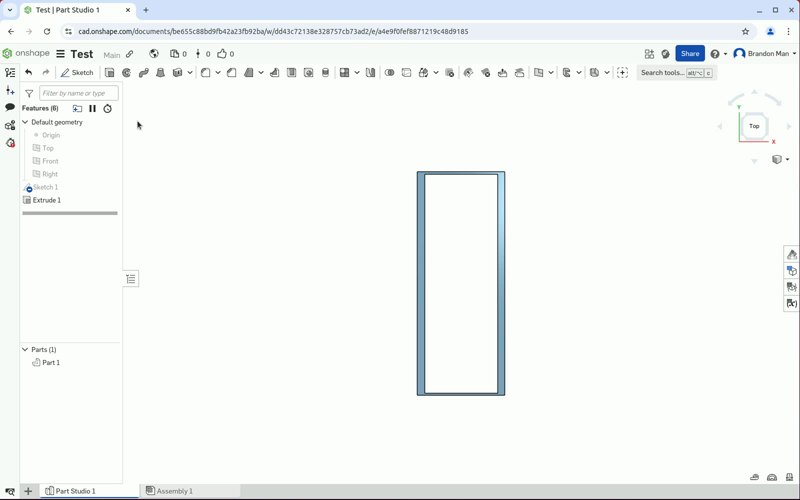
key(shift+h)
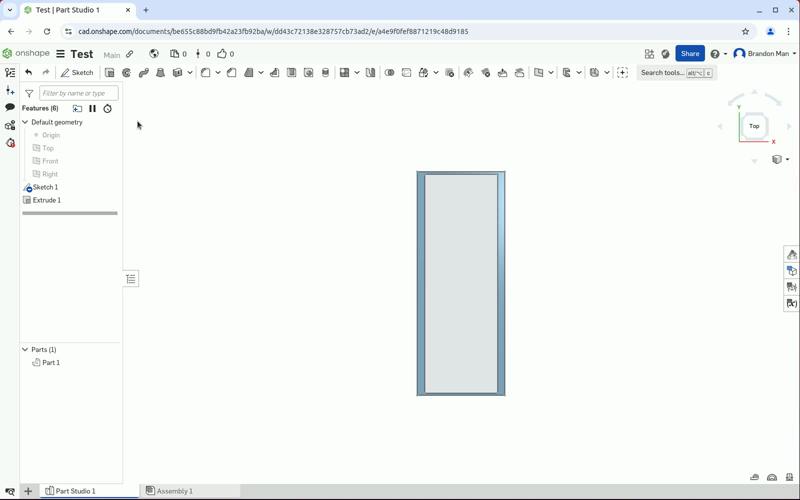
key(shift+h)
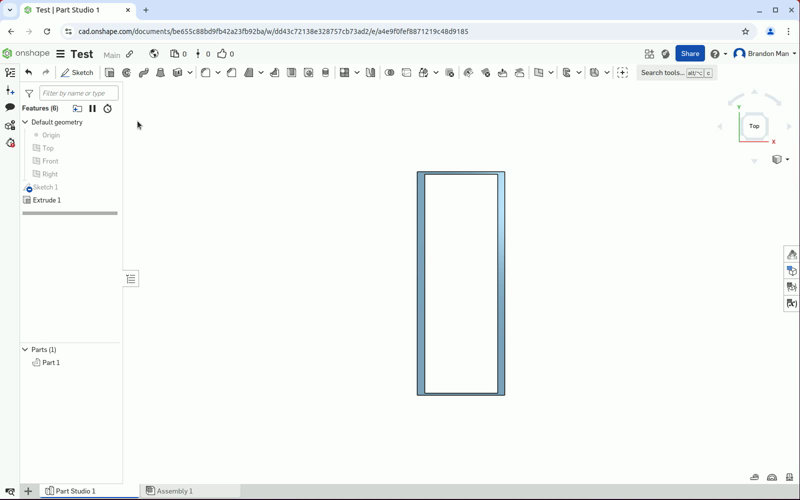
mouse_move(73, 189)
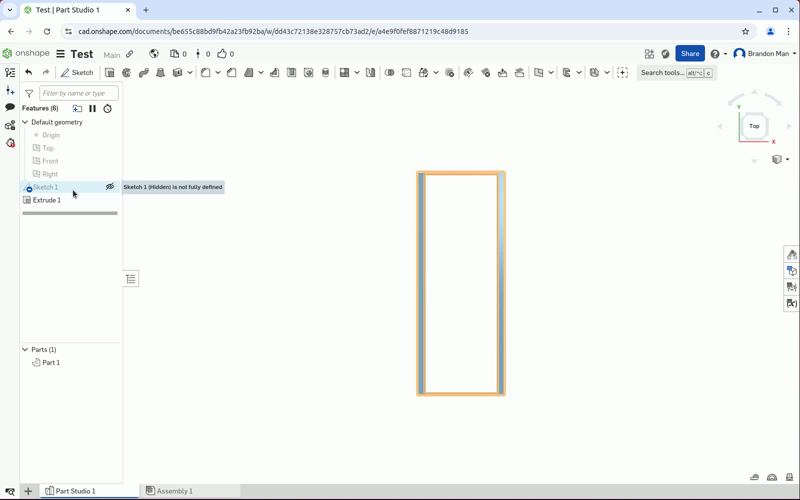
click(73, 189)
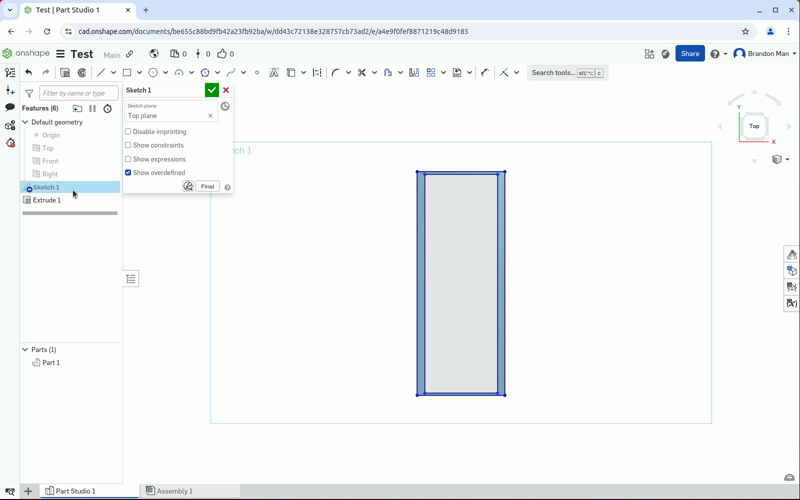
mouse_move(229, 92)
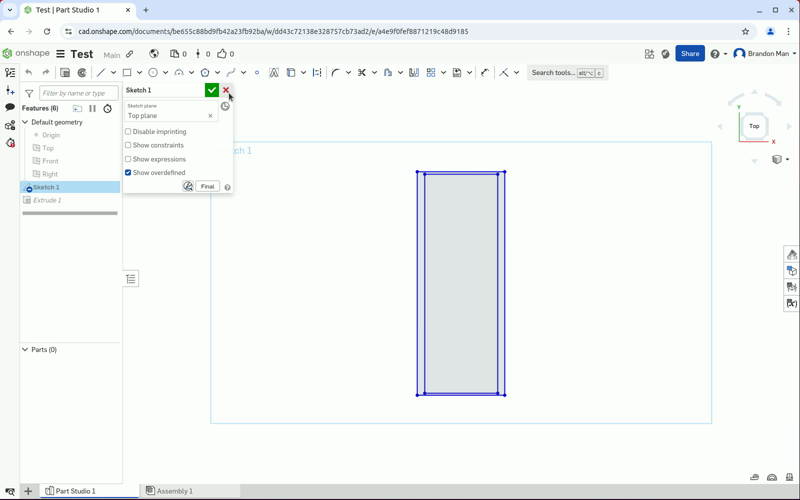
click(229, 92)
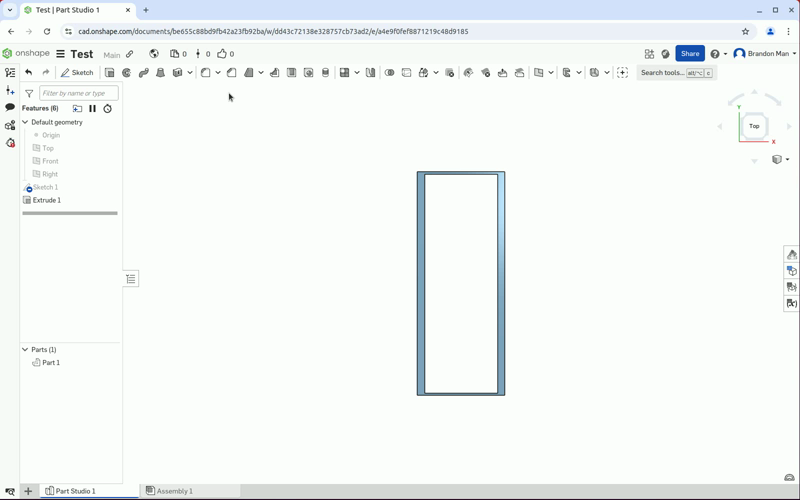
mouse_move(541, 75)
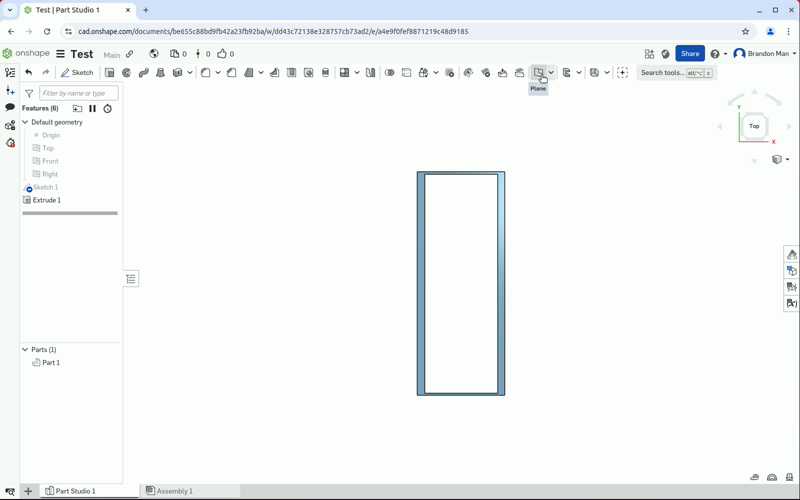
click(541, 75)
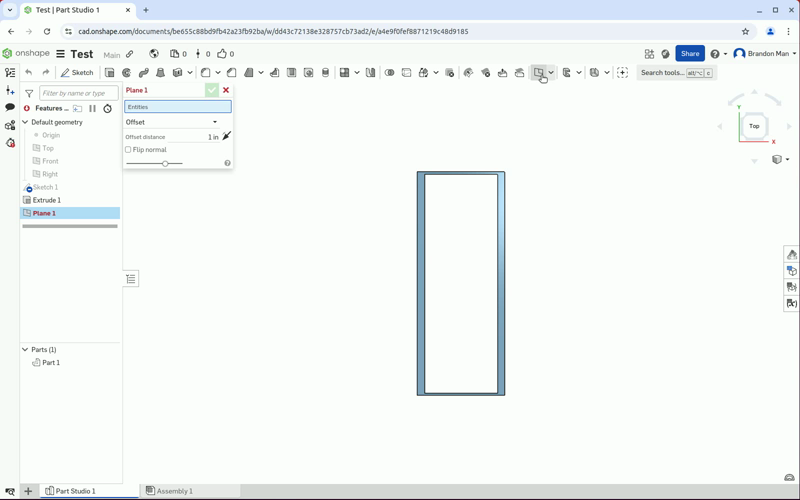
mouse_move(73, 150)
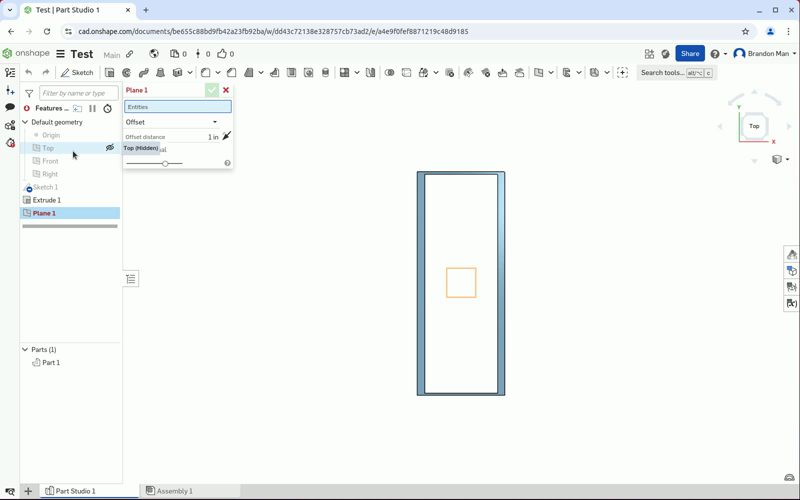
click(73, 150)
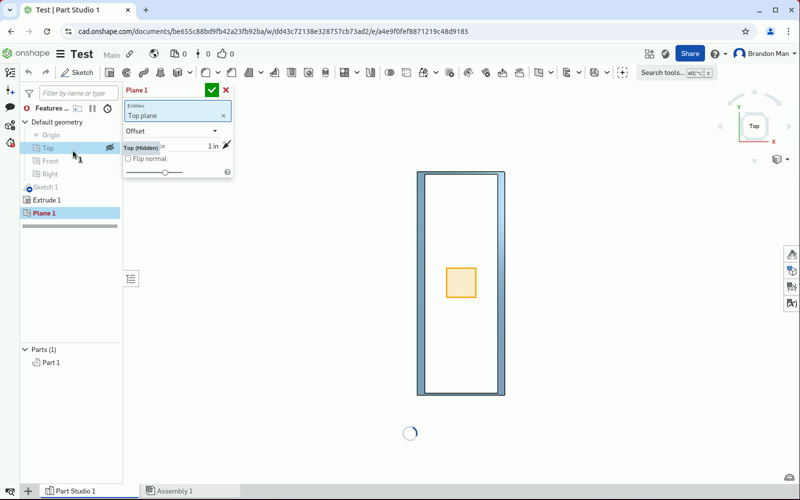
key(tab, 2)
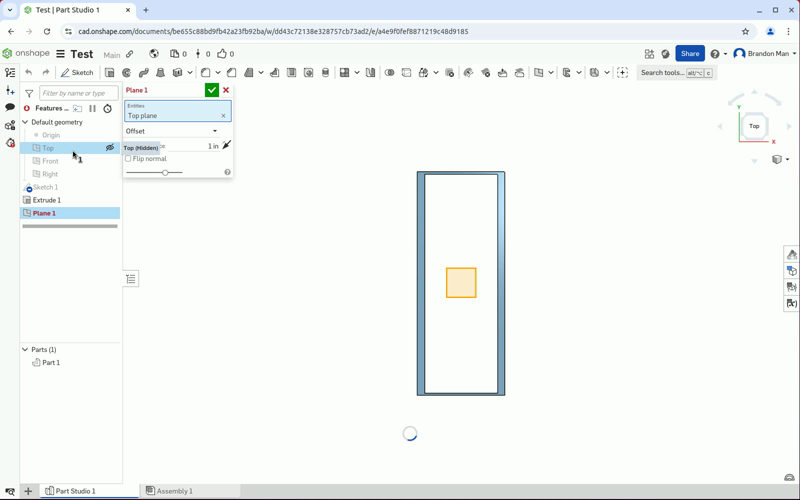
text(0.709)
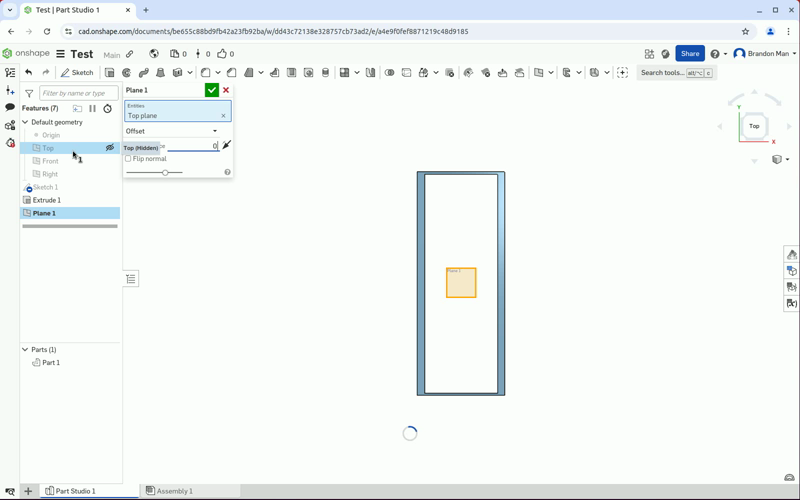
key(enter, 2)
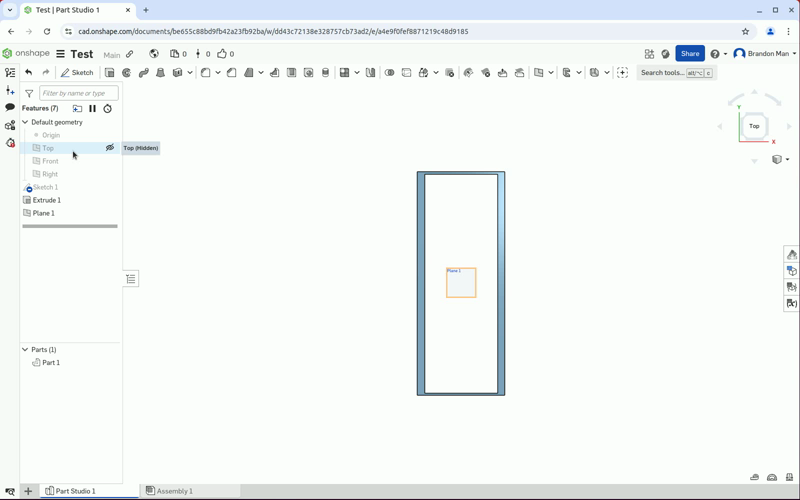
key(shift+s)
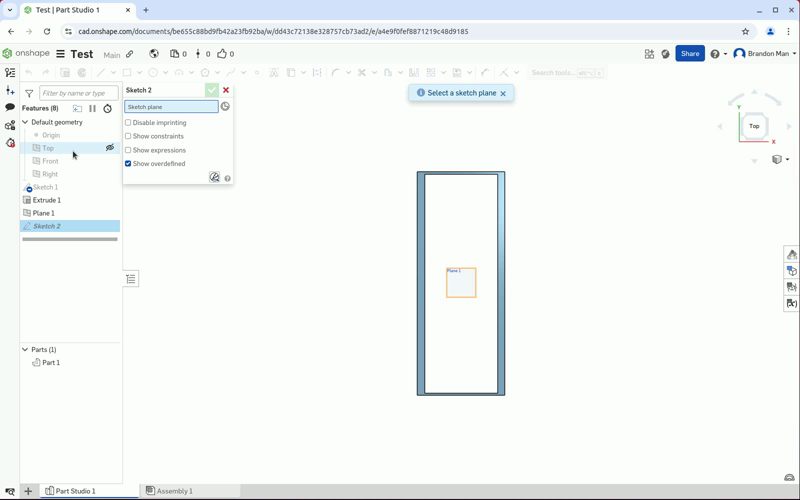
mouse_move(73, 215)
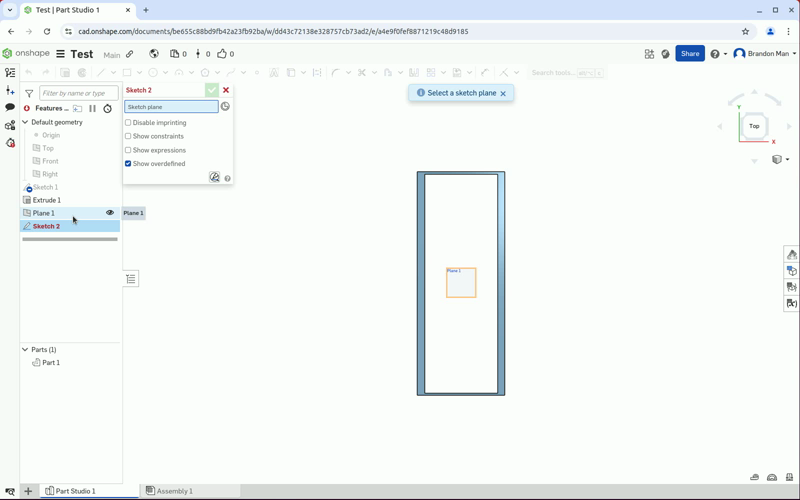
click(73, 215)
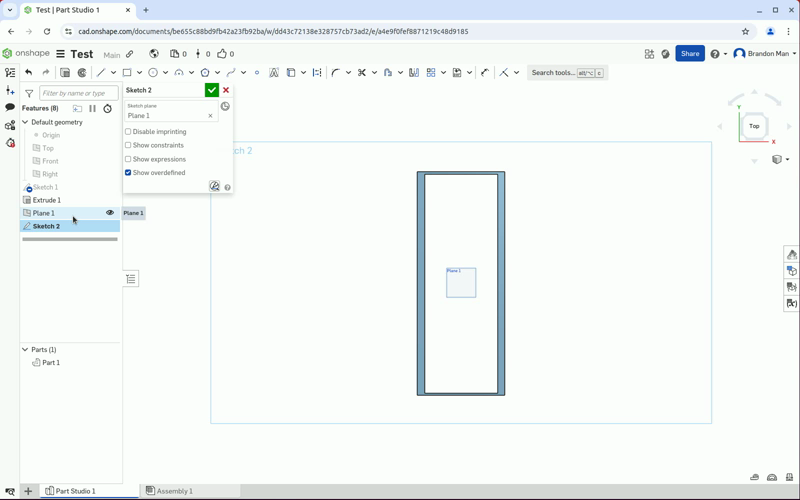
mouse_move(73, 352)
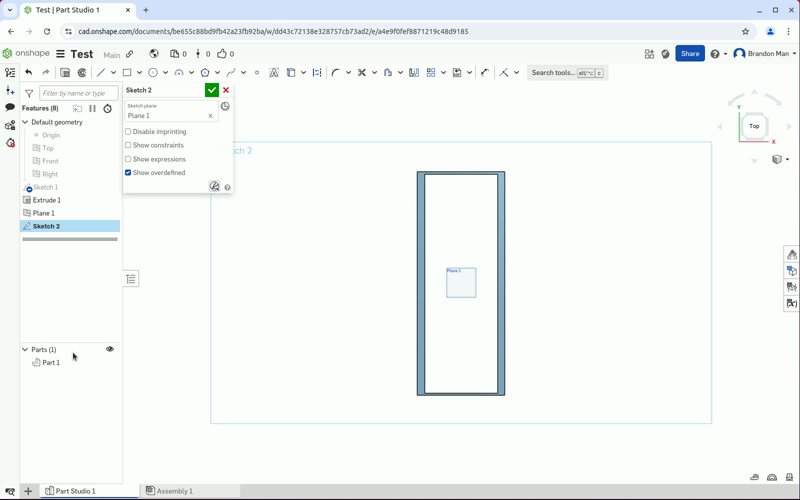
key(y)
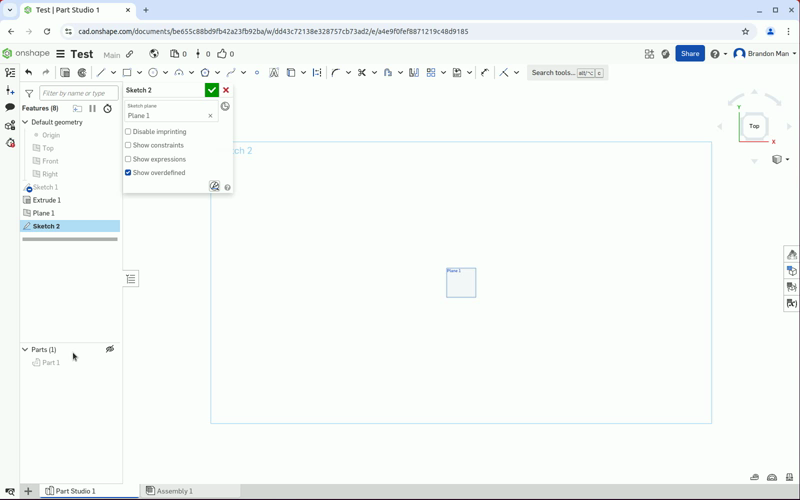
key(l)
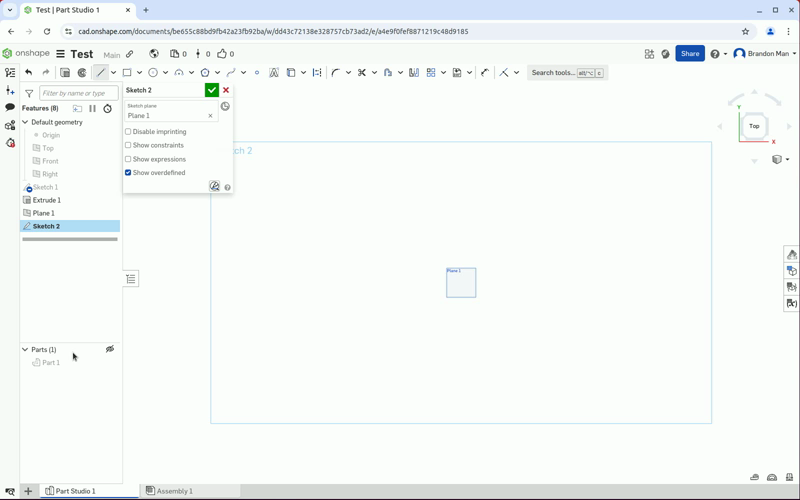
key_down(shift)
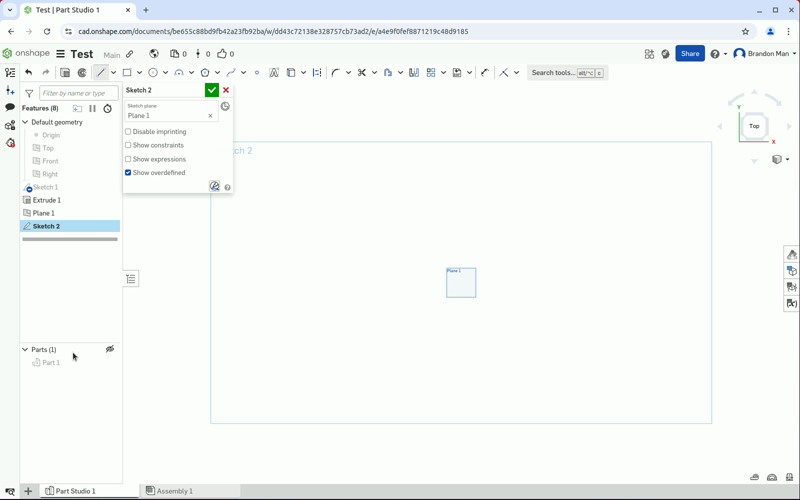
mouse_move(420, 395)
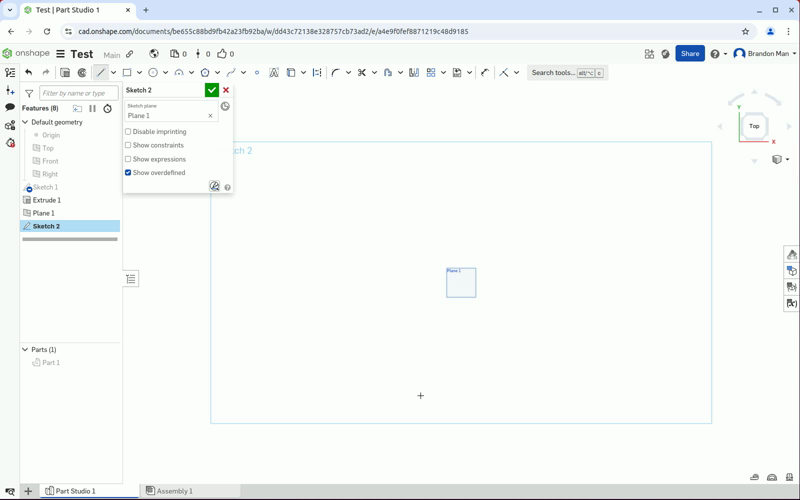
click(420, 395)
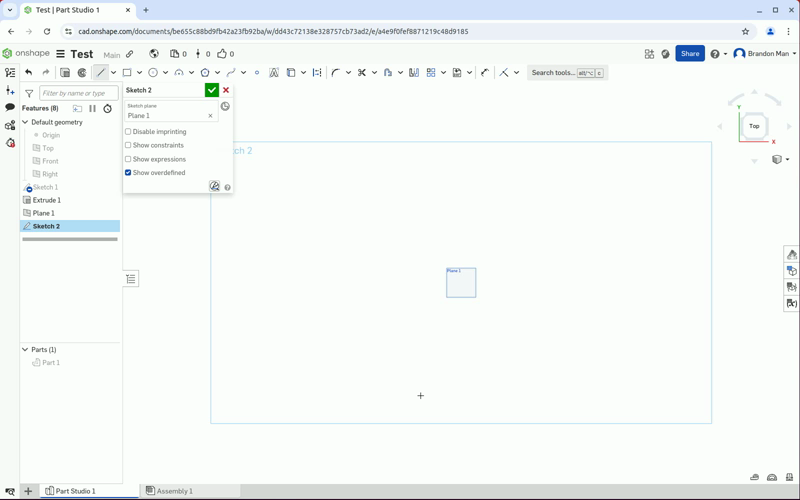
key_up(shift)
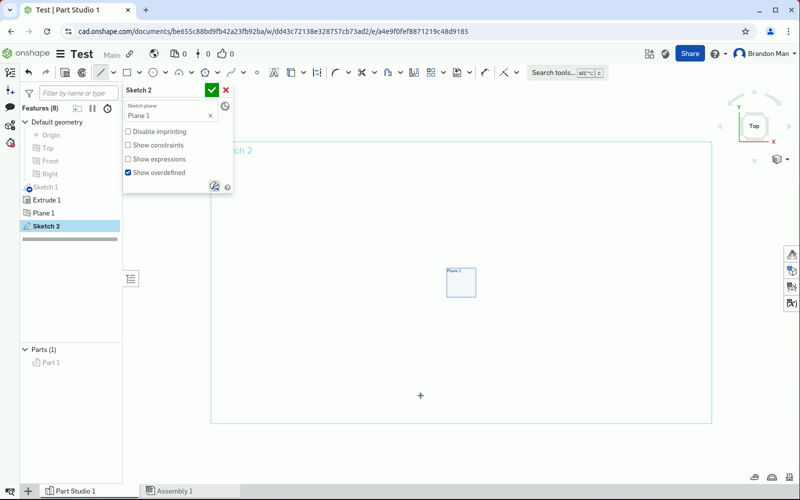
key_down(shift)
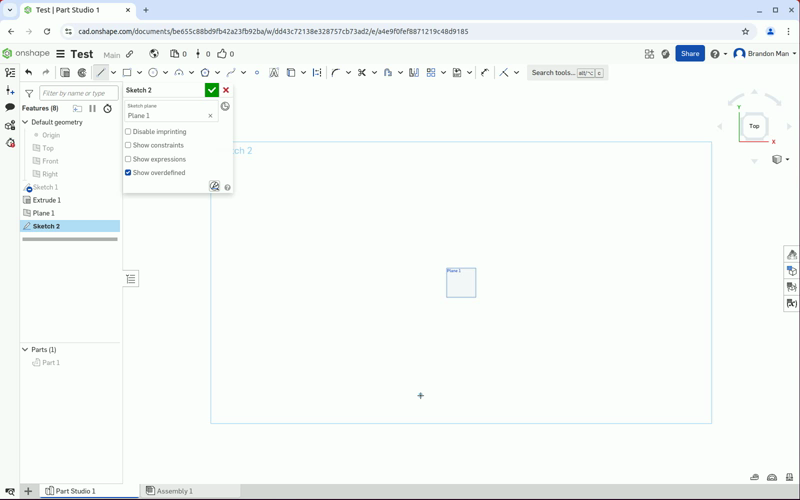
mouse_move(501, 395)
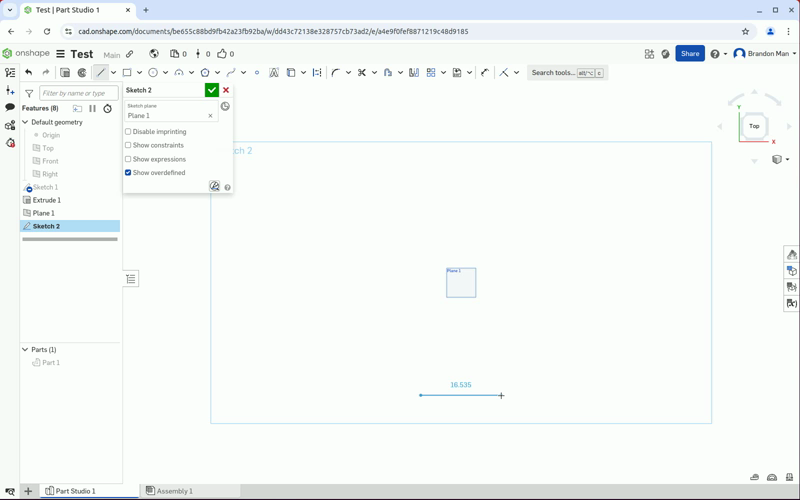
click(501, 395)
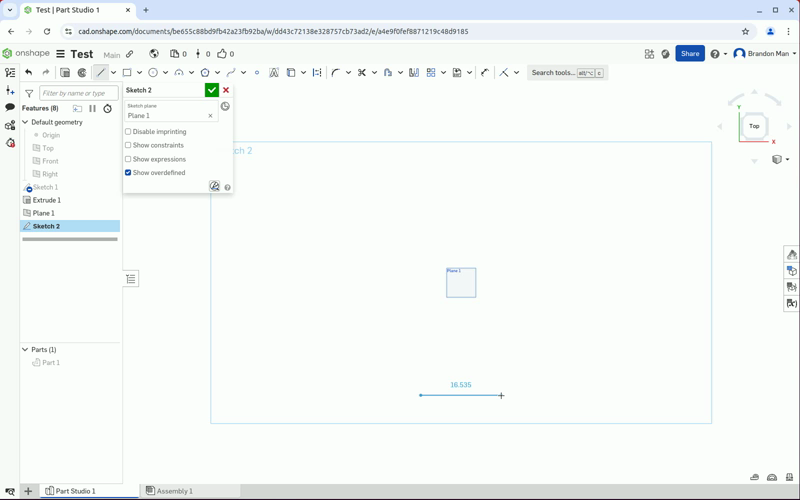
key_up(shift)
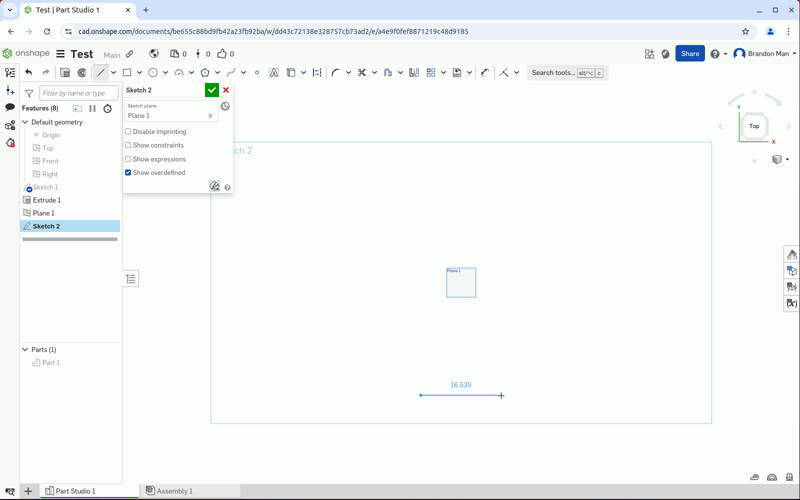
key_down(shift)
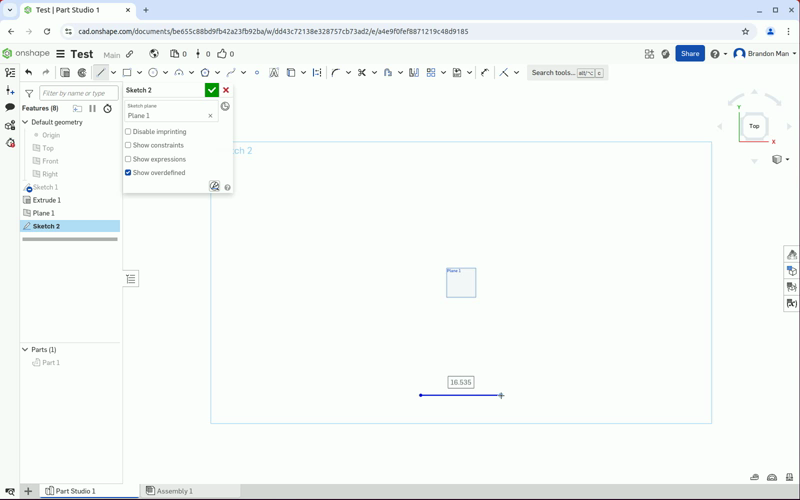
mouse_move(501, 171)
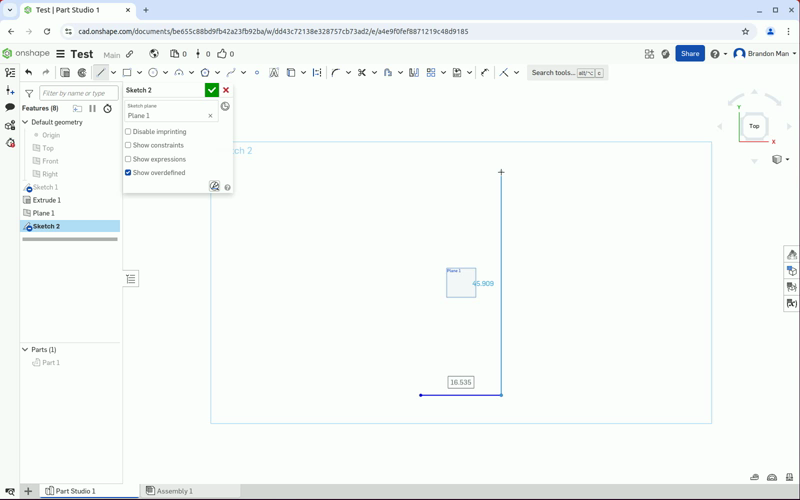
click(501, 171)
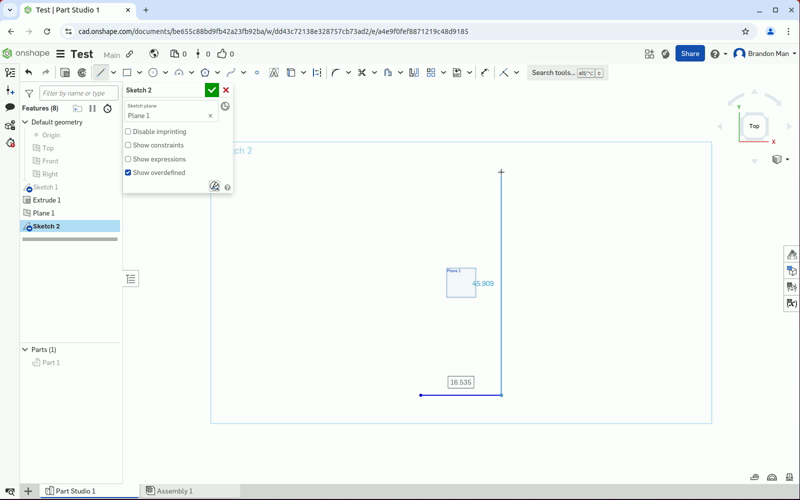
key_up(shift)
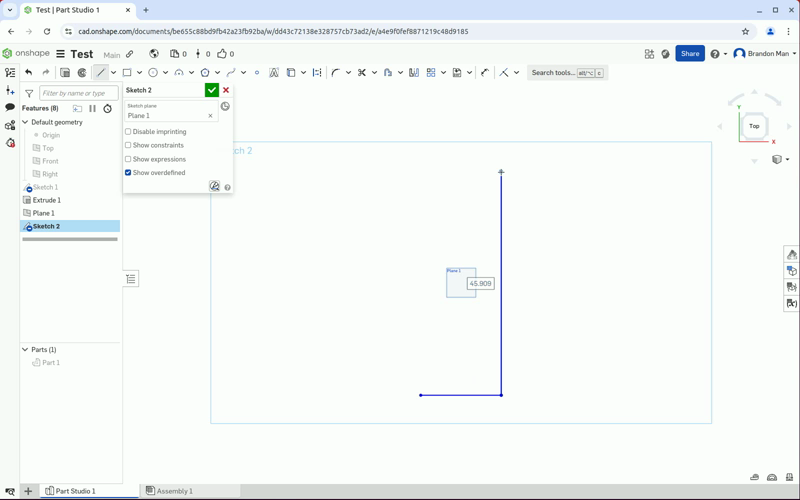
key_down(shift)
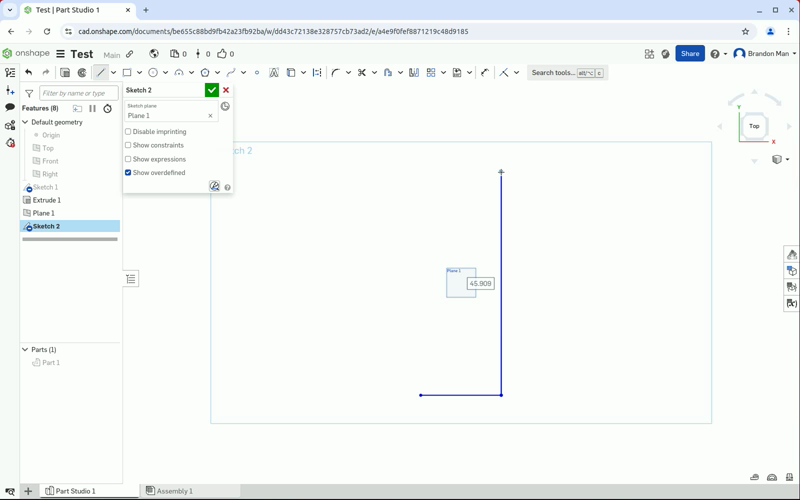
mouse_move(420, 171)
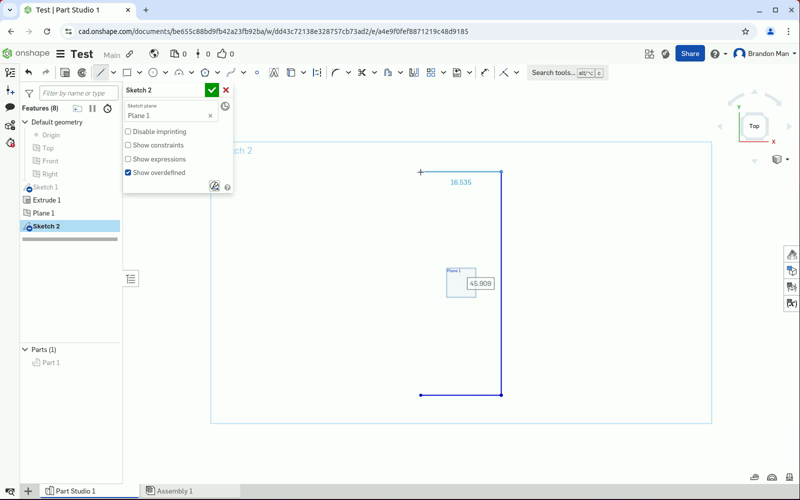
click(420, 171)
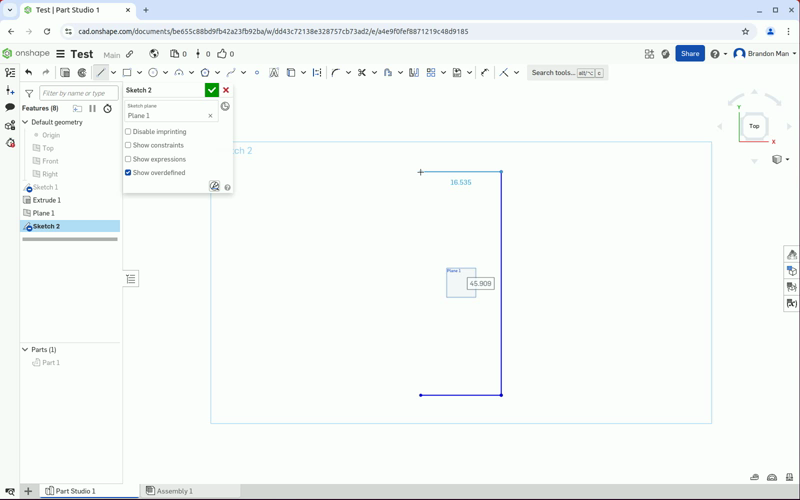
key_up(shift)
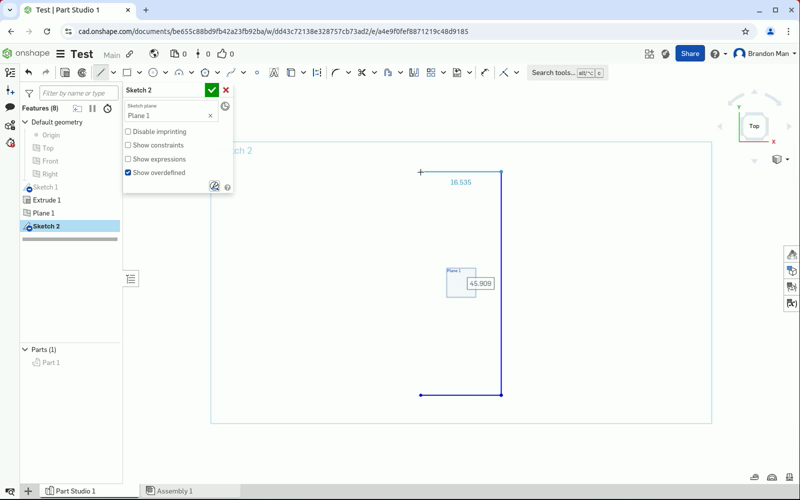
key_down(shift)
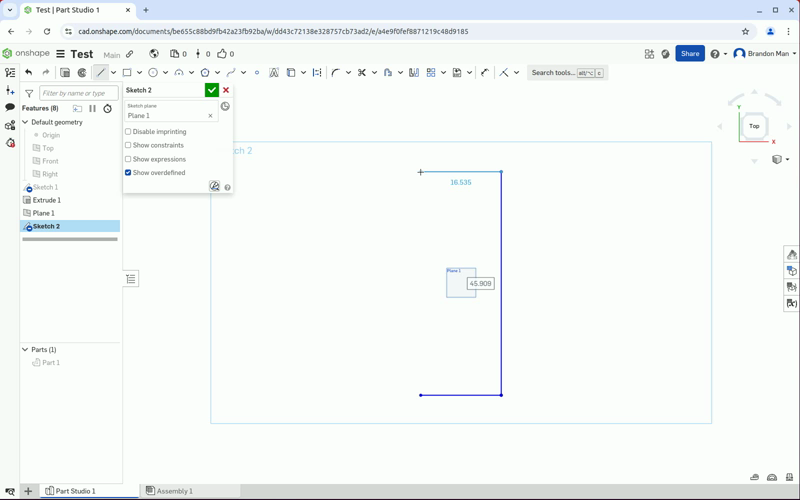
mouse_move(420, 395)
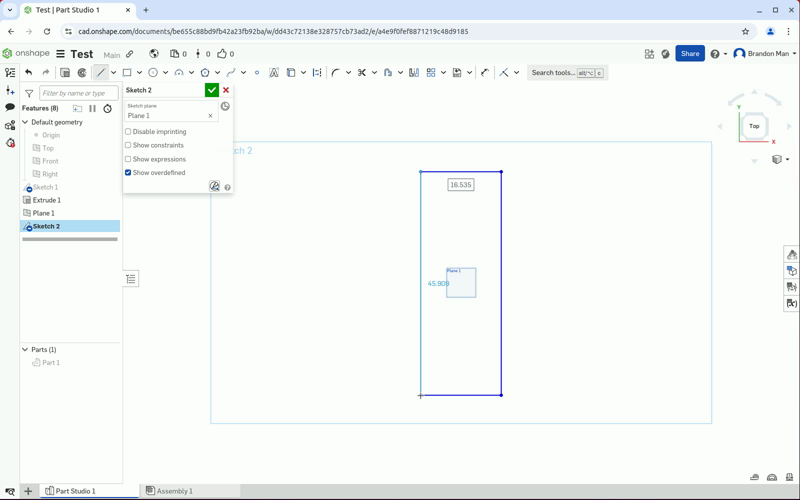
key_up(shift)
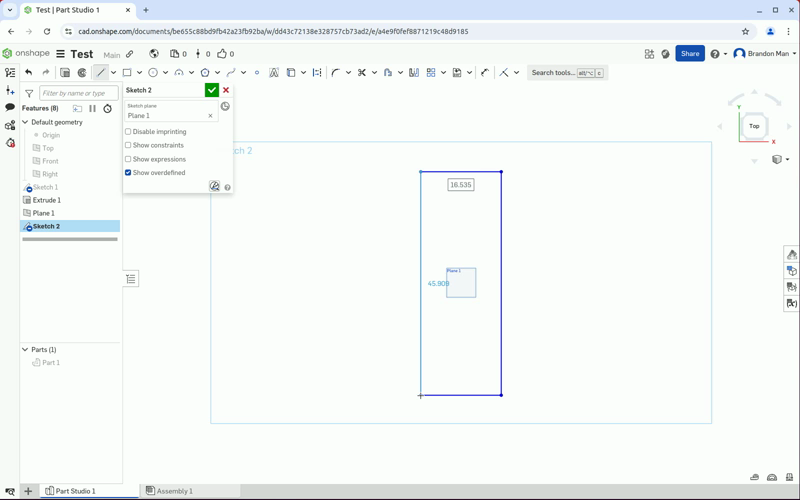
click(420, 395)
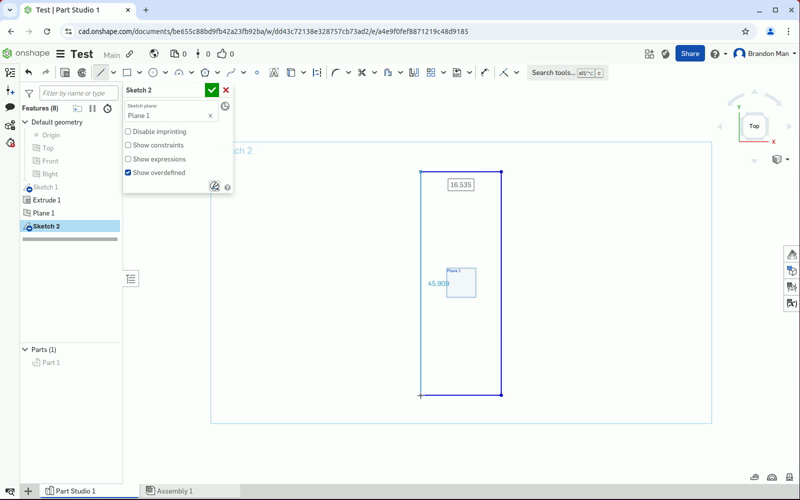
key(esc)
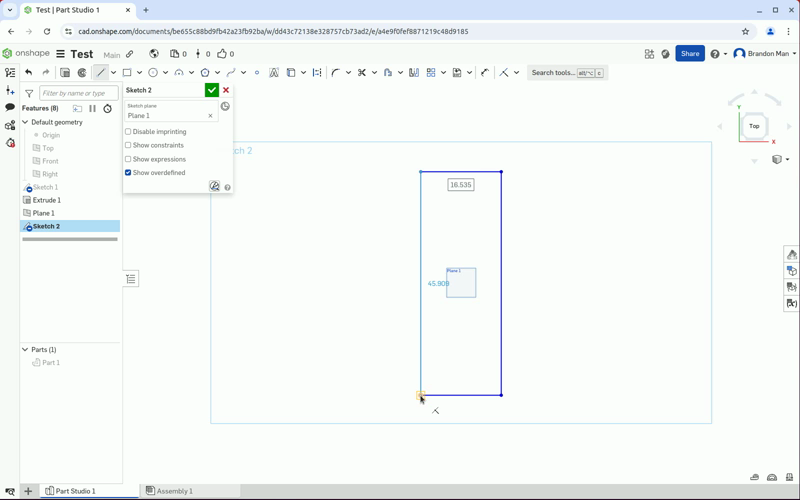
key(l)
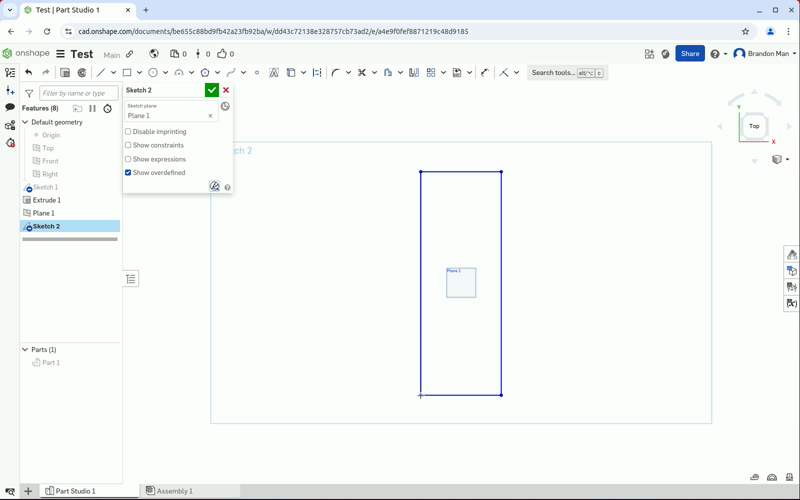
key_down(shift)
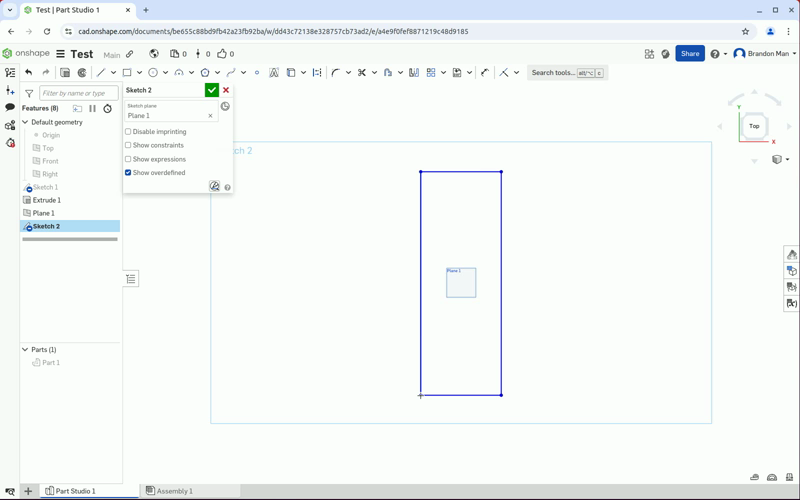
mouse_move(423, 393)
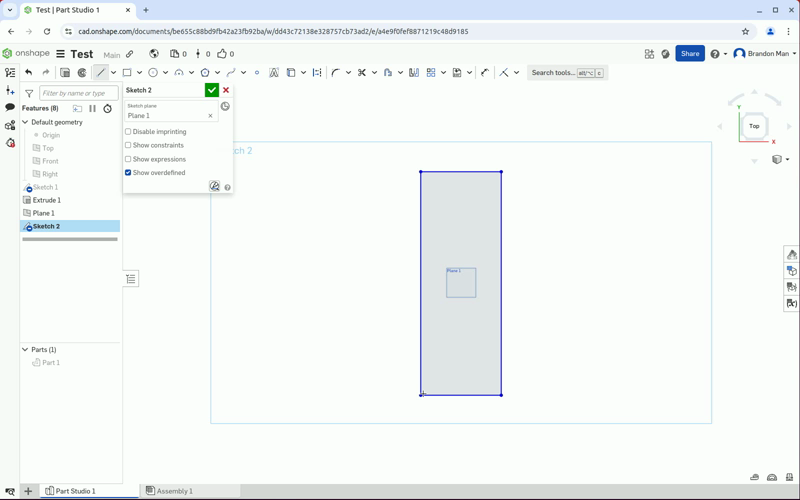
scroll(6)
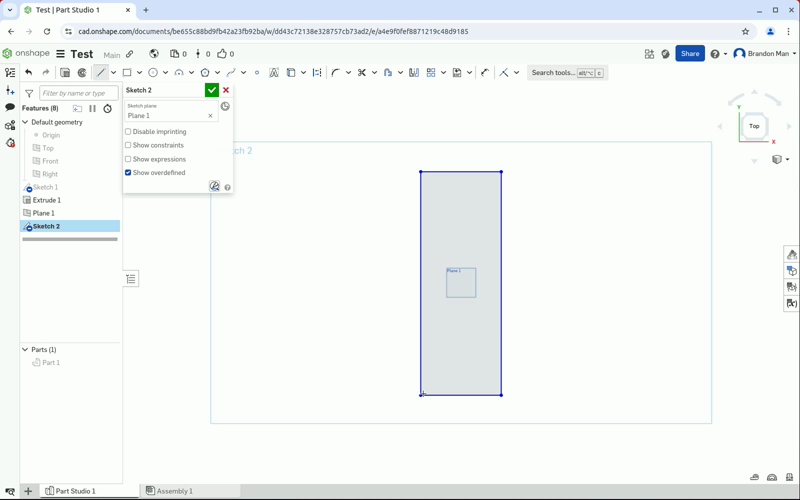
scroll(6)
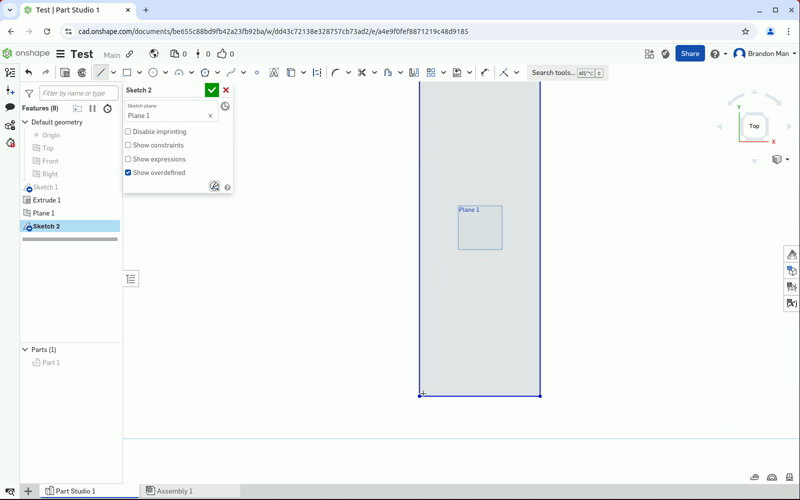
scroll(6)
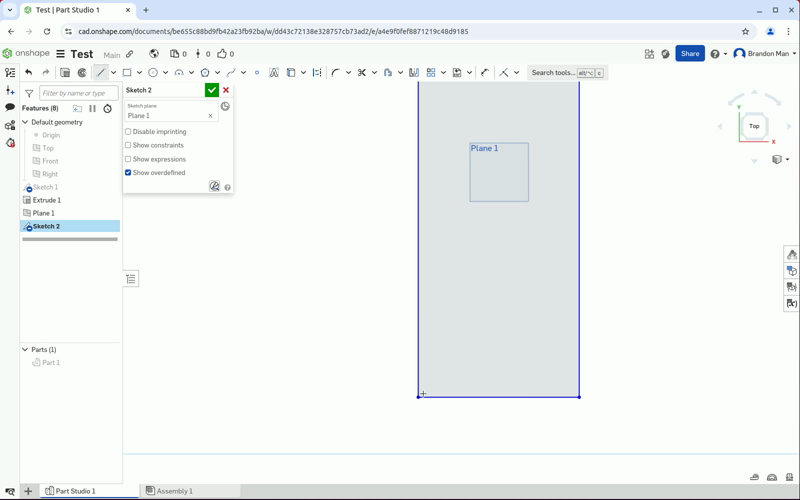
scroll(6)
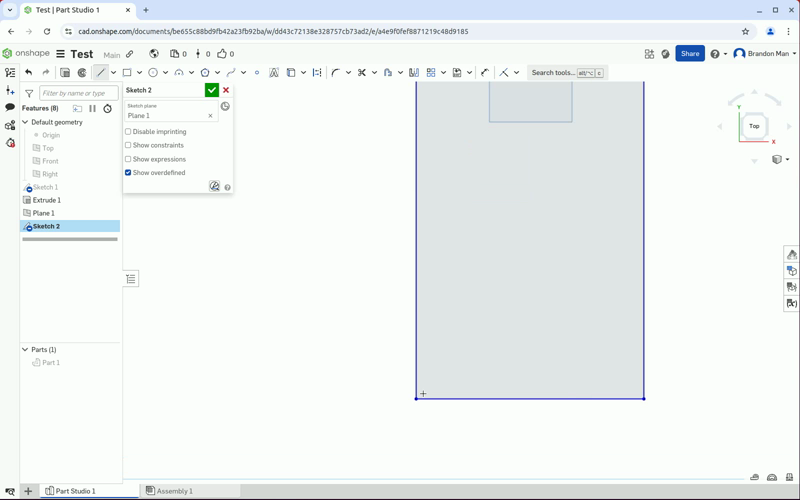
scroll(6)
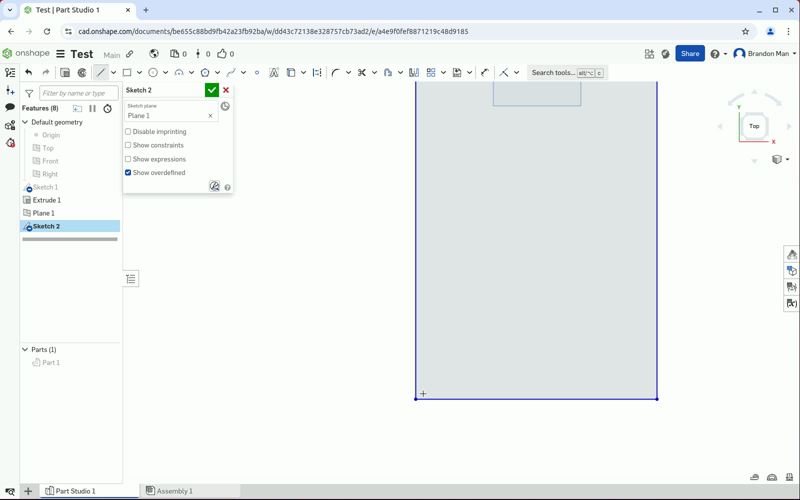
scroll(6)
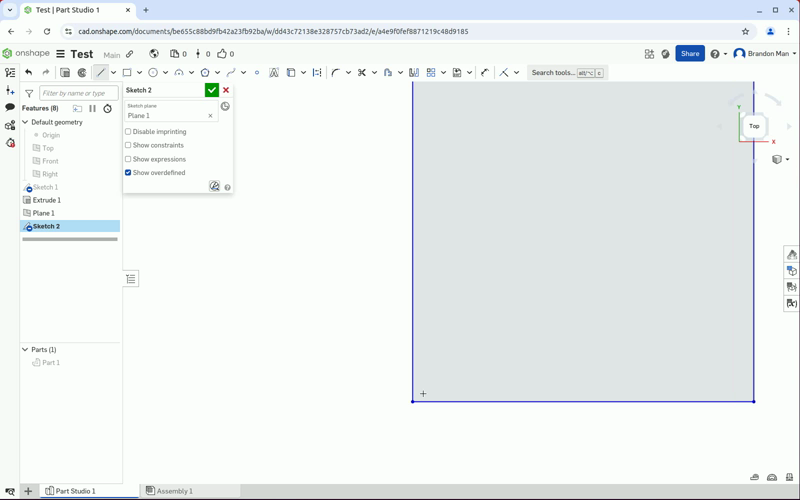
scroll(6)
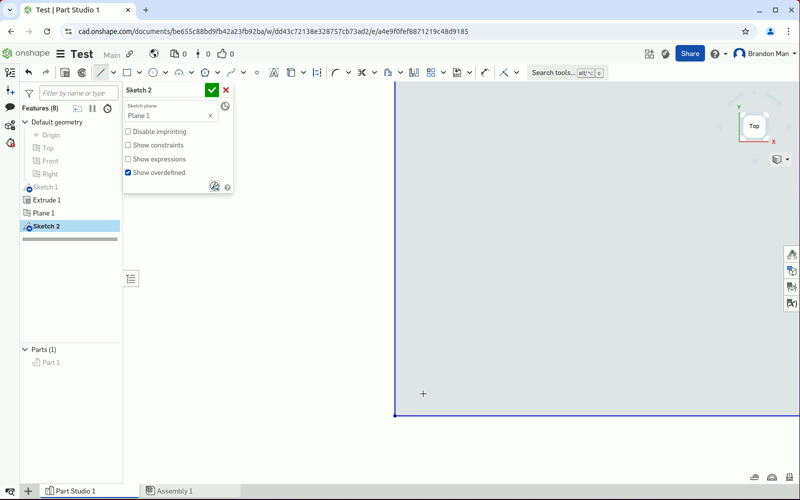
click(423, 393)
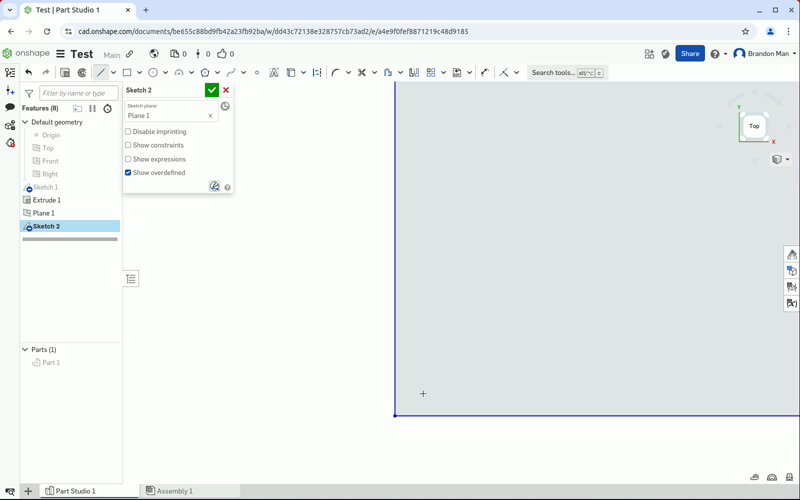
scroll(-6)
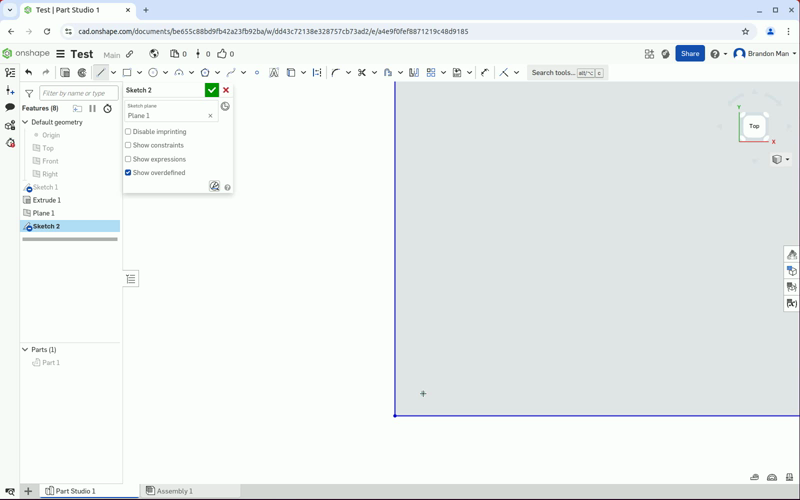
scroll(-6)
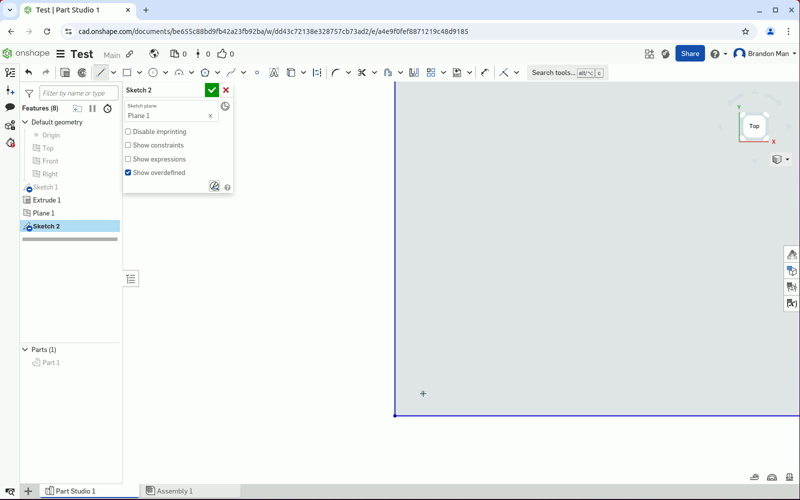
scroll(-6)
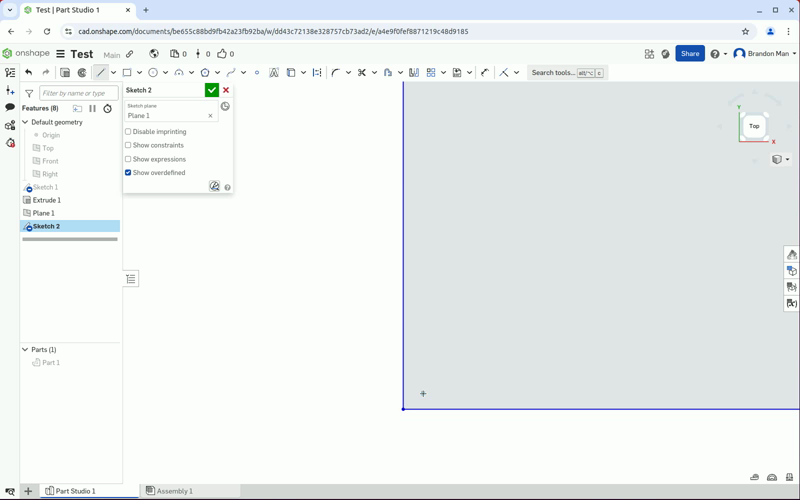
scroll(-6)
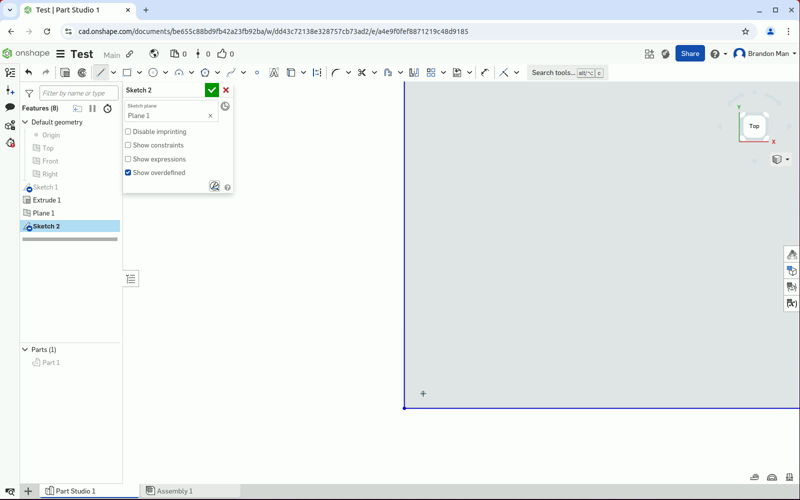
scroll(-6)
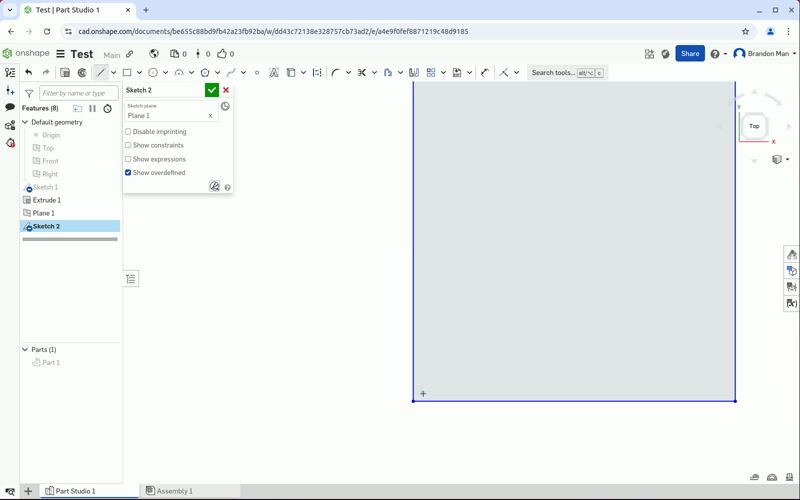
scroll(-6)
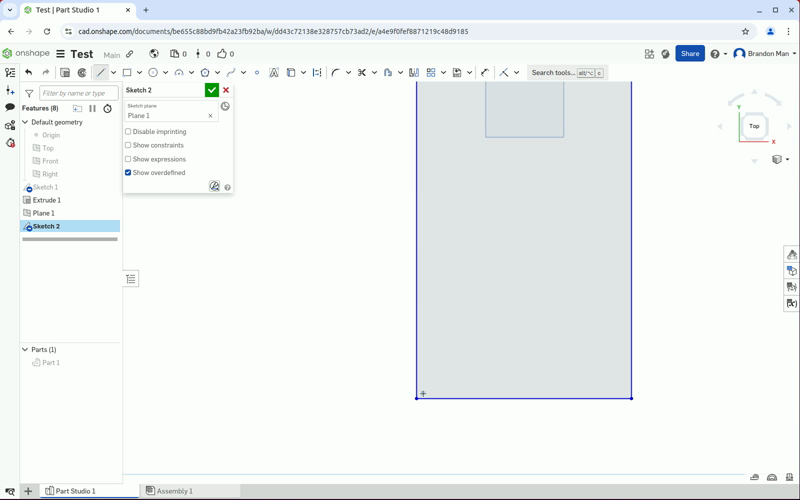
scroll(-6)
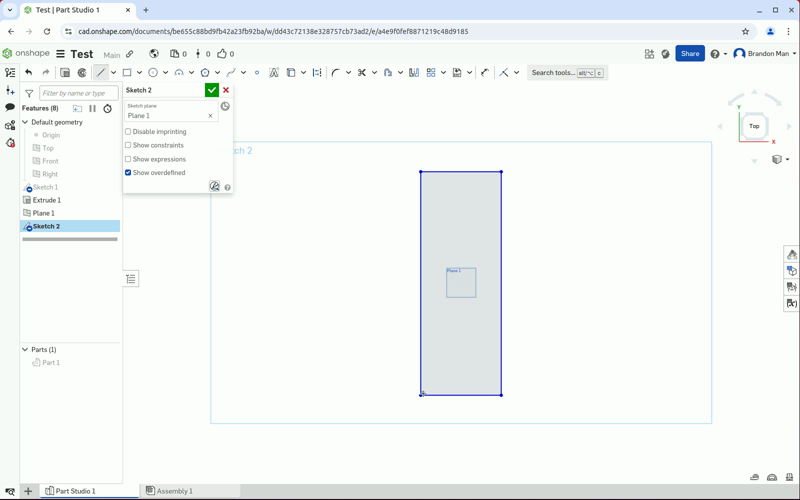
key_up(shift)
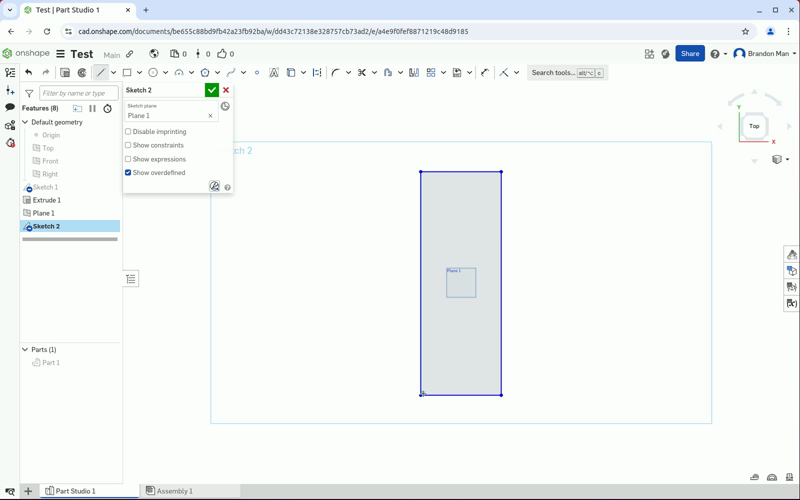
key_down(shift)
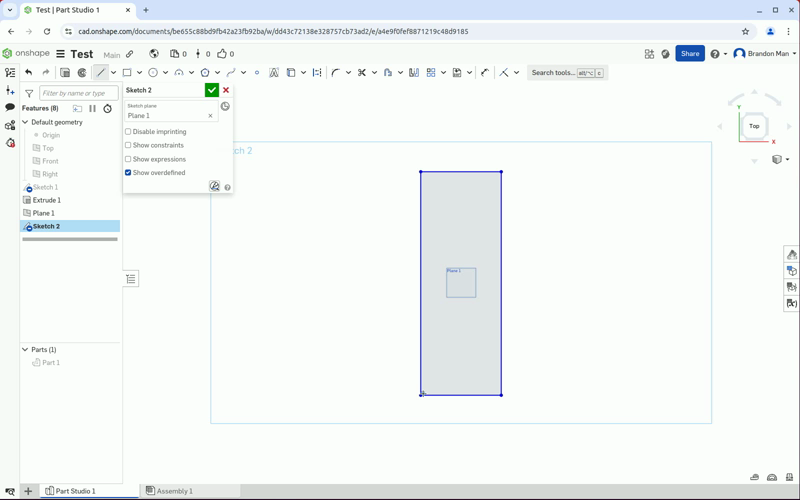
mouse_move(496, 393)
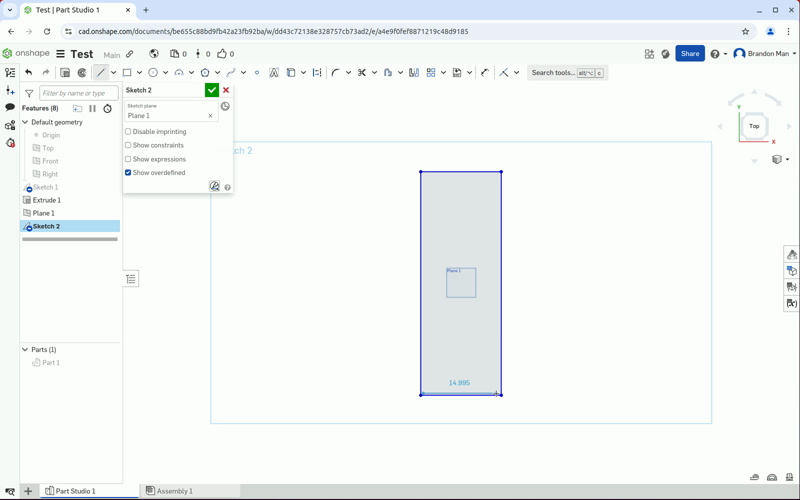
click(496, 393)
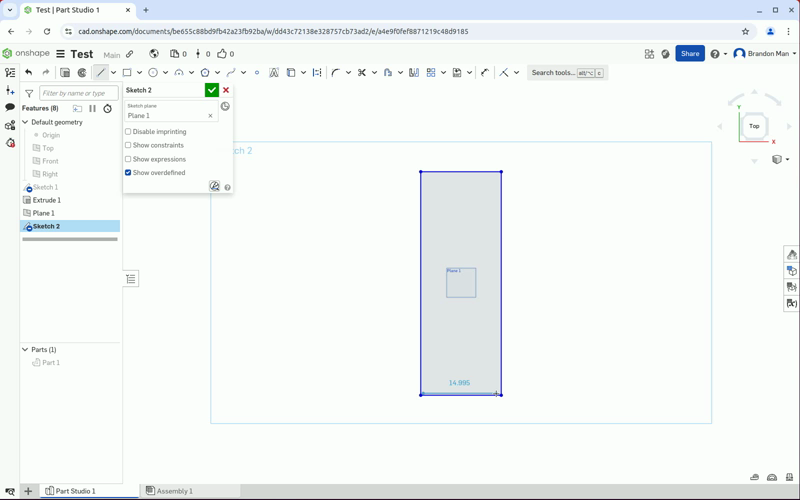
key_up(shift)
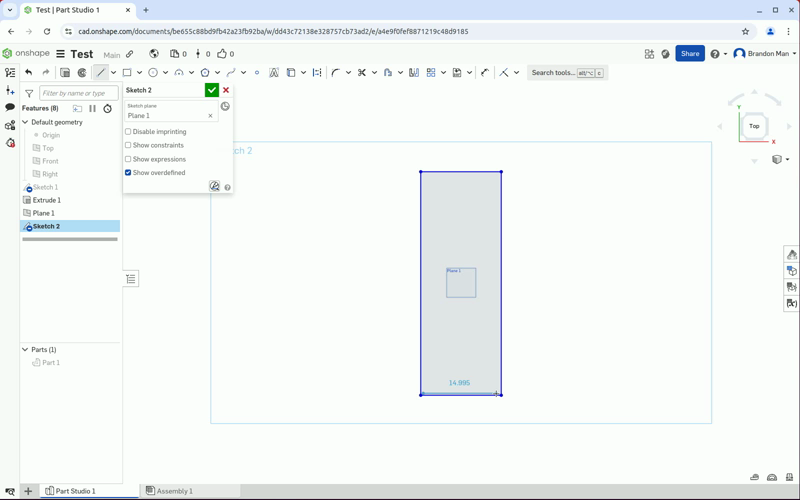
key_down(shift)
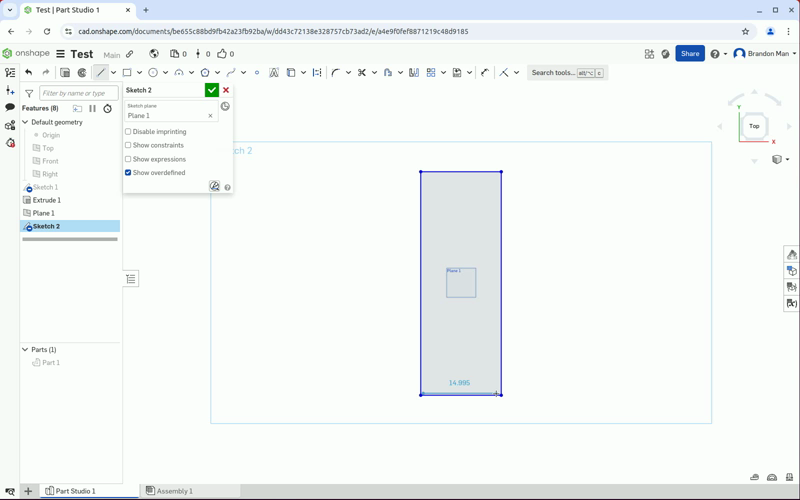
mouse_move(496, 174)
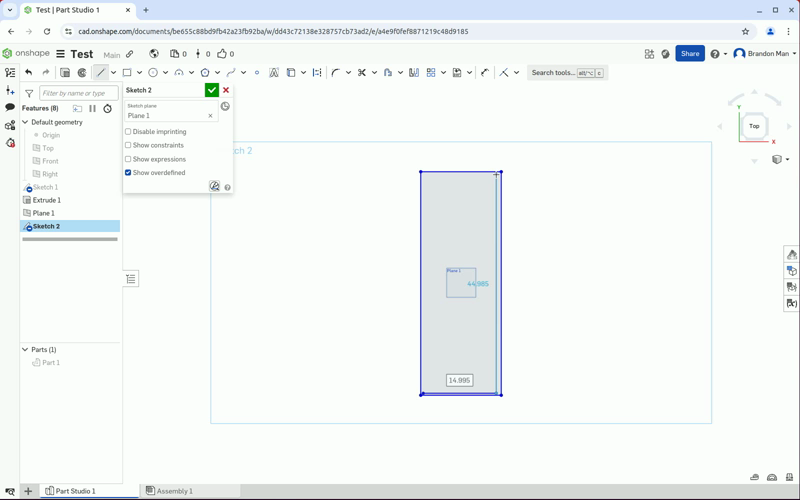
click(496, 174)
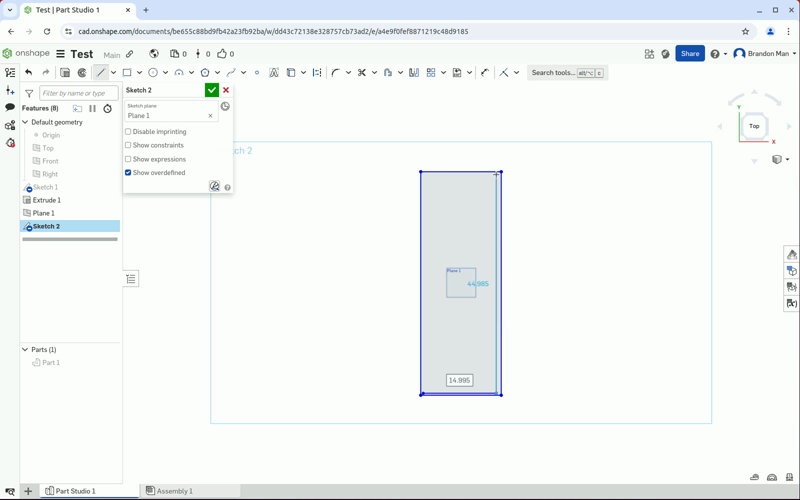
key_up(shift)
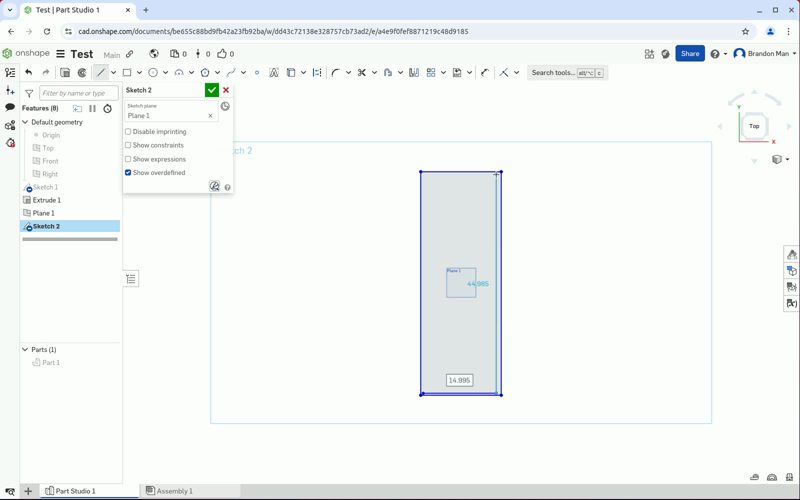
key_down(shift)
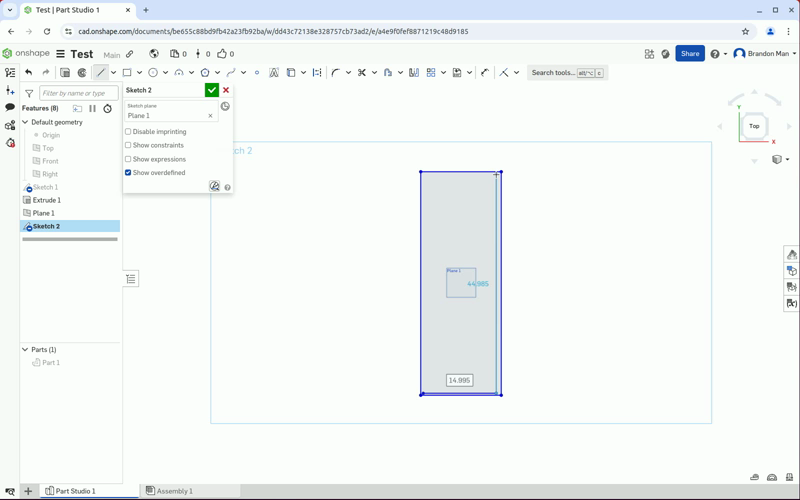
mouse_move(423, 174)
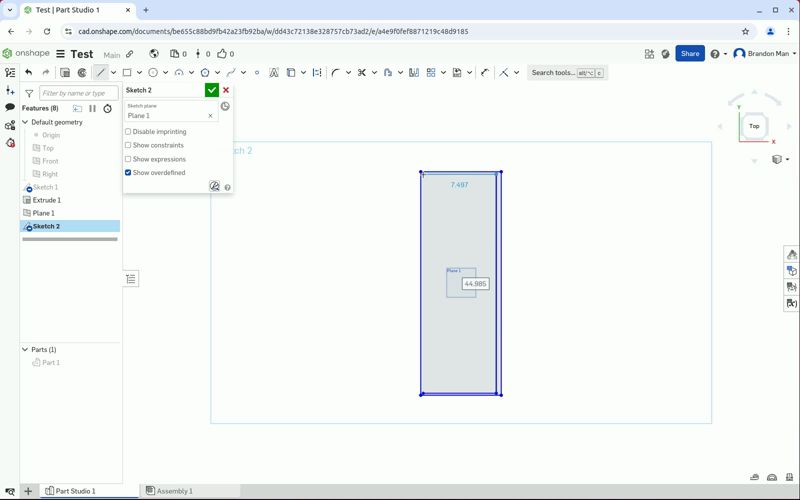
scroll(6)
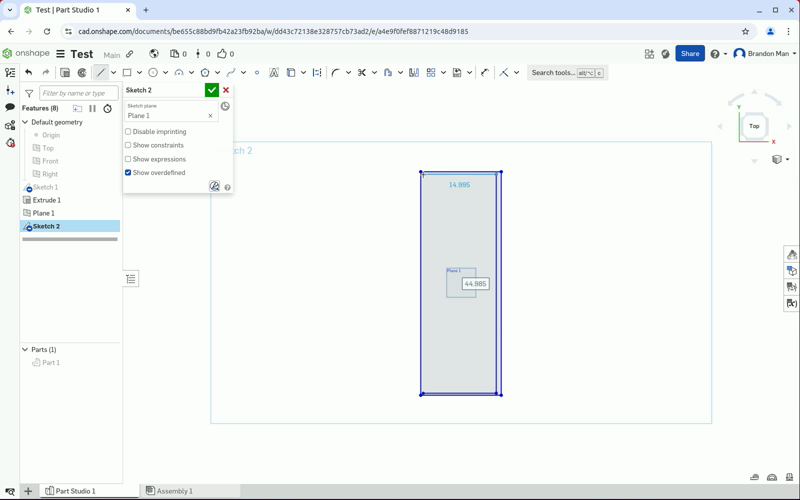
scroll(6)
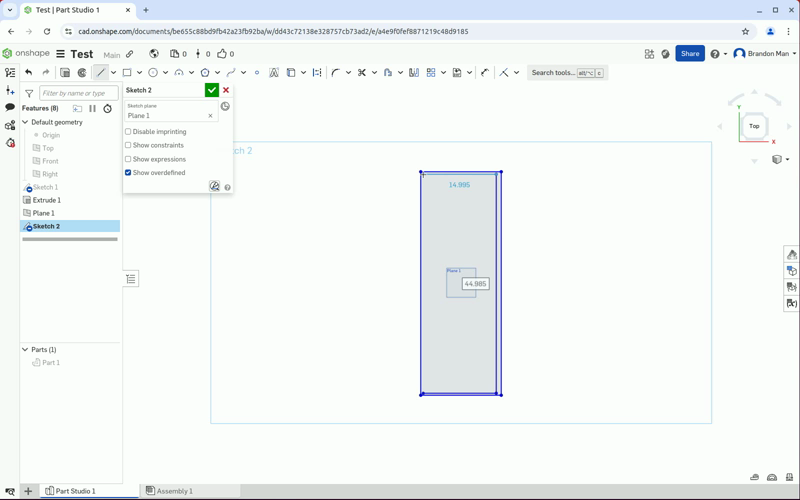
scroll(6)
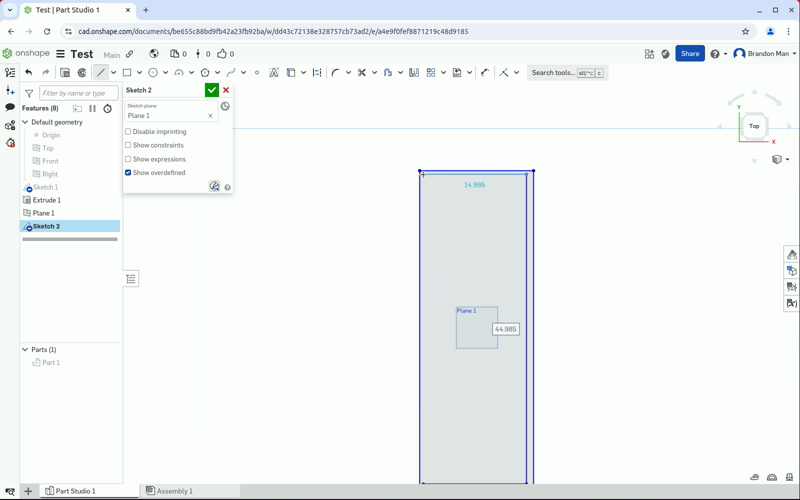
scroll(6)
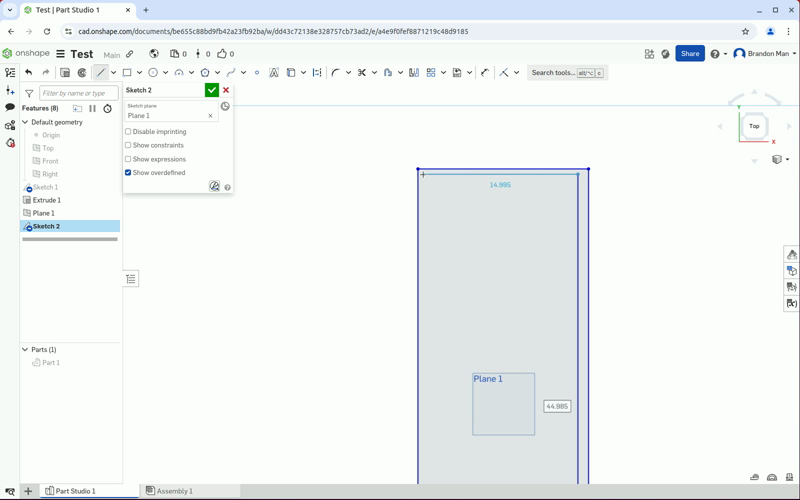
scroll(6)
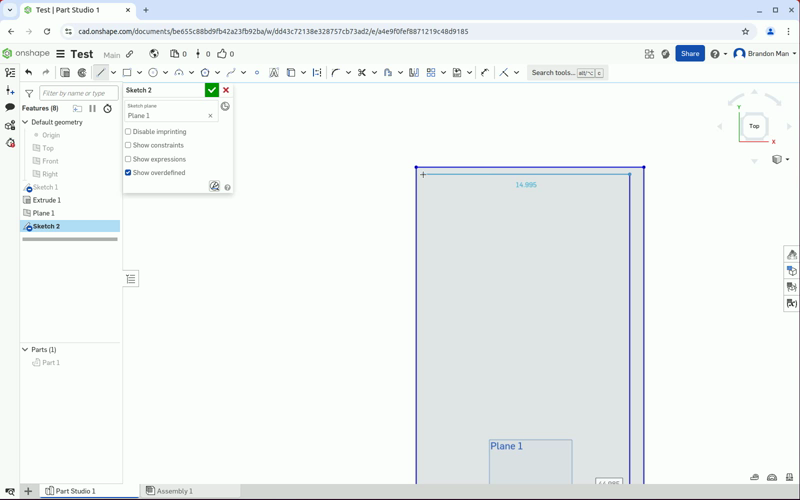
scroll(6)
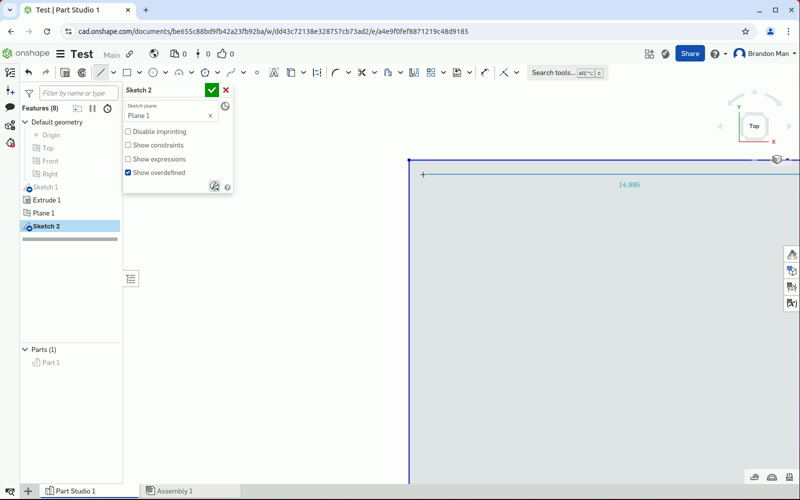
scroll(6)
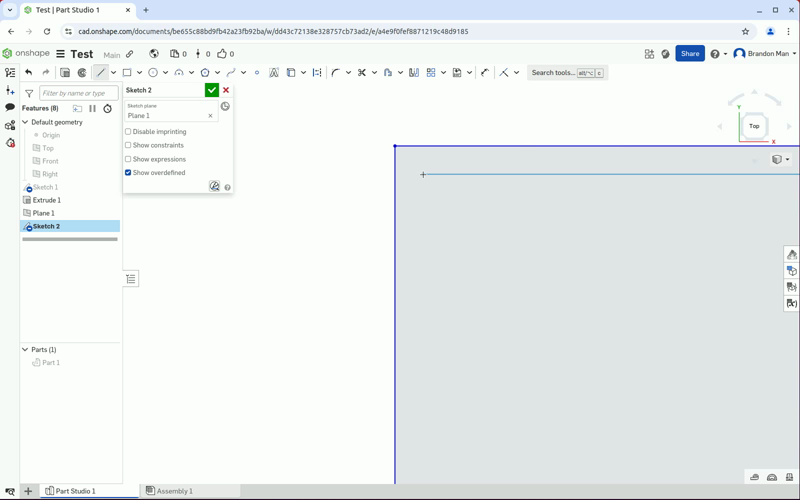
click(423, 174)
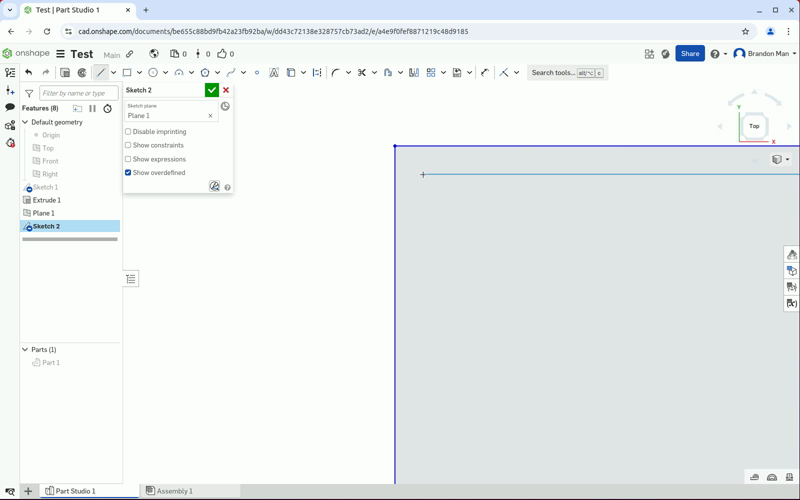
scroll(-6)
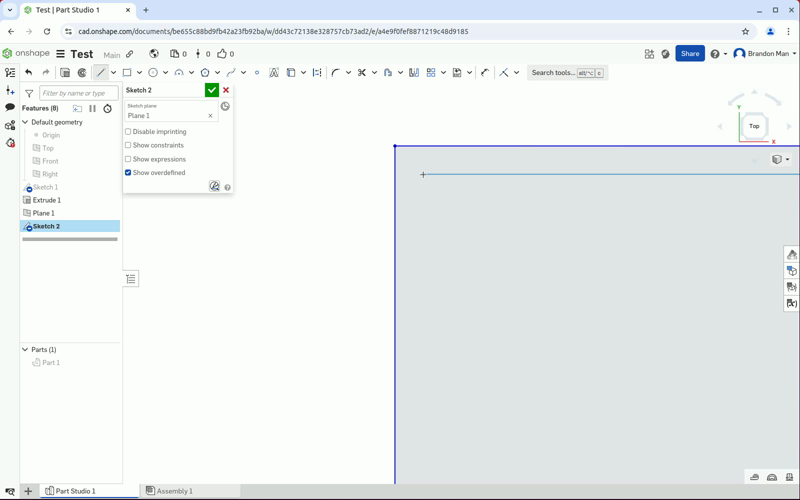
scroll(-6)
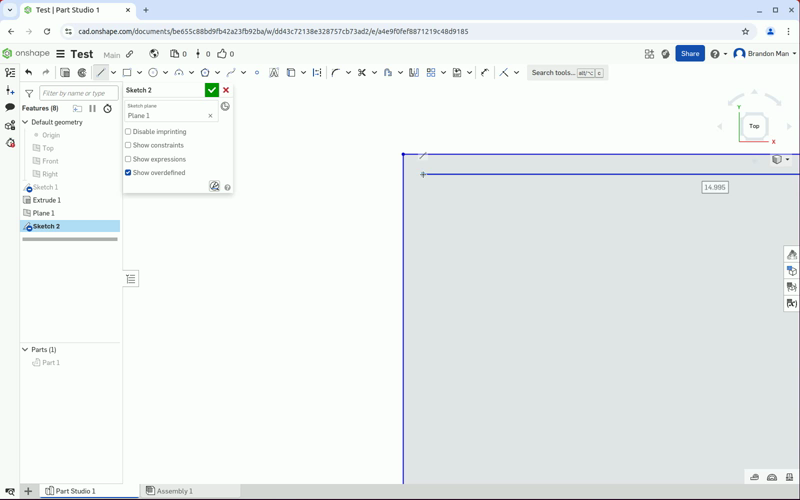
scroll(-6)
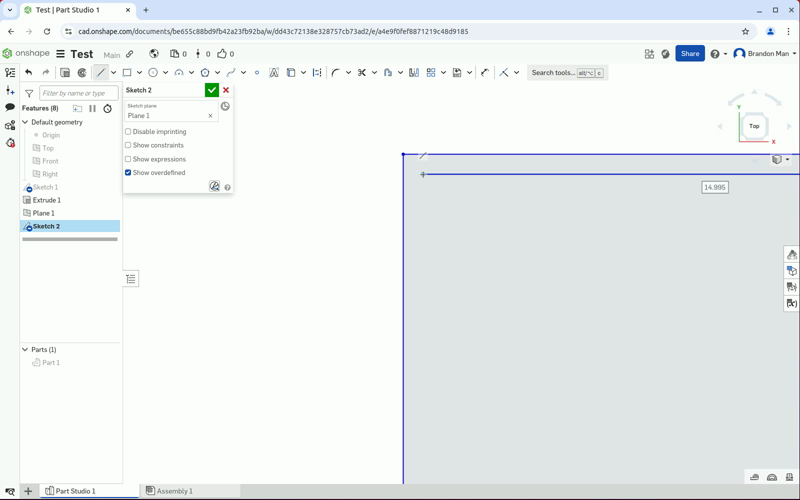
scroll(-6)
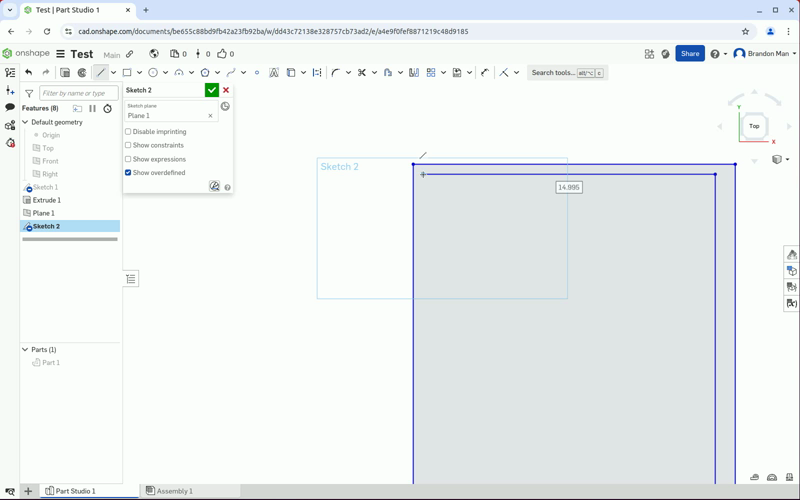
scroll(-6)
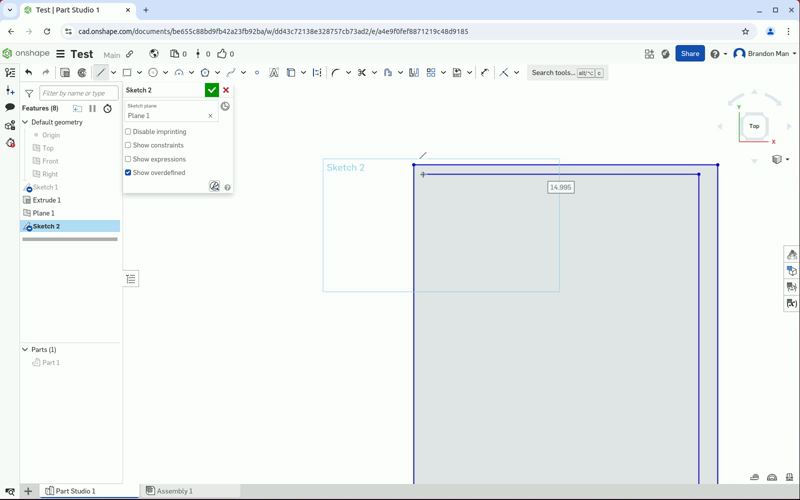
scroll(-6)
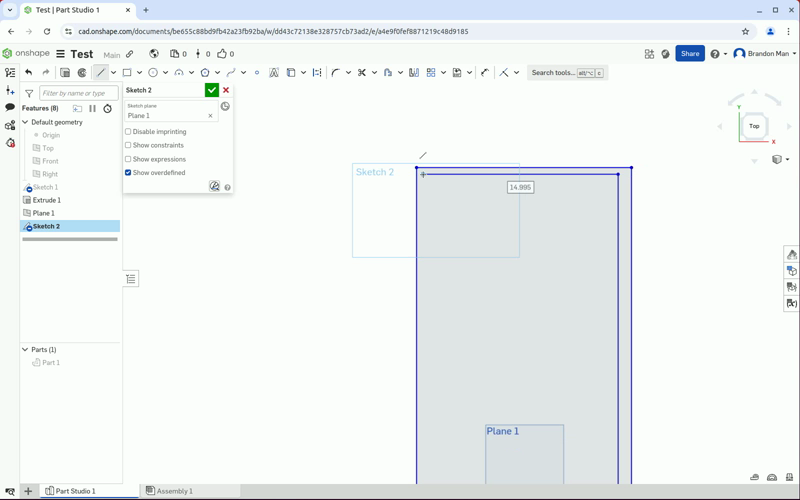
scroll(-6)
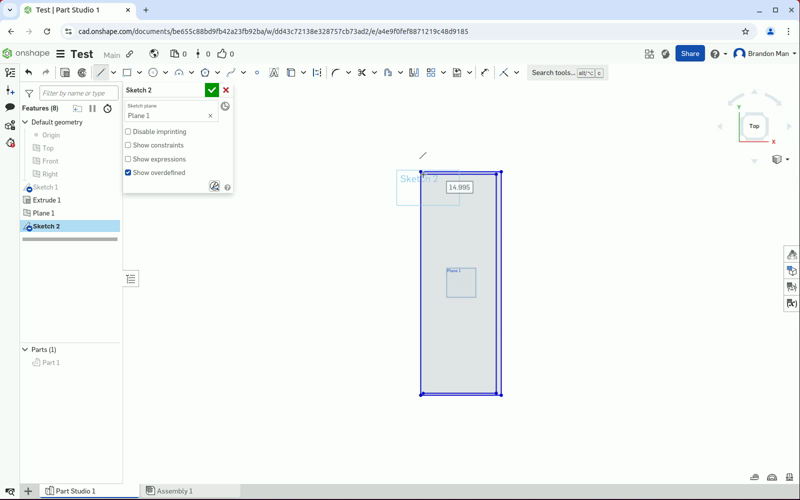
key_up(shift)
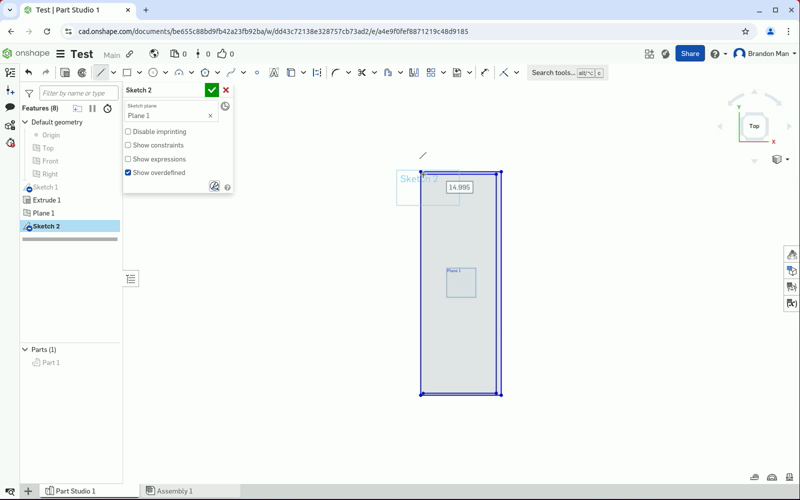
key_down(shift)
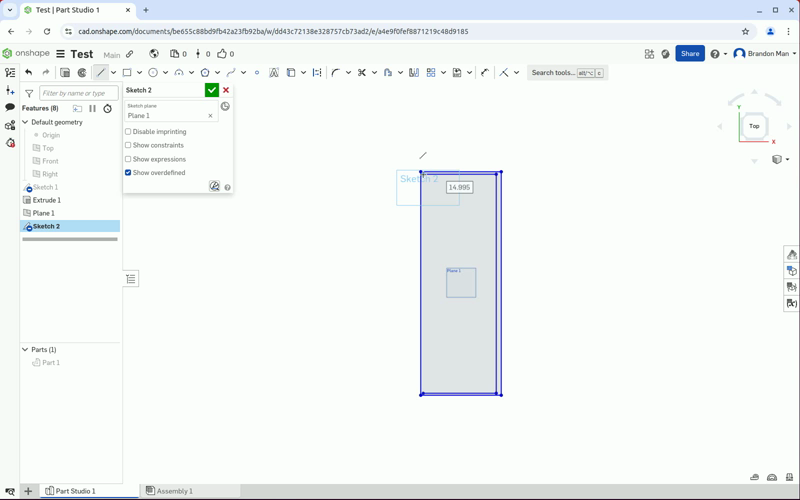
mouse_move(423, 393)
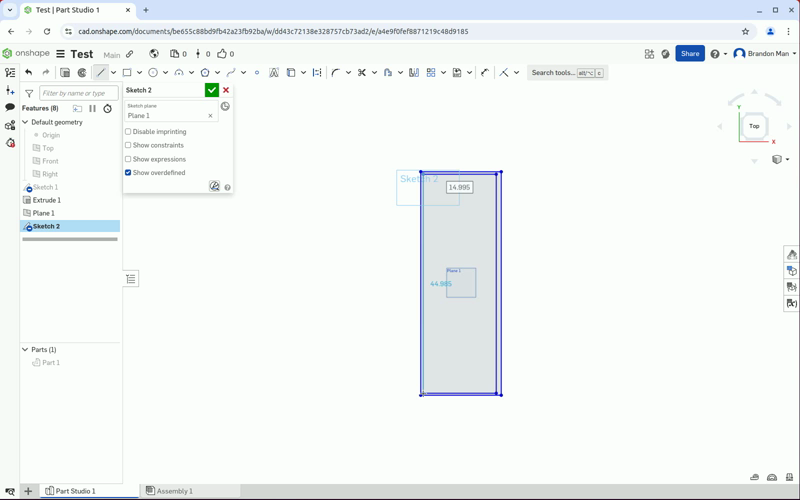
scroll(6)
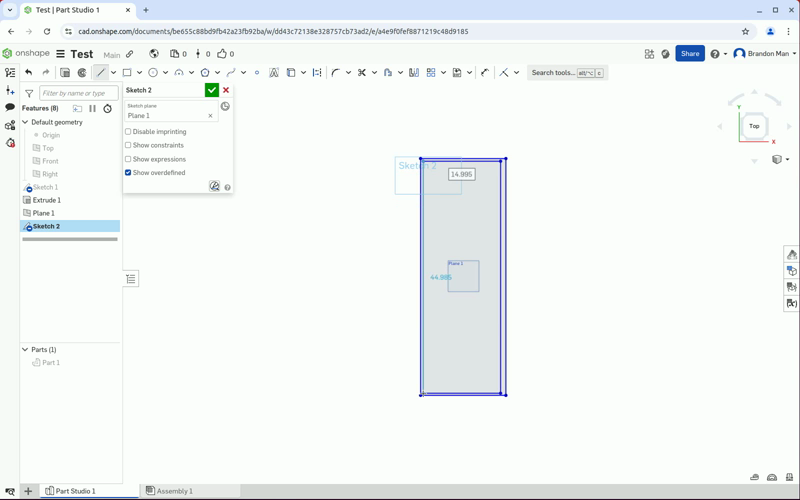
scroll(6)
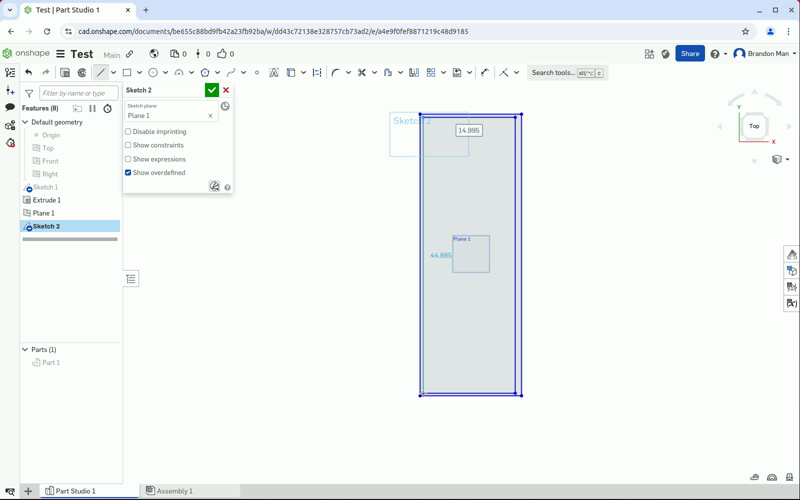
scroll(6)
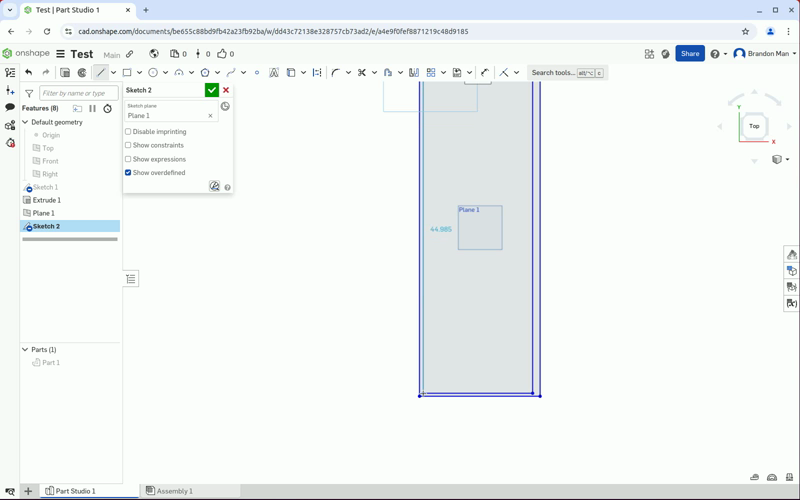
scroll(6)
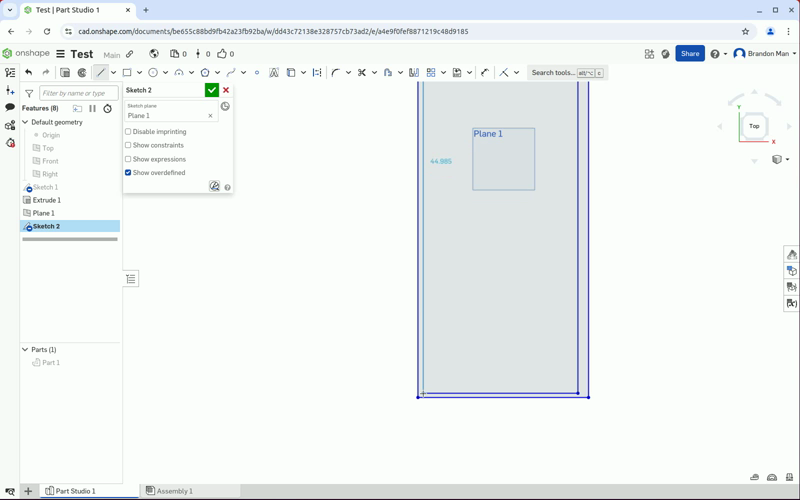
scroll(6)
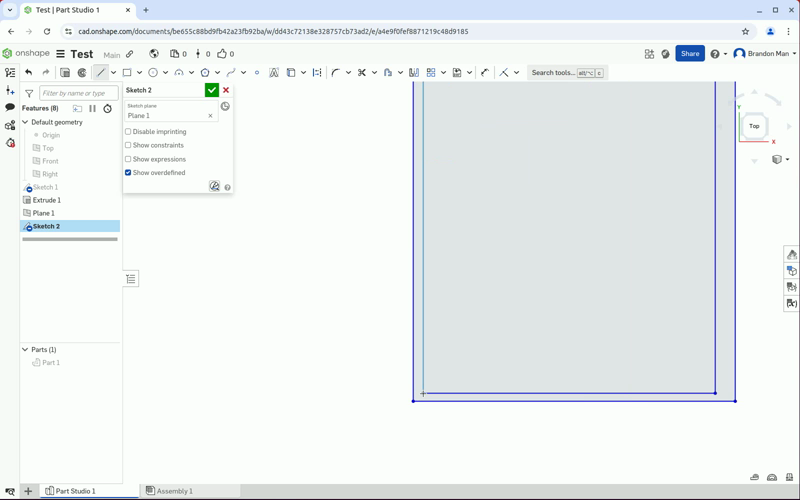
scroll(6)
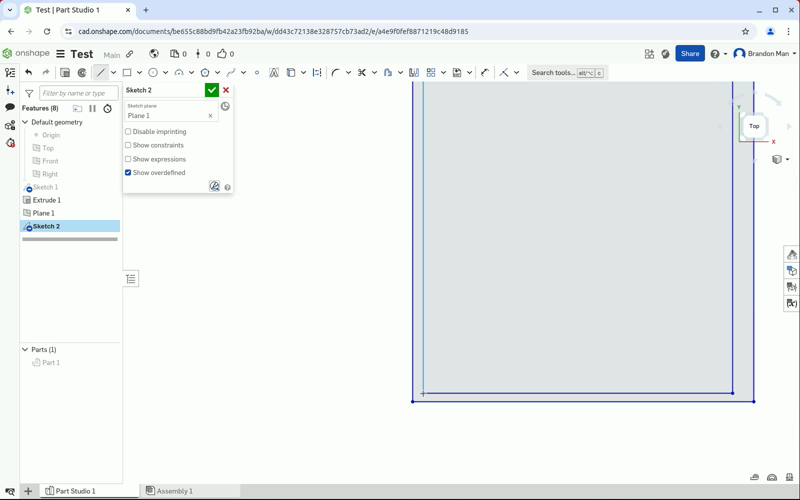
scroll(6)
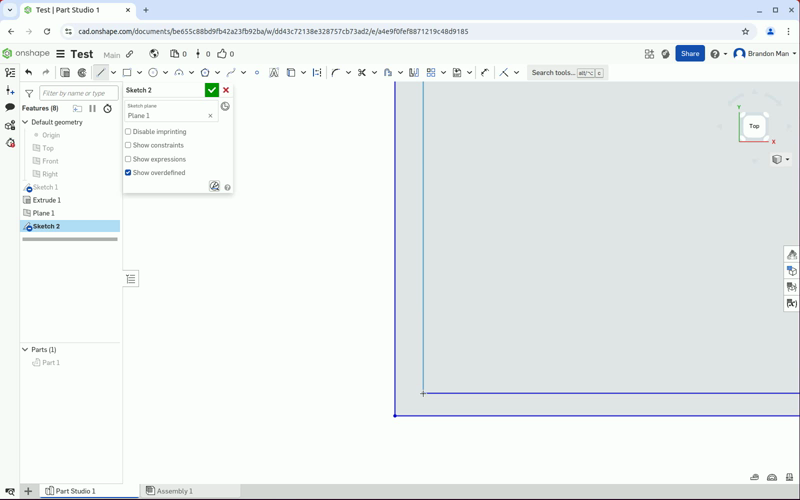
key_up(shift)
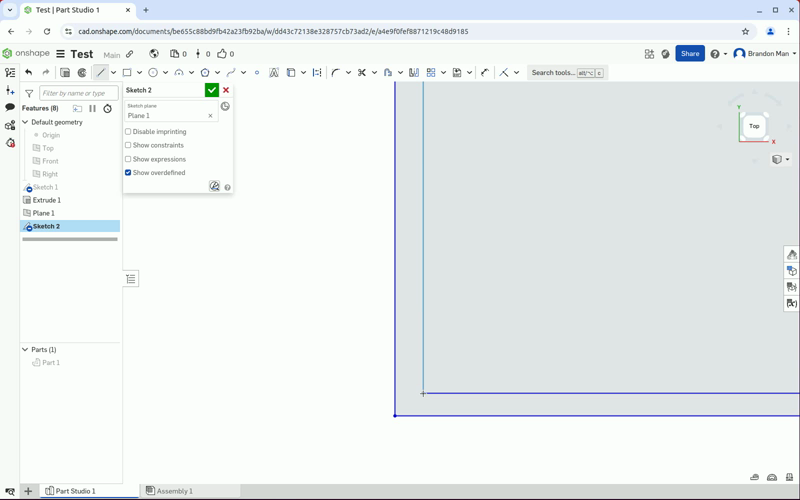
click(423, 393)
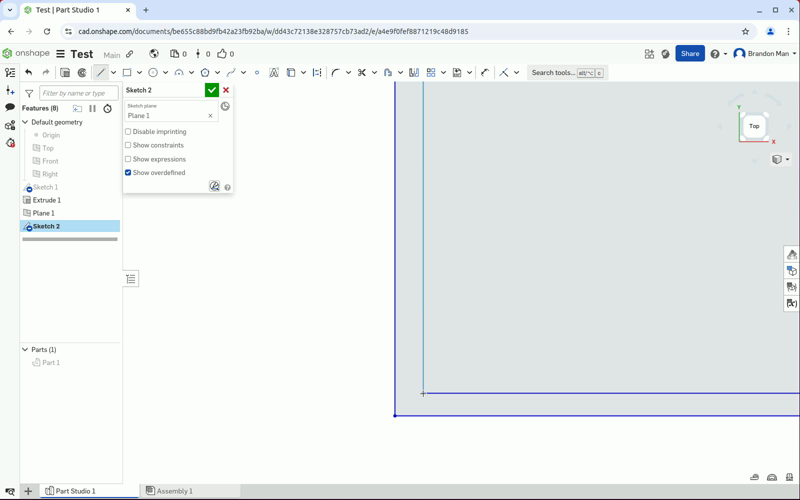
scroll(-6)
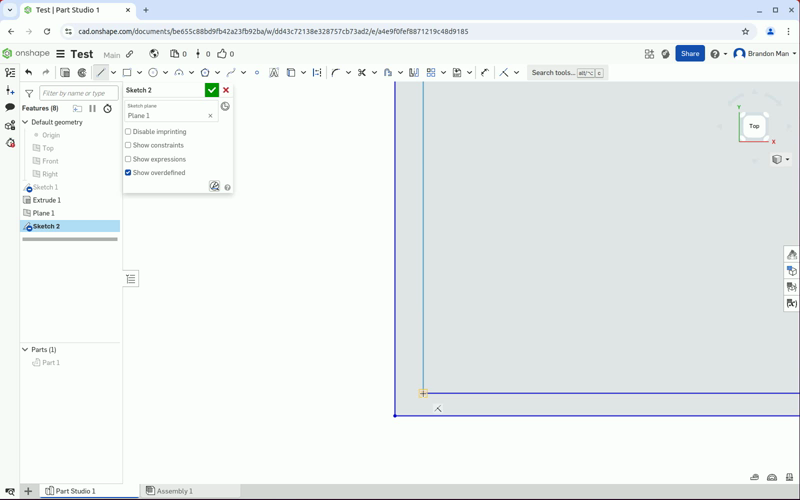
scroll(-6)
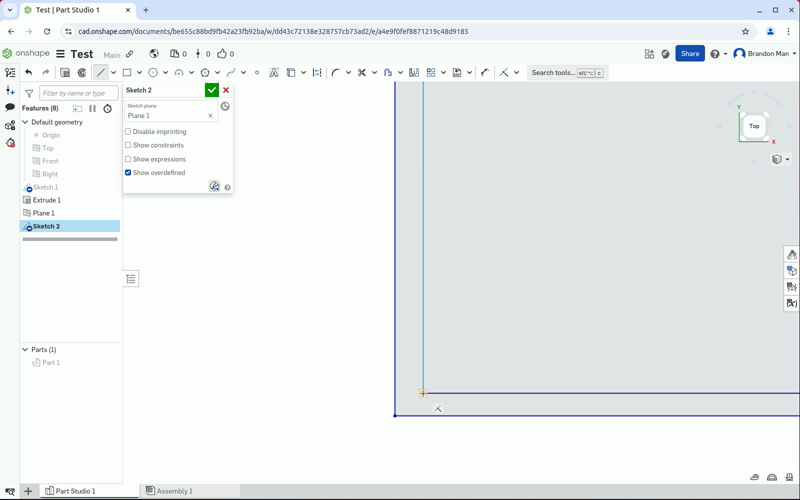
scroll(-6)
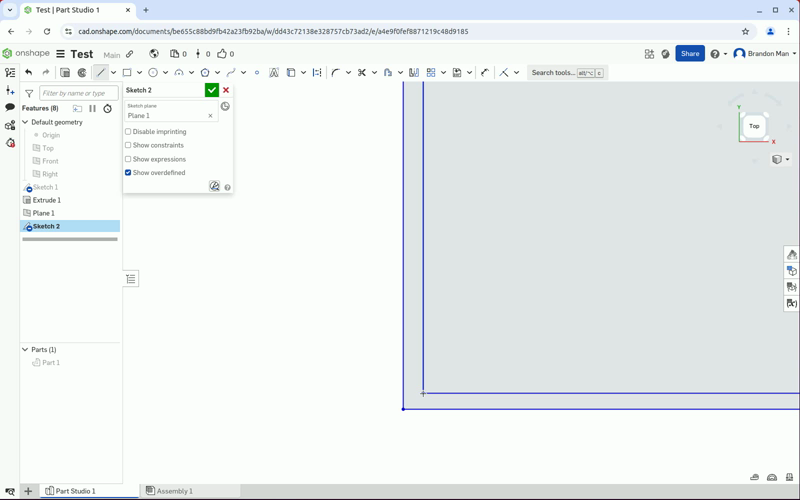
scroll(-6)
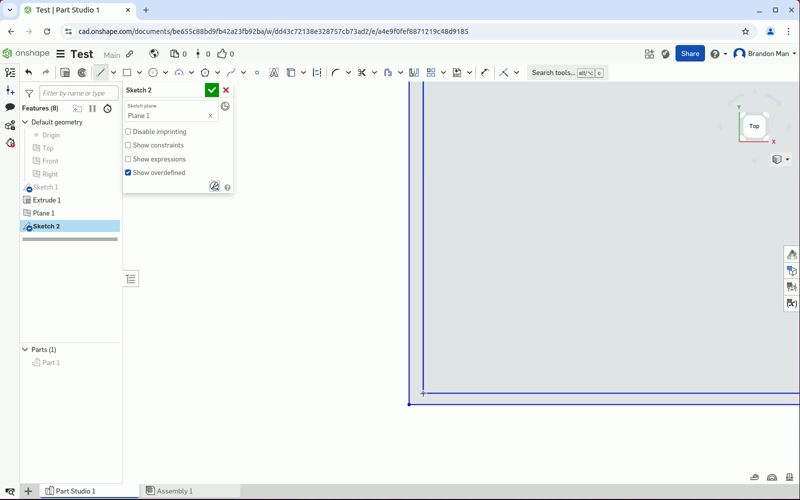
scroll(-6)
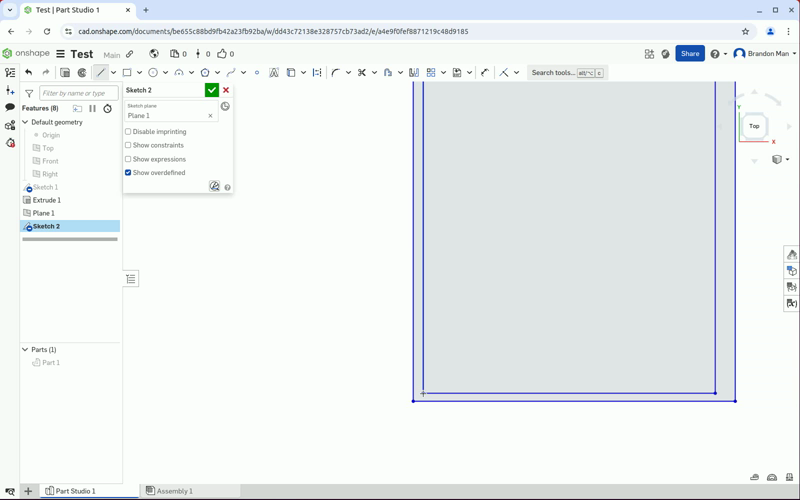
scroll(-6)
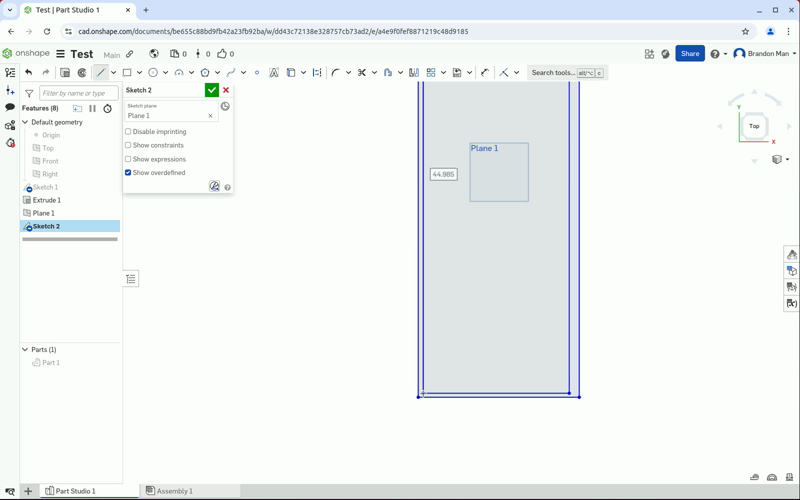
scroll(-6)
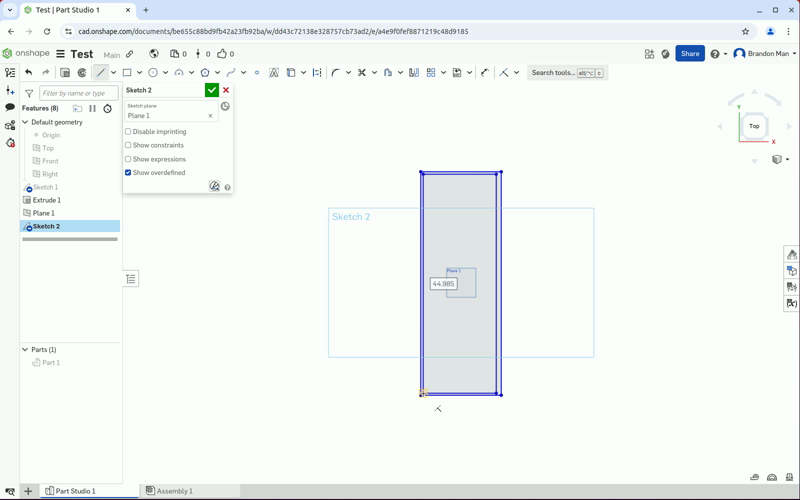
key(esc)
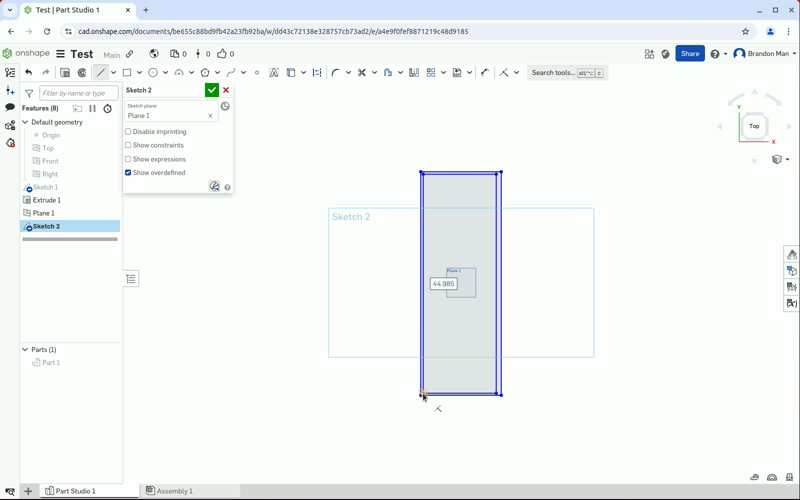
mouse_move(497, 264)
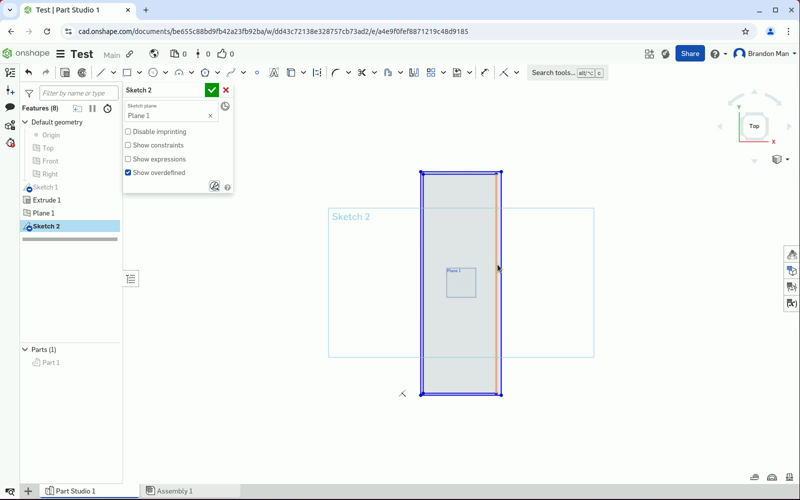
click(497, 264)
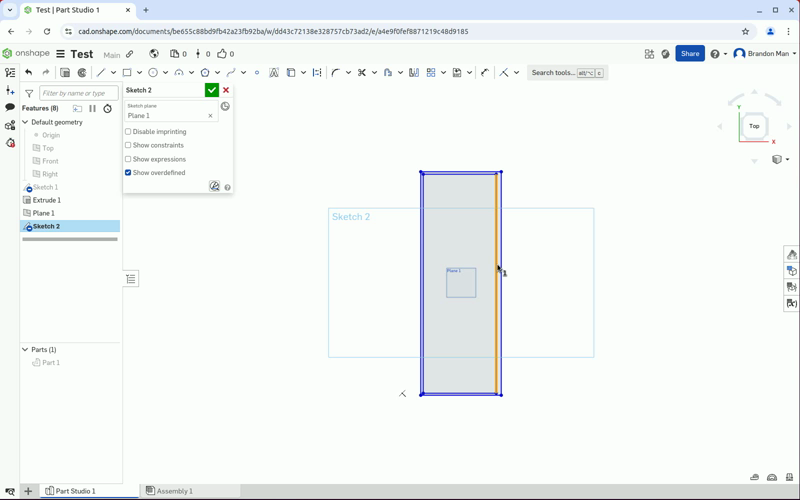
mouse_move(73, 352)
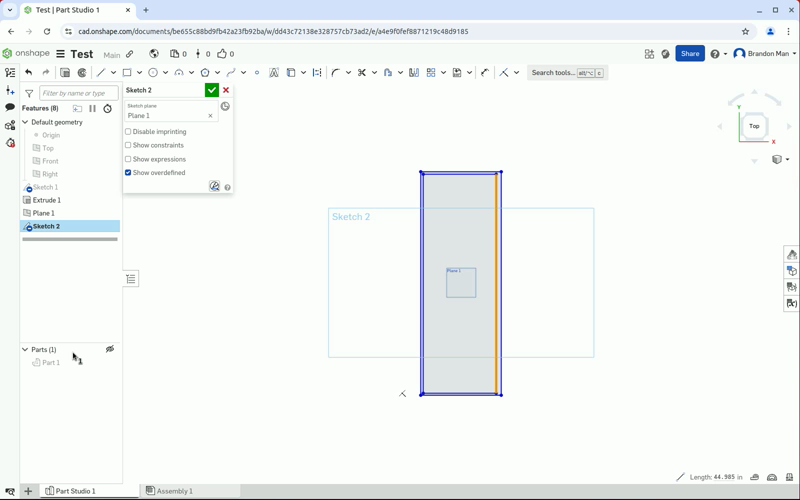
key(shift+y)
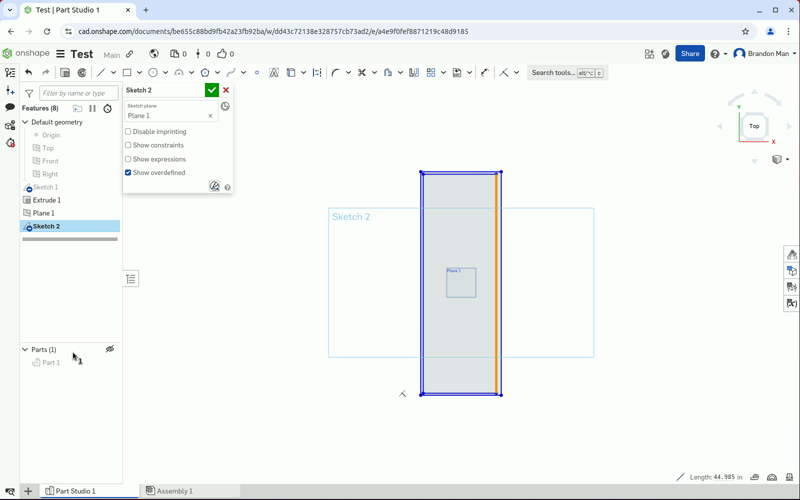
key(shift+e)
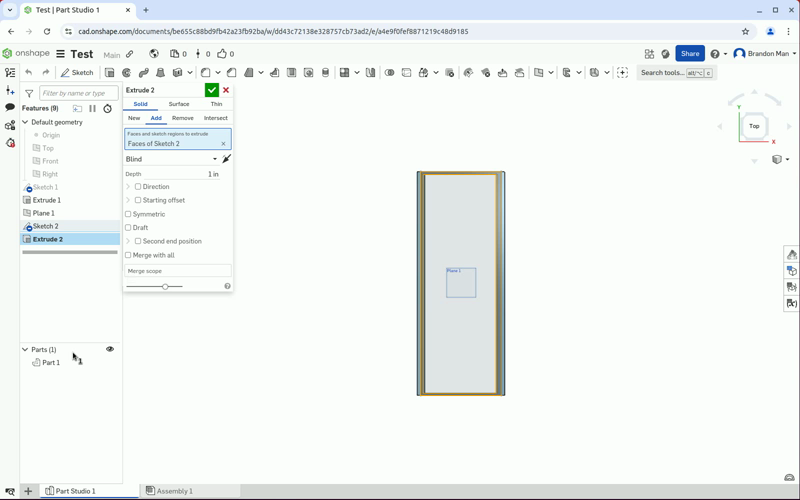
mouse_move(143, 106)
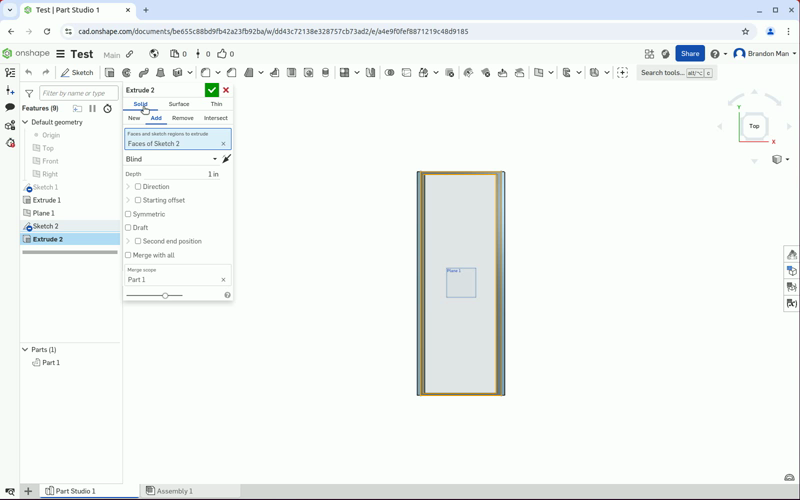
click(143, 106)
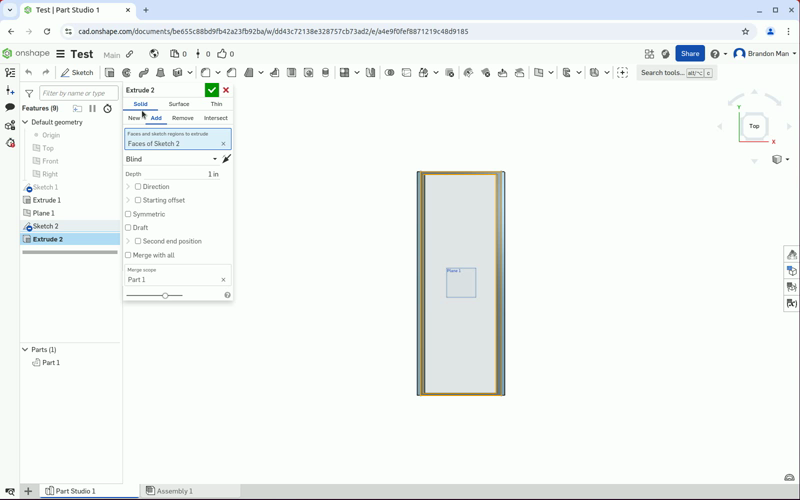
mouse_move(137, 120)
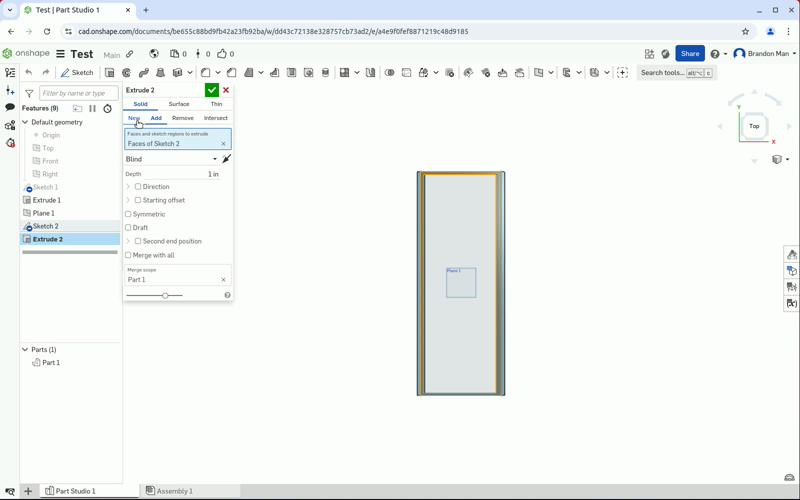
click(137, 120)
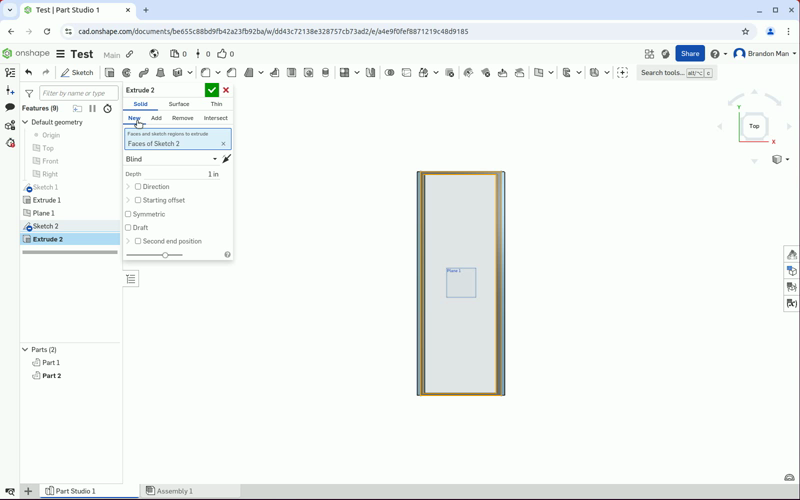
key(tab, 4)
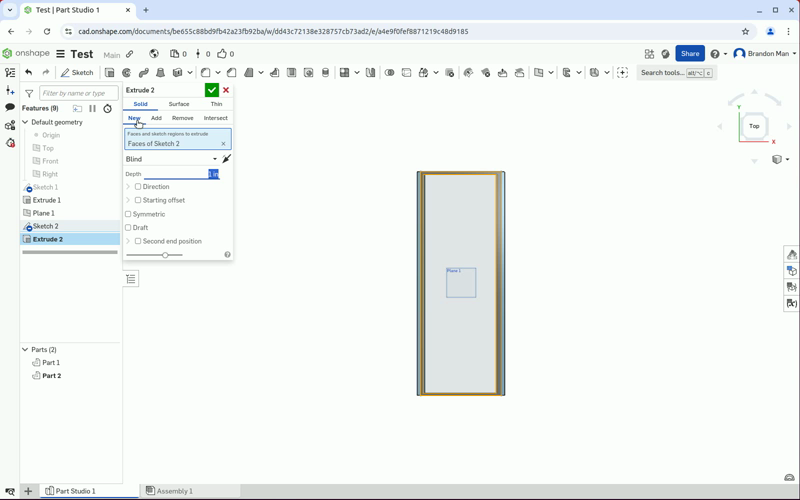
text(8.666)
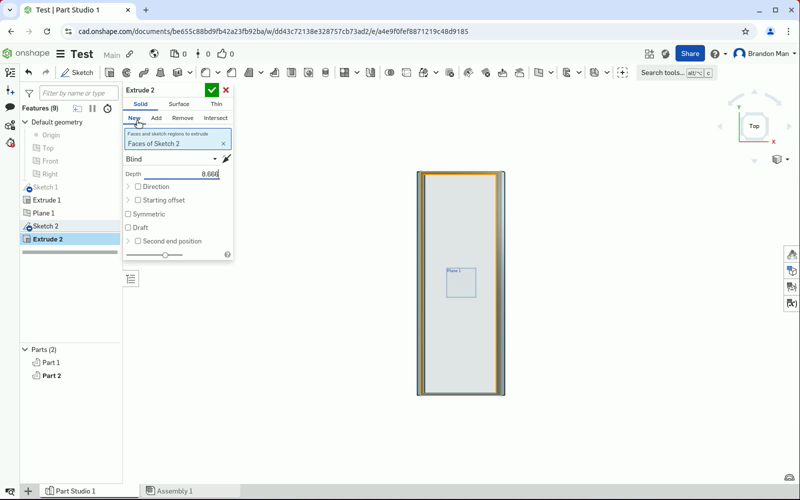
key(enter)
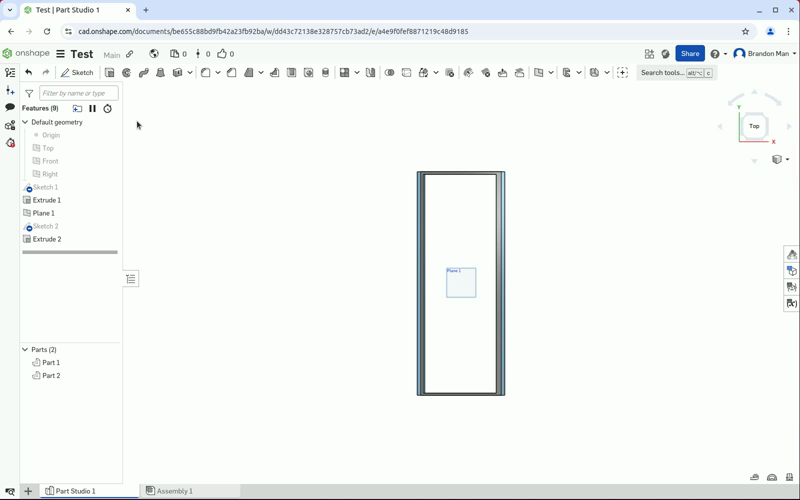
key(shift+h)
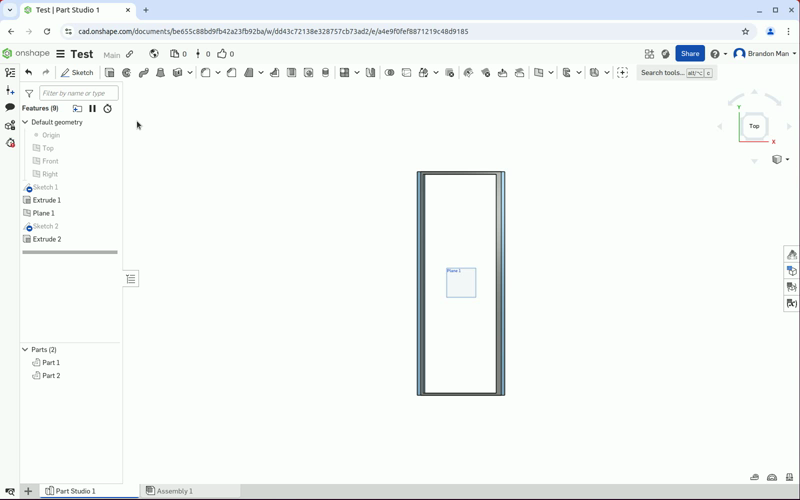
key(shift+h)
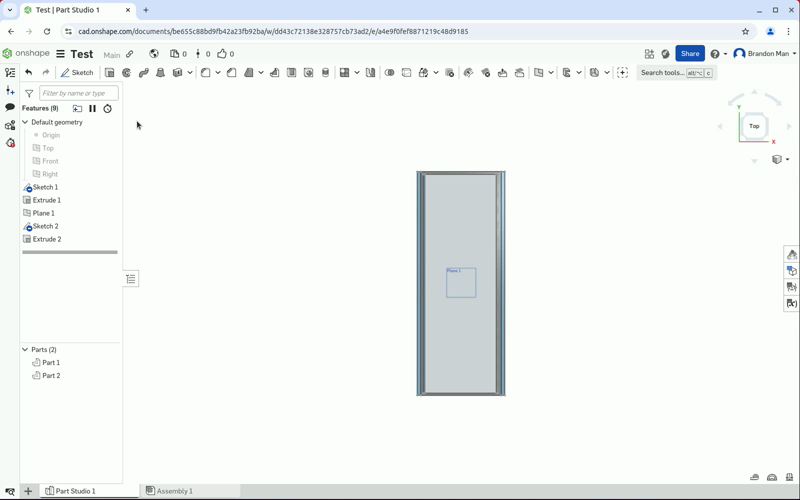
key(shift+7)
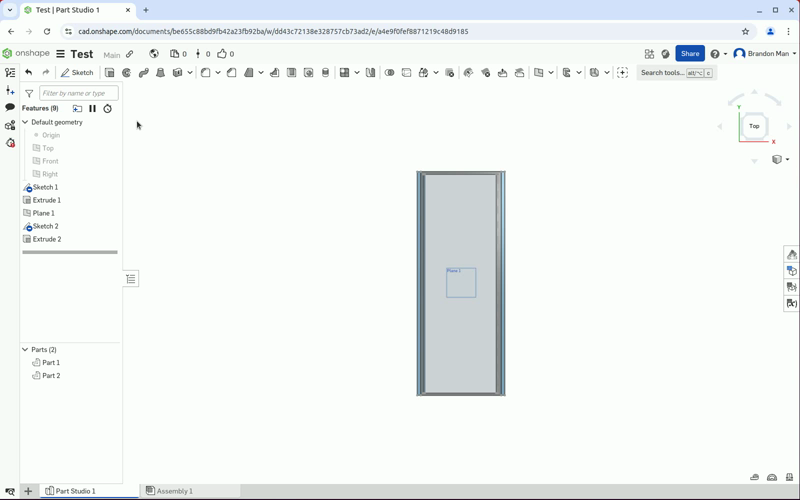
key(up, 3)
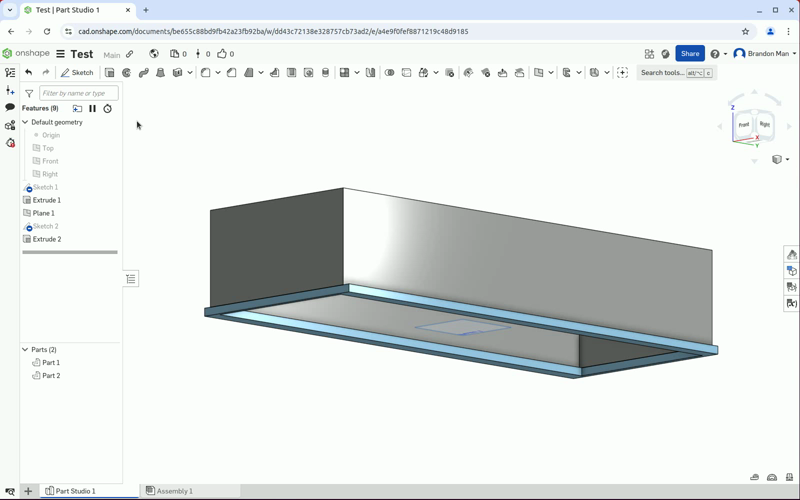
key(left, 3)
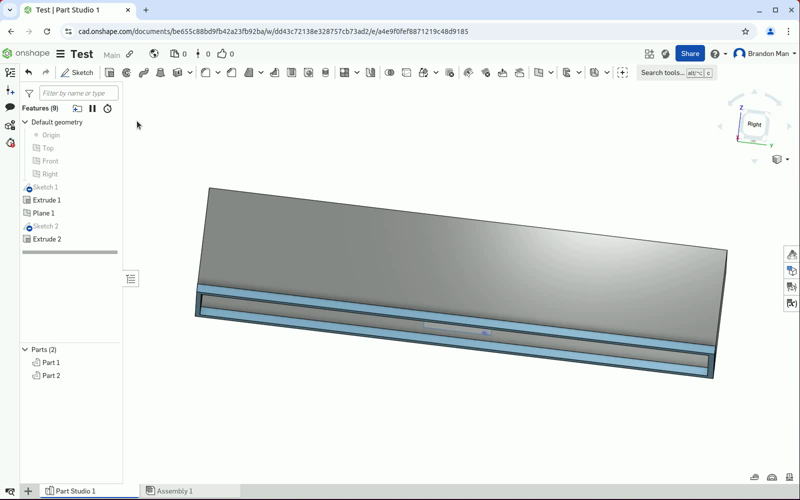
key(right, 3)
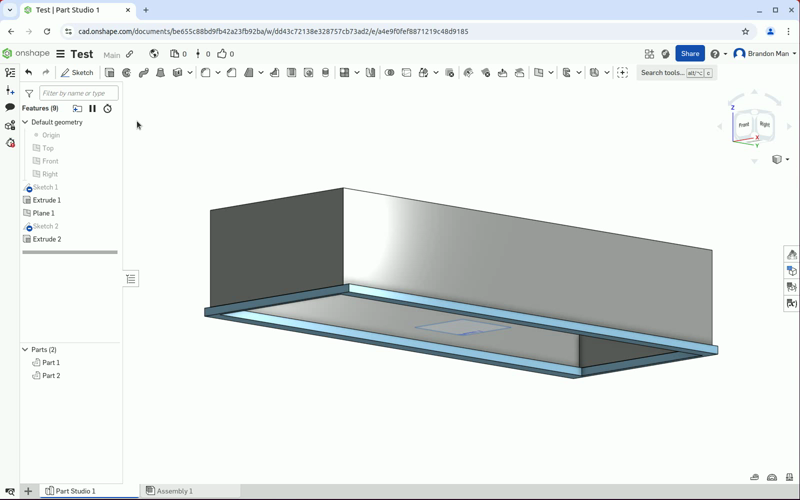
key(down, 3)
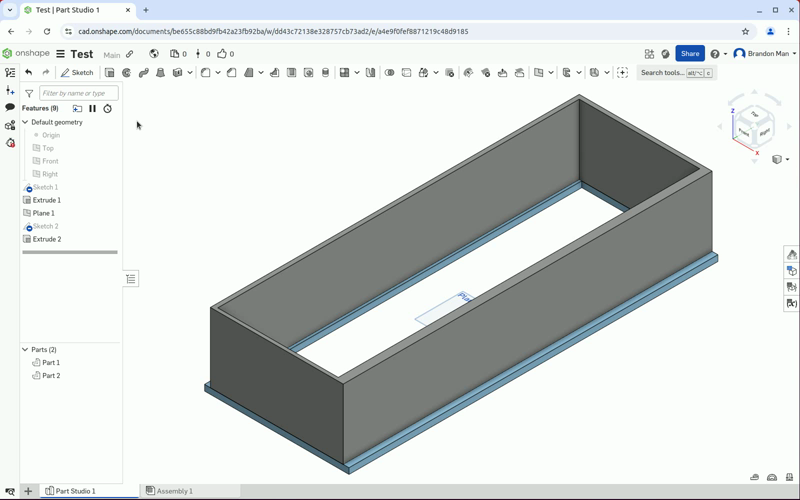
mouse_move(73, 189)
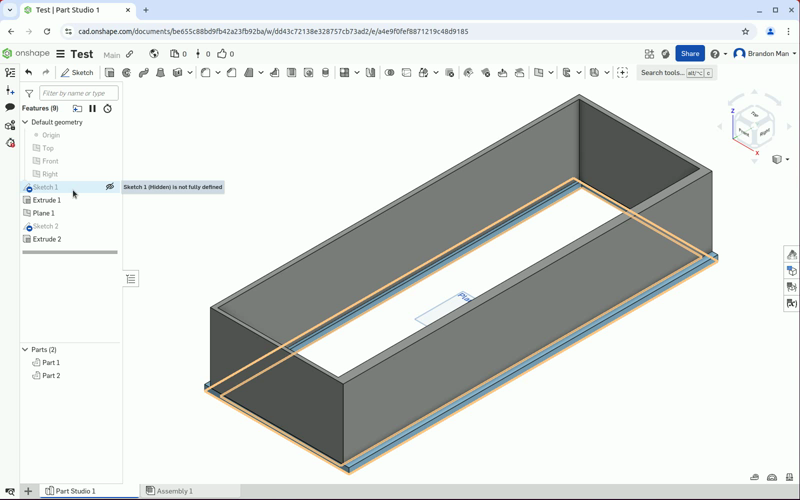
click(73, 189)